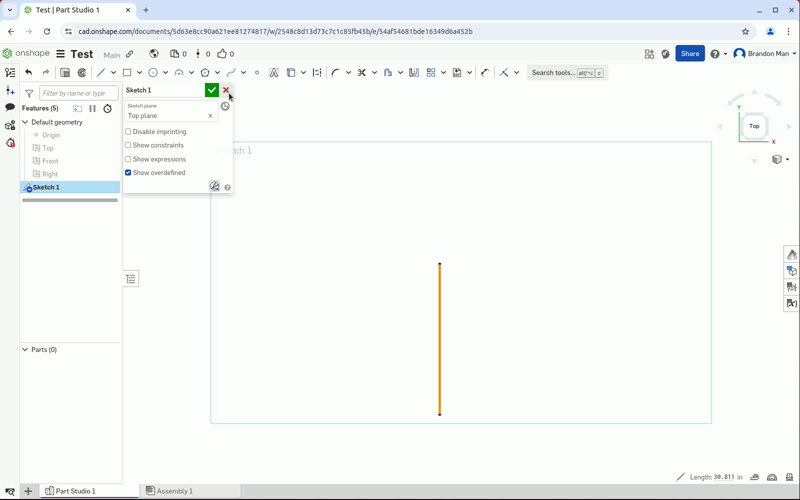
key(shift+h)
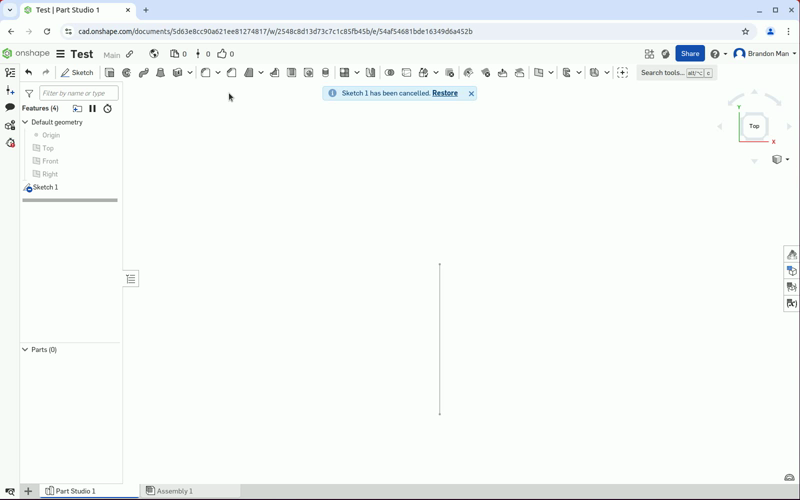
mouse_move(73, 352)
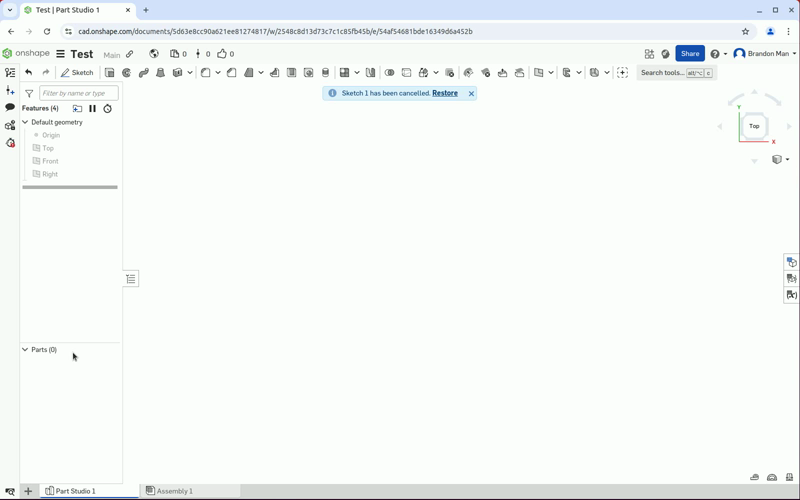
key(y)
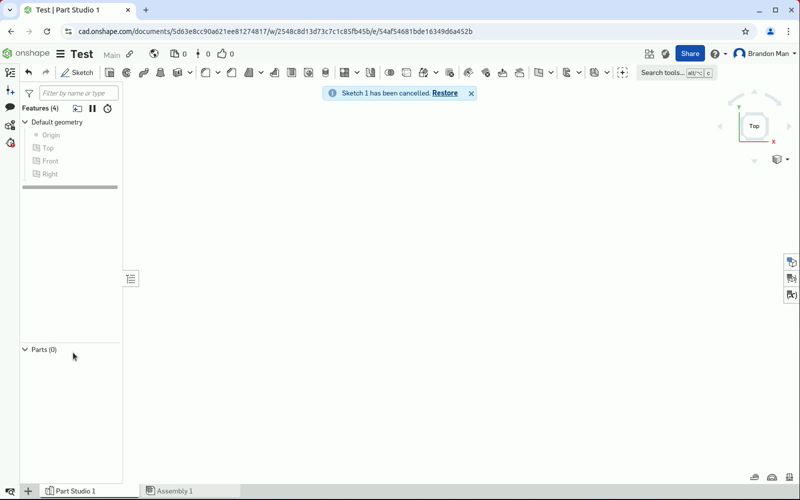
key(shift+p)
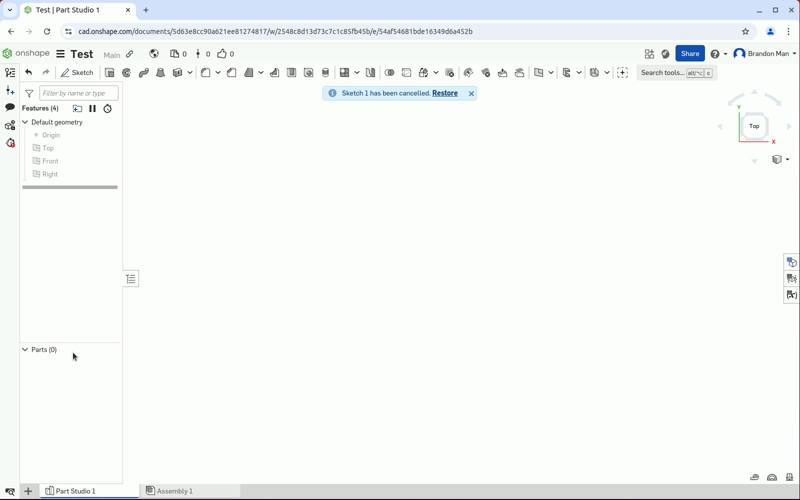
key(space)
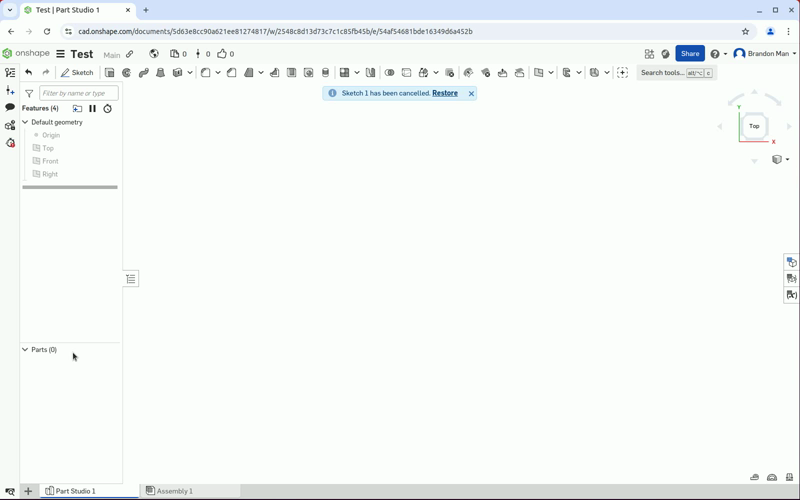
key_down(shift)
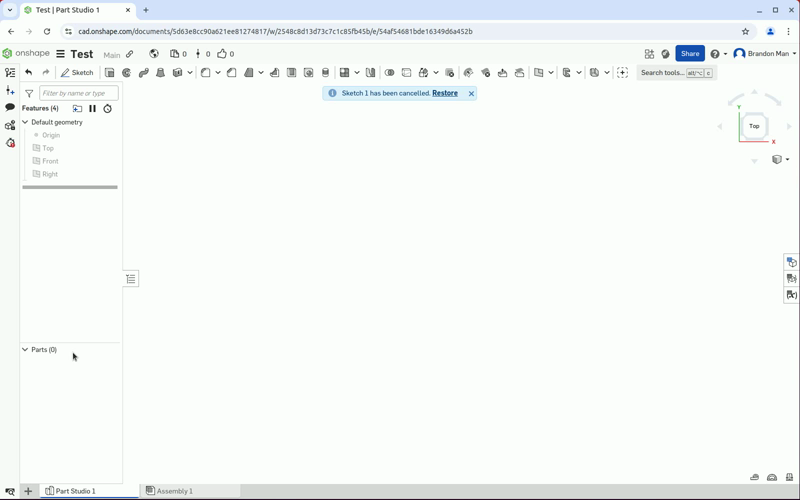
key(up)
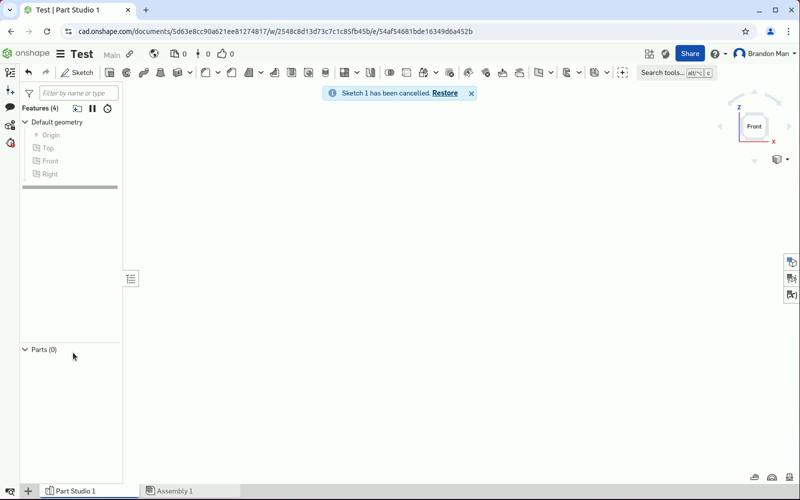
key_up(shift)
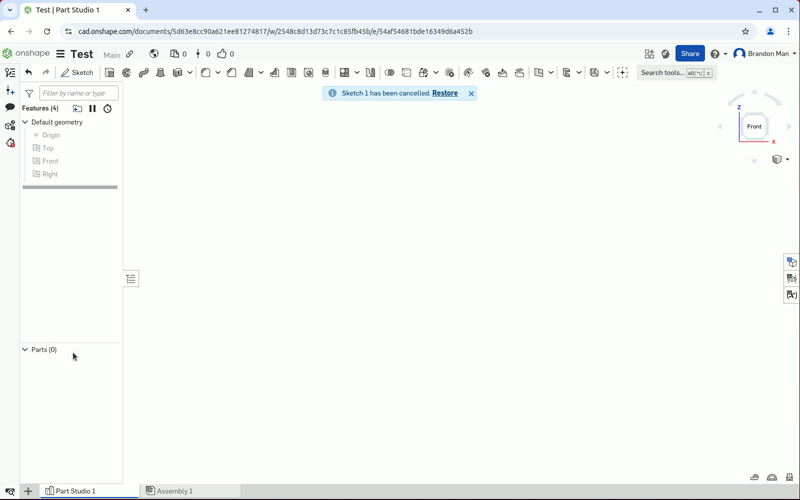
mouse_move(73, 352)
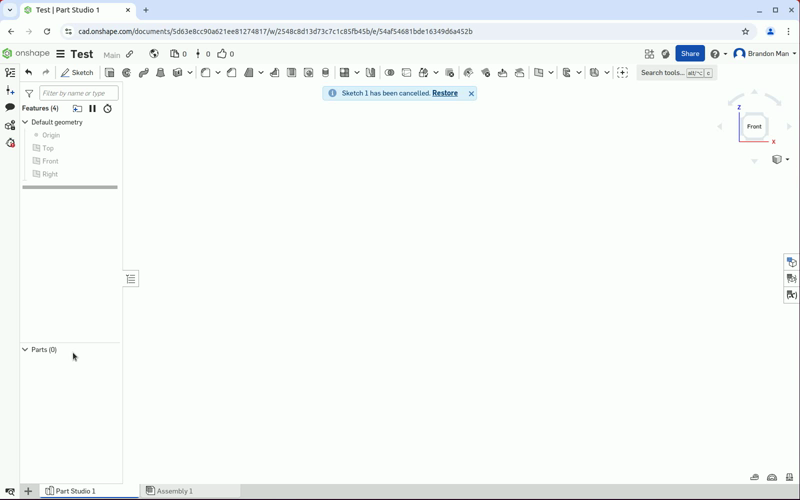
key(shift+y)
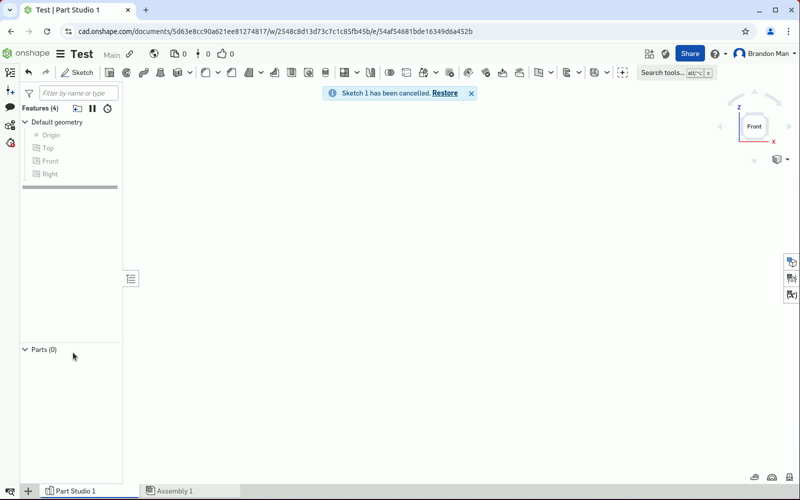
key(shift+s)
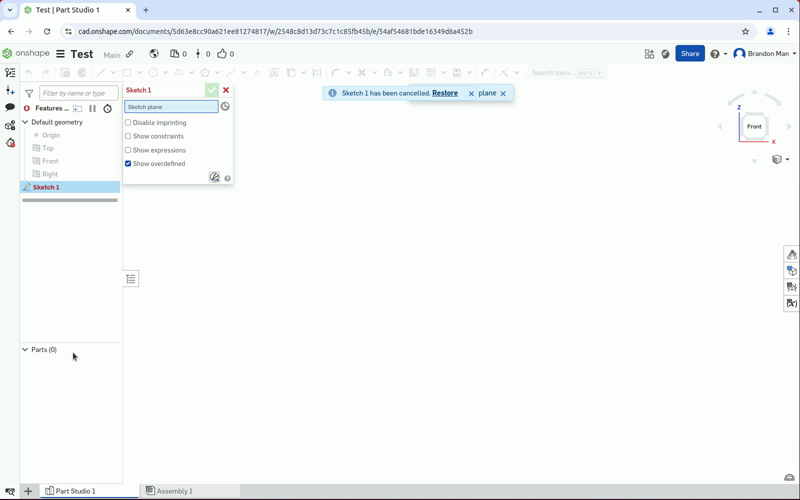
mouse_move(73, 163)
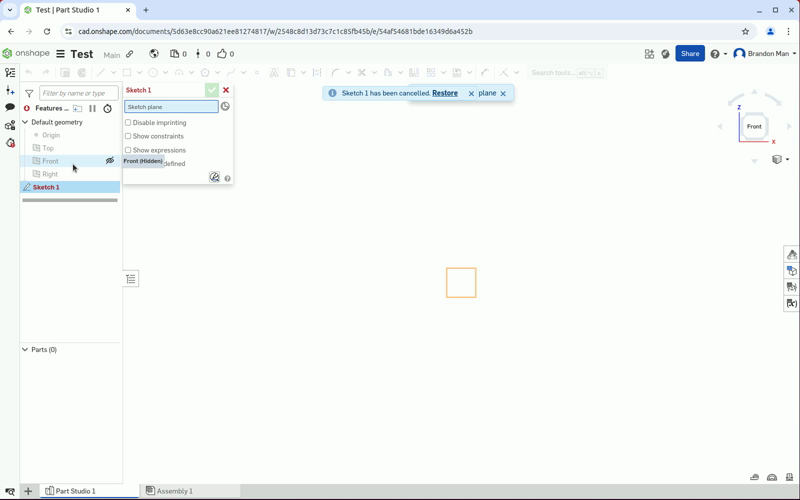
click(73, 163)
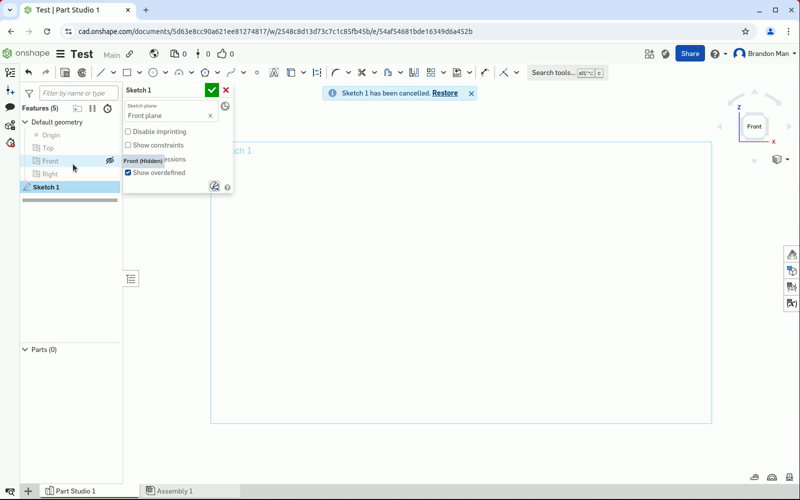
mouse_move(73, 352)
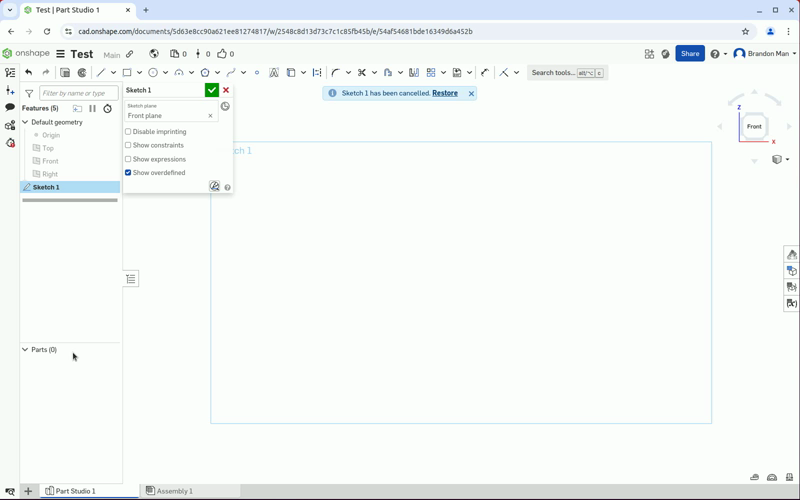
key(y)
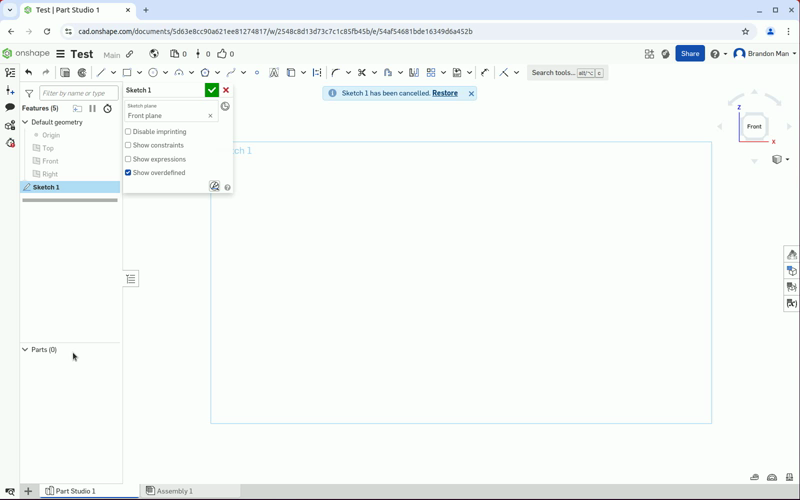
key(l)
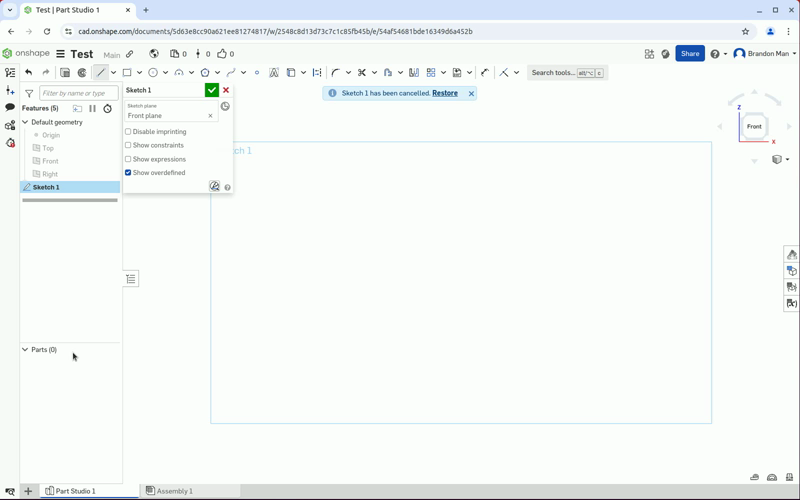
key_down(shift)
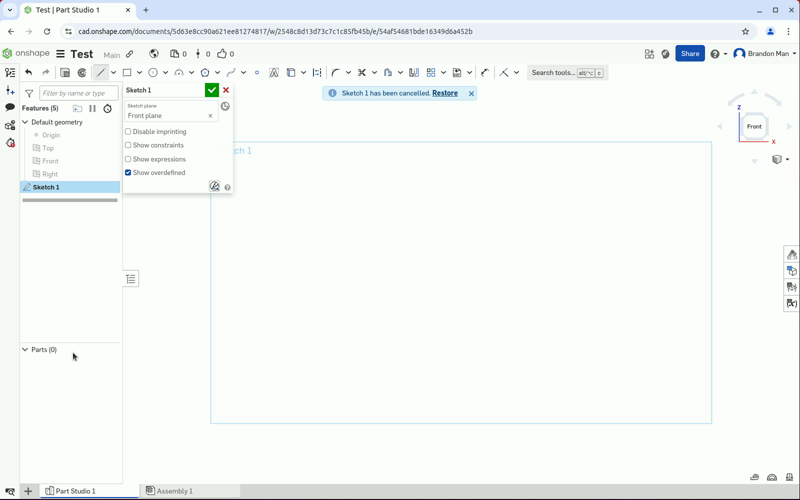
mouse_move(395, 262)
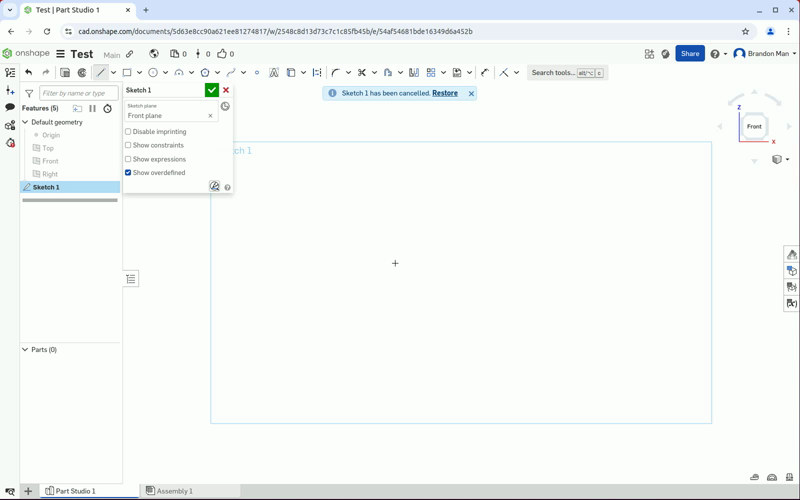
click(395, 262)
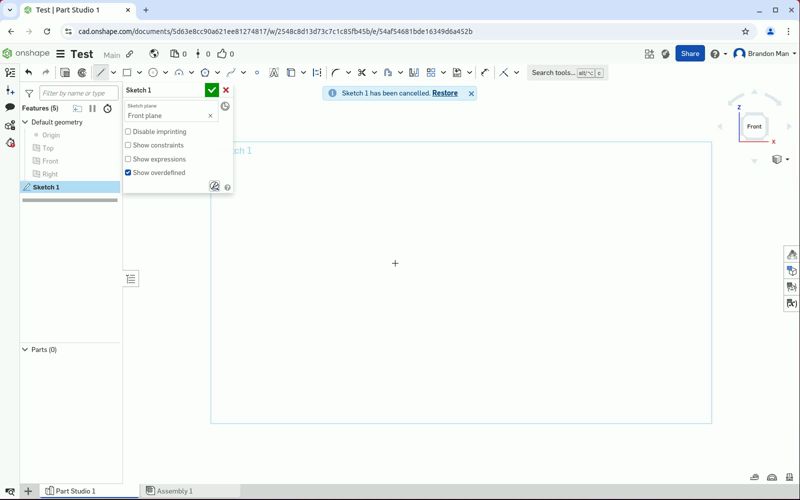
key_up(shift)
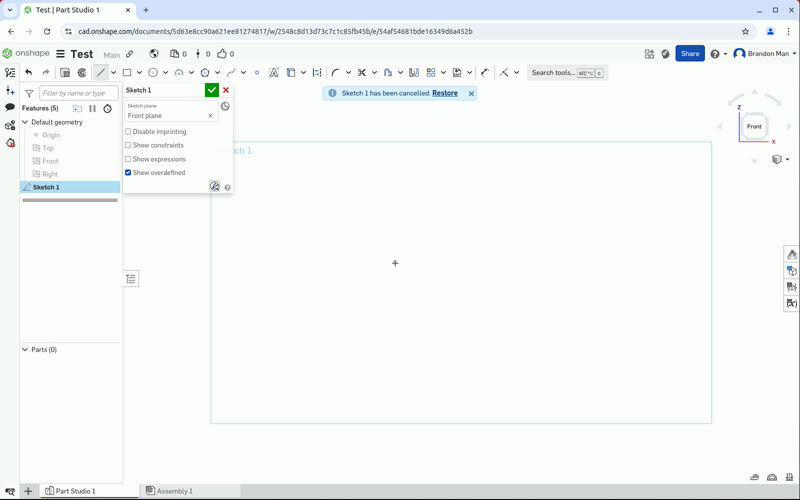
key_down(shift)
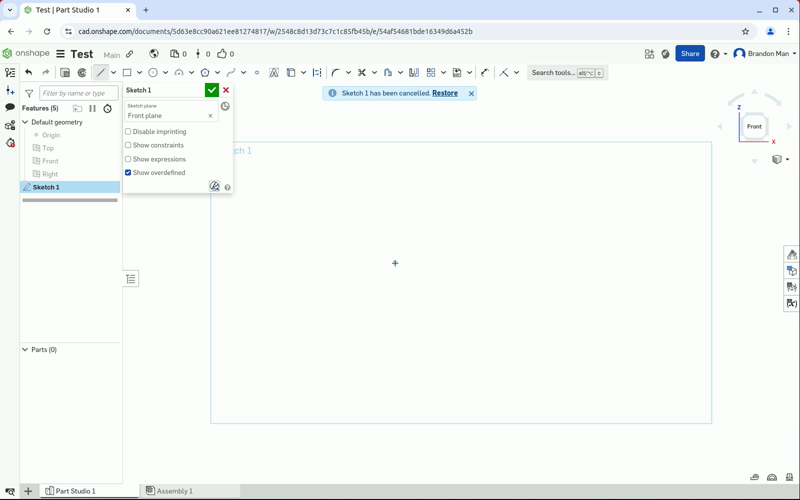
mouse_move(425, 262)
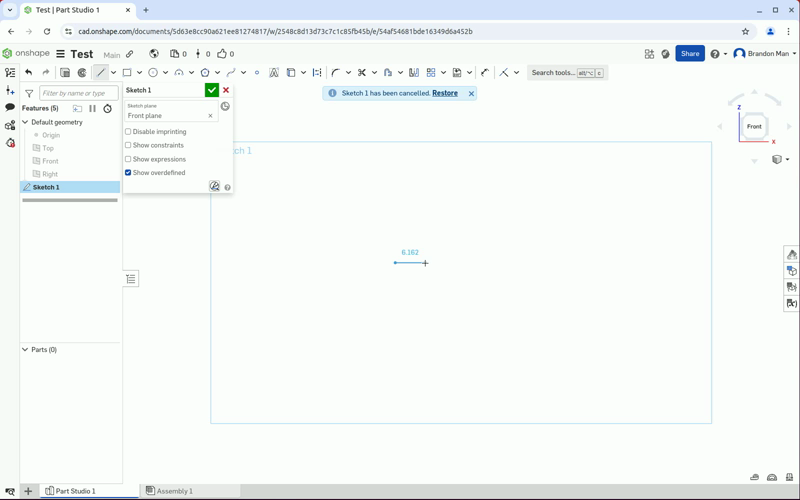
mouse_move(426, 262)
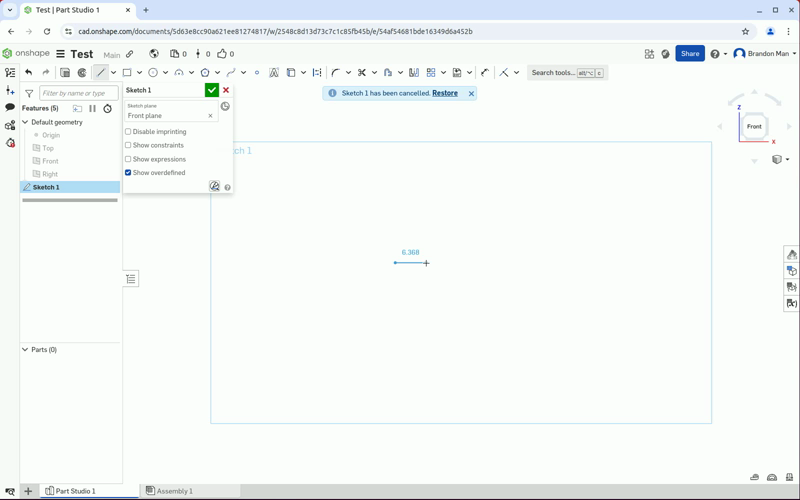
click(426, 262)
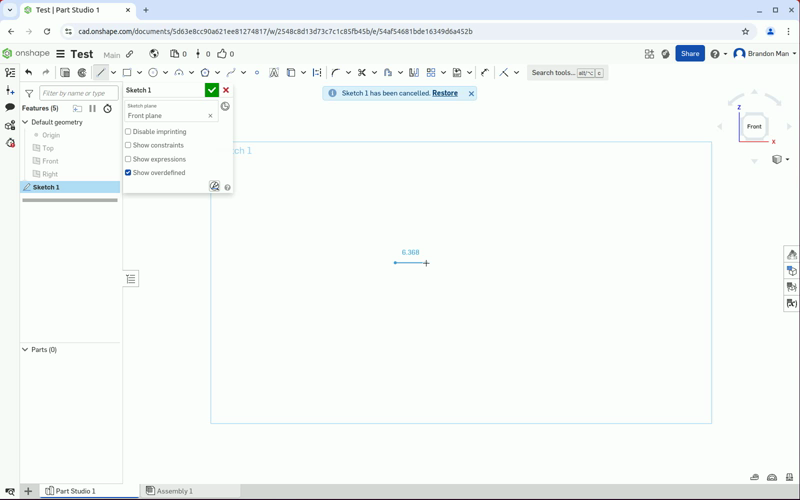
key_up(shift)
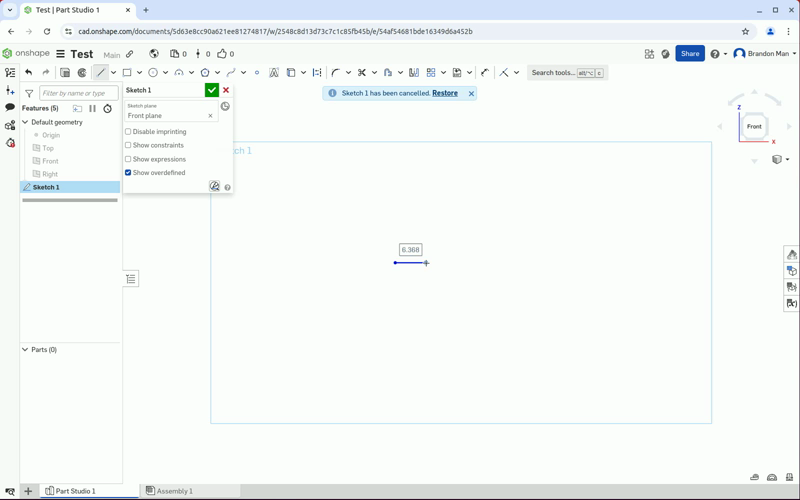
key_down(shift)
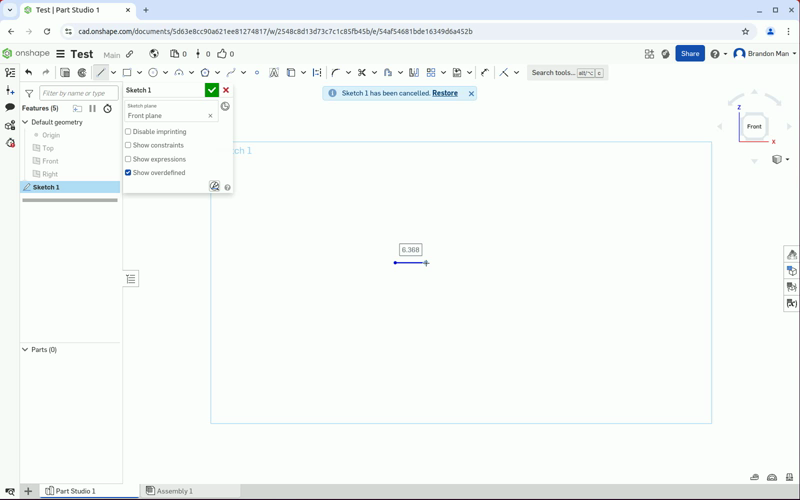
mouse_move(456, 262)
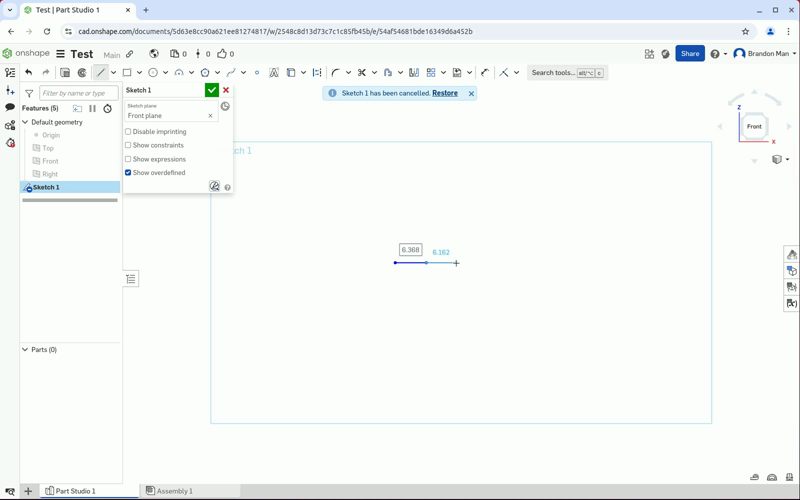
mouse_move(426, 243)
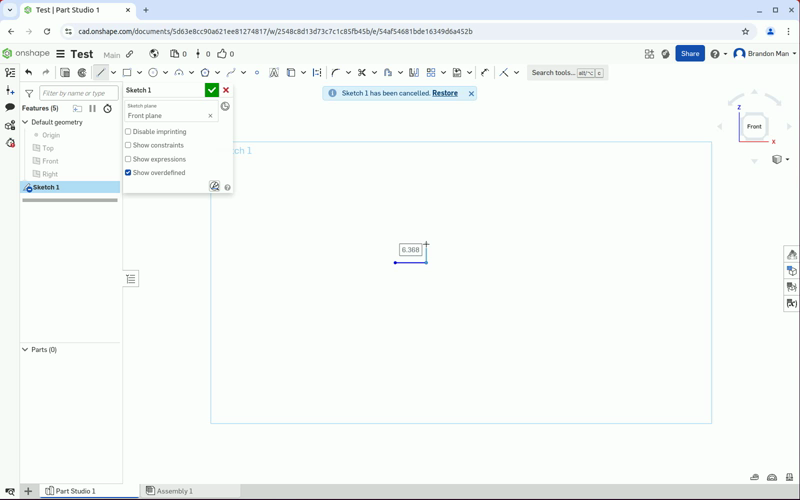
click(426, 243)
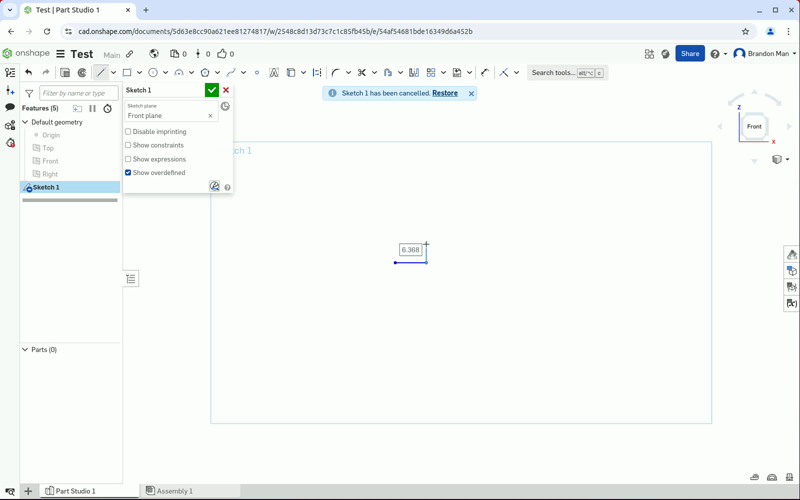
key_up(shift)
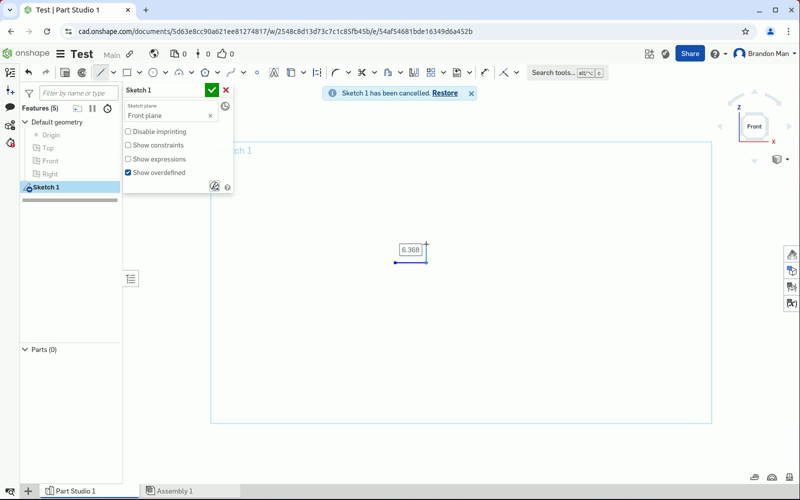
key_down(shift)
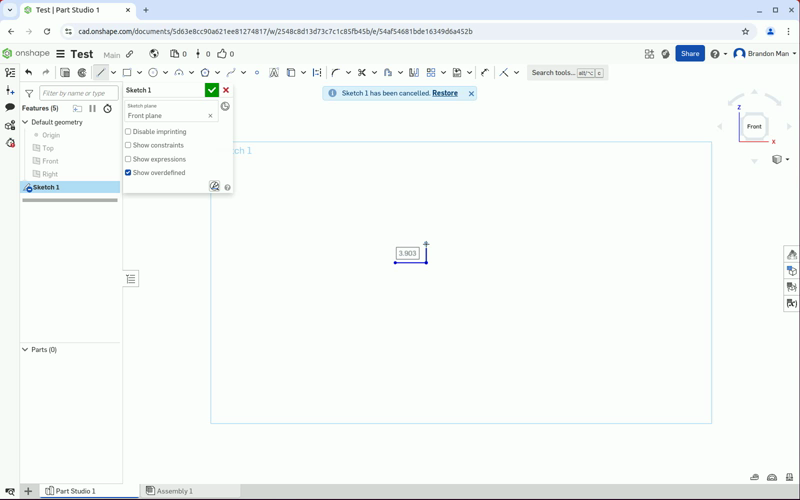
mouse_move(456, 243)
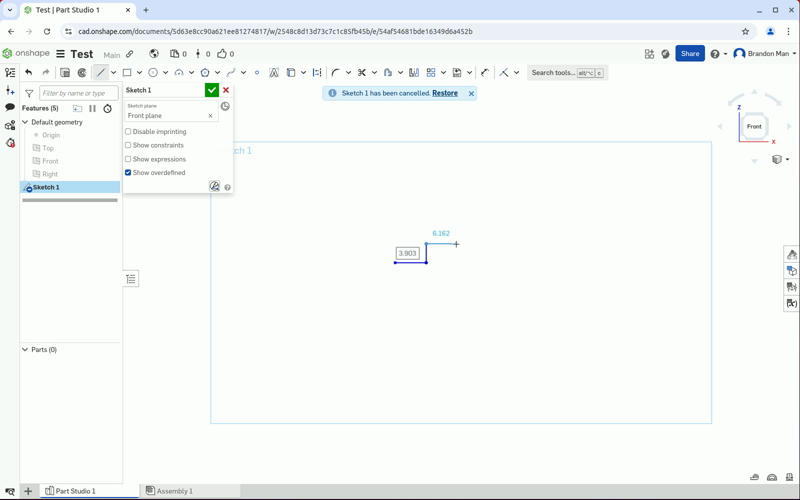
mouse_move(395, 243)
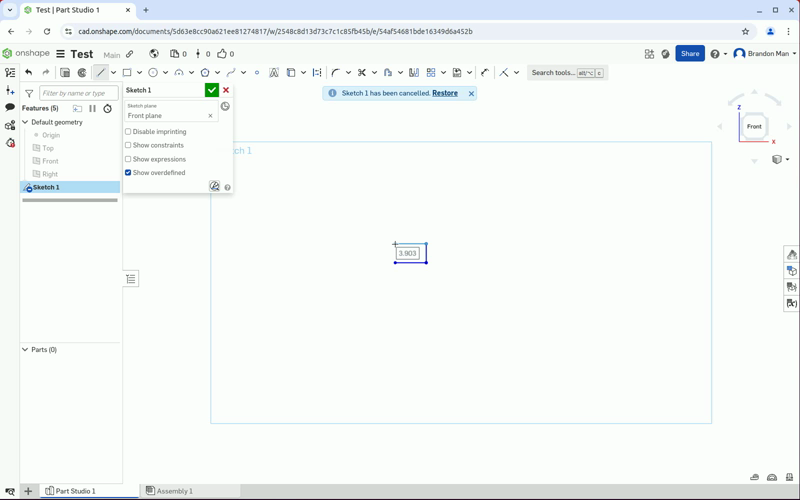
click(395, 243)
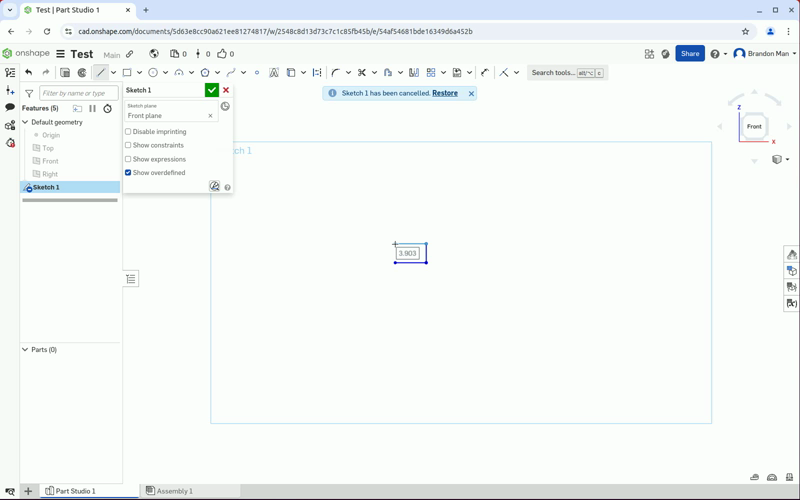
key_up(shift)
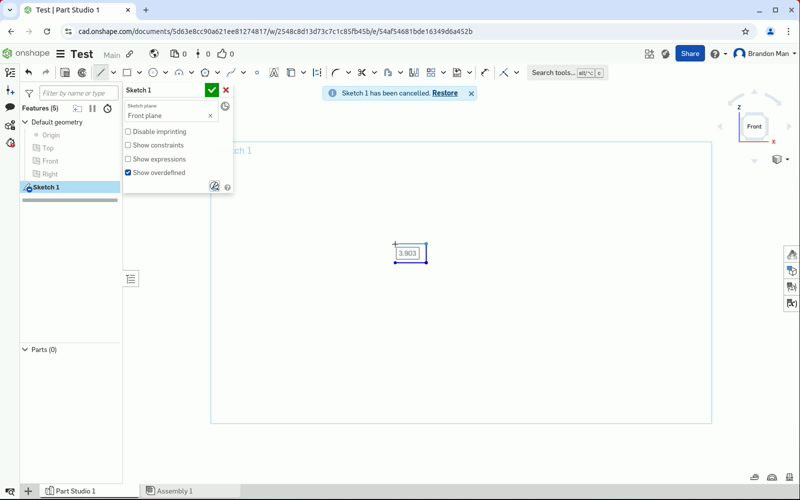
mouse_move(425, 243)
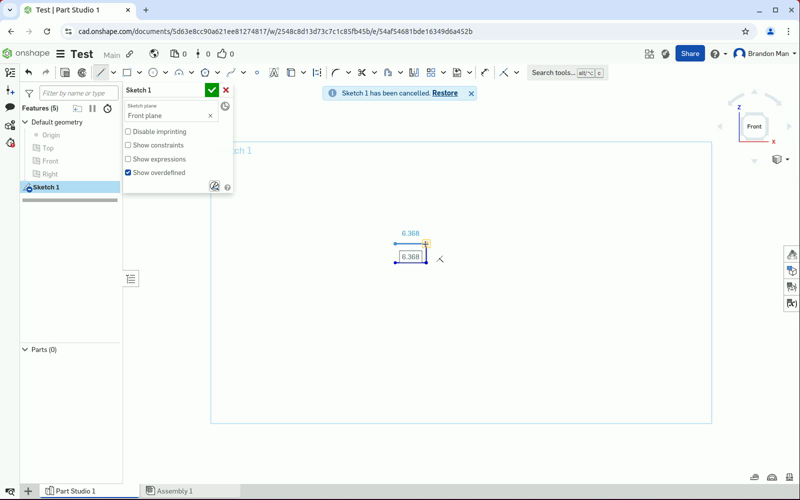
key_down(shift)
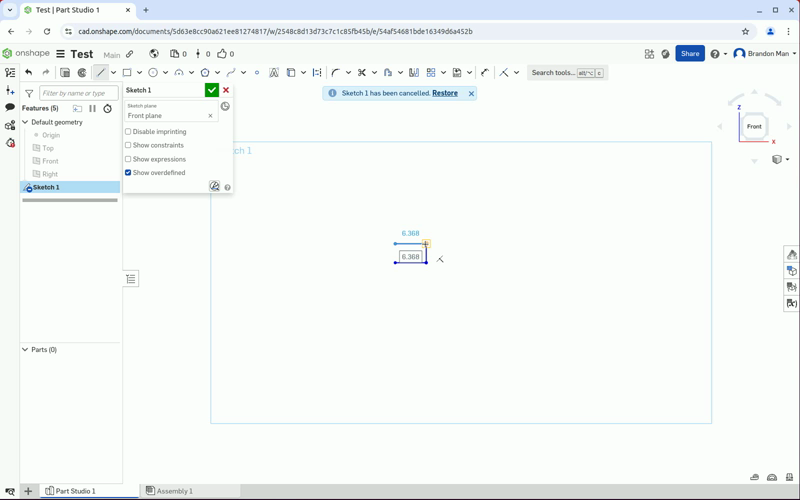
mouse_move(395, 262)
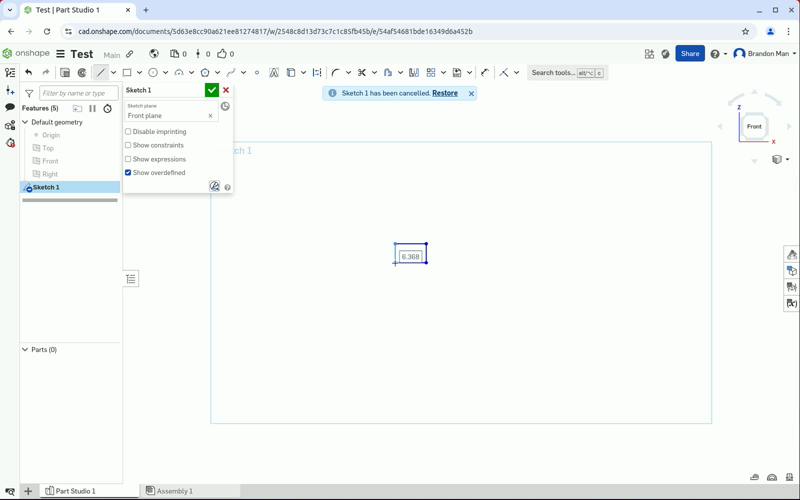
key_up(shift)
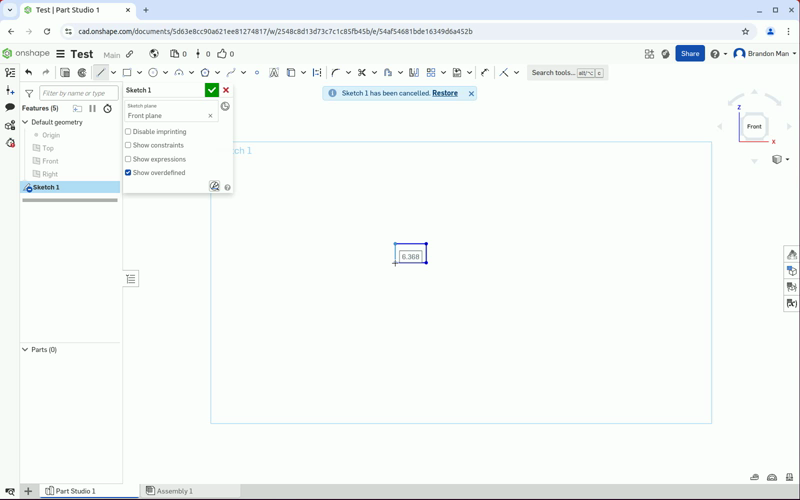
click(395, 262)
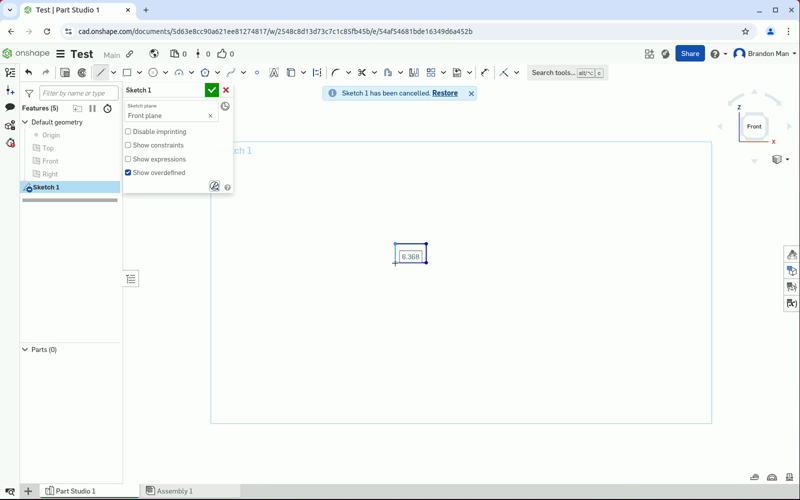
key(esc)
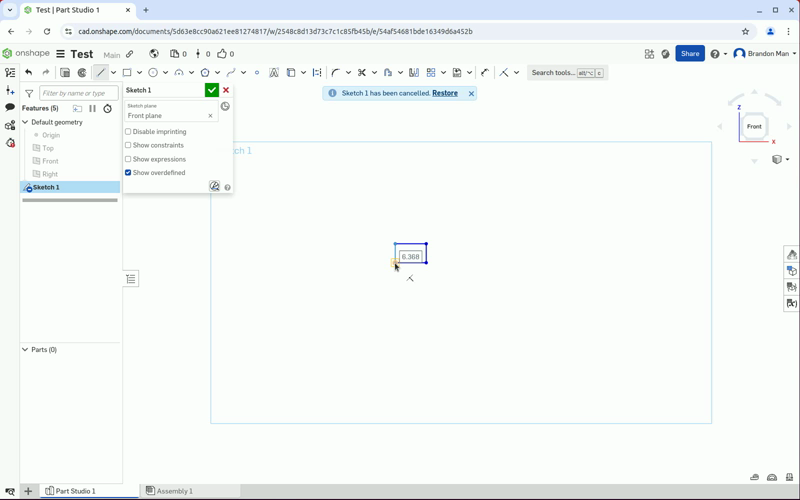
mouse_move(404, 253)
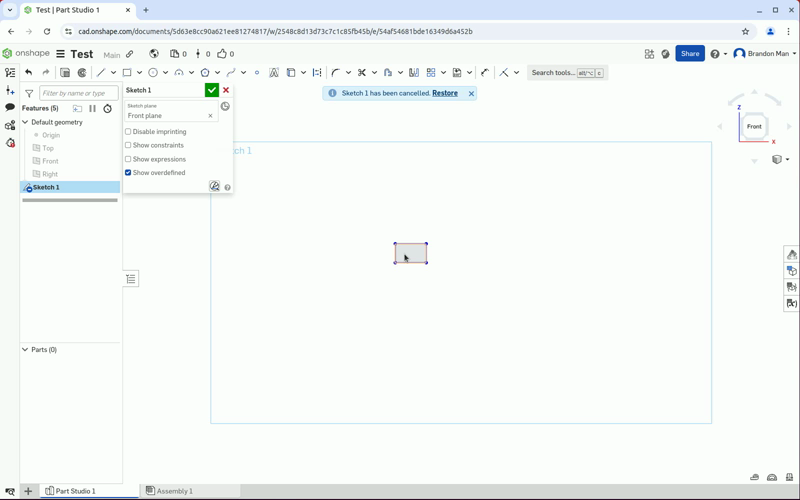
scroll(6)
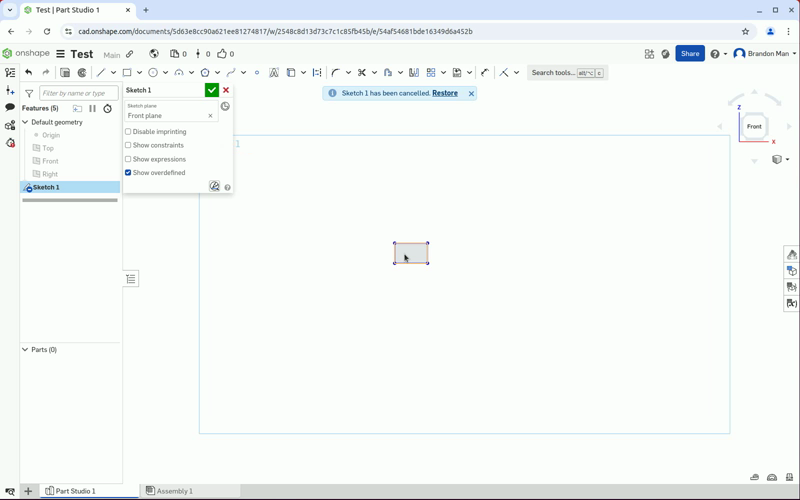
scroll(6)
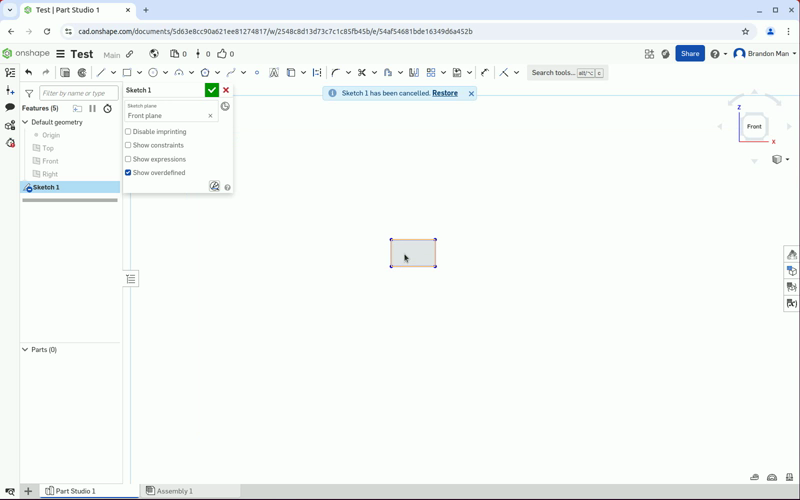
scroll(6)
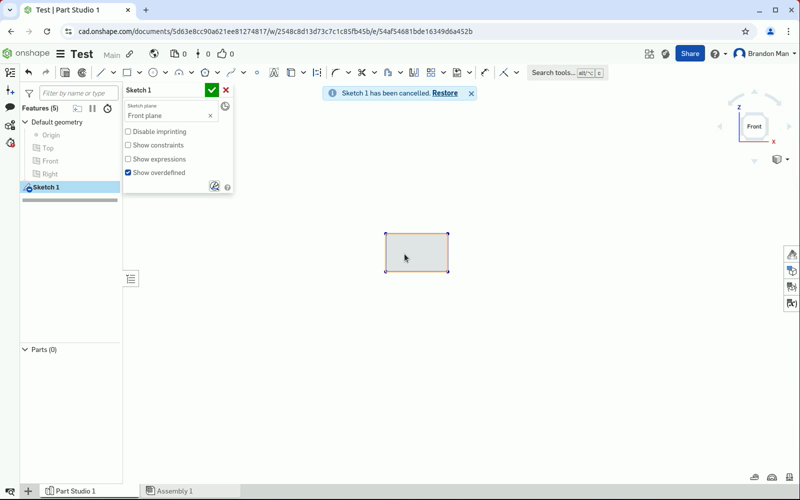
scroll(6)
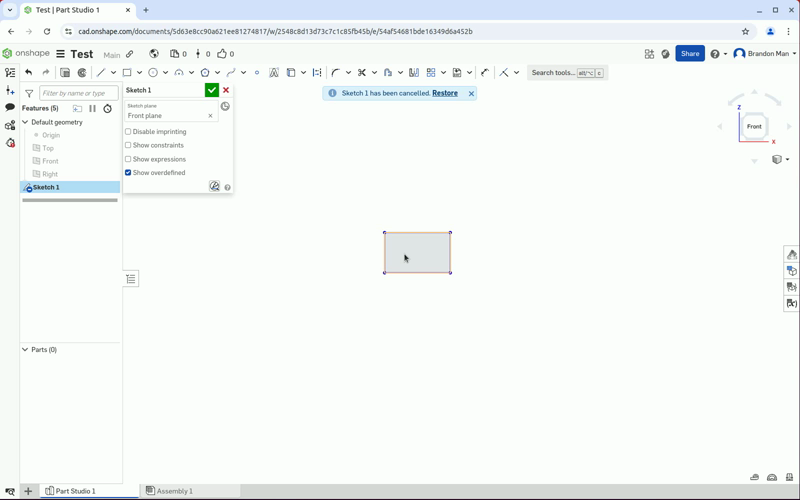
scroll(6)
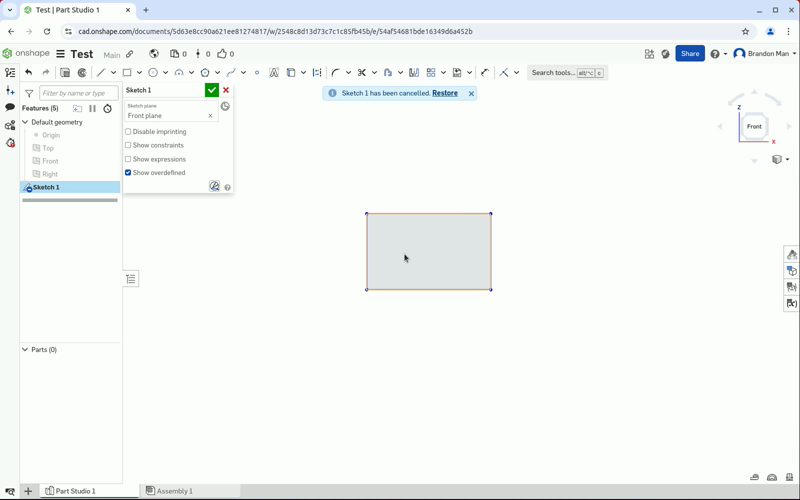
scroll(6)
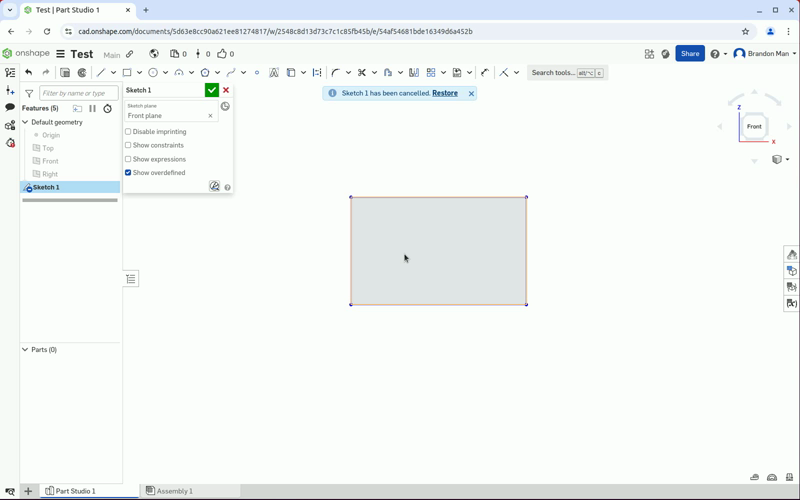
scroll(6)
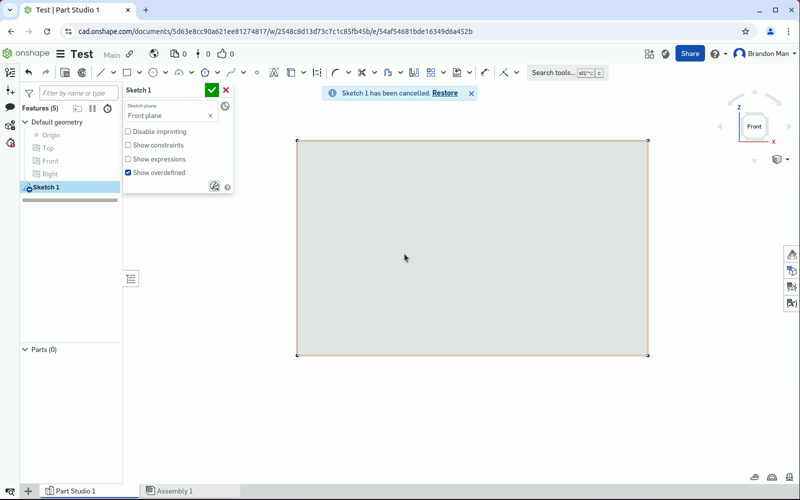
click(404, 253)
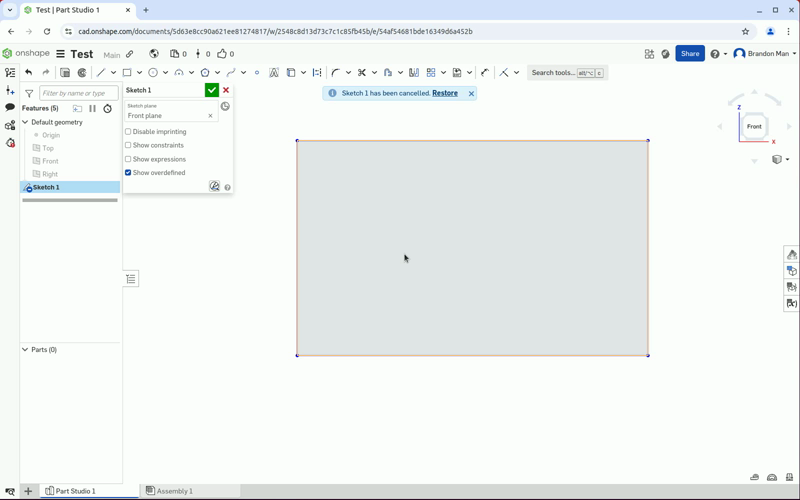
scroll(-6)
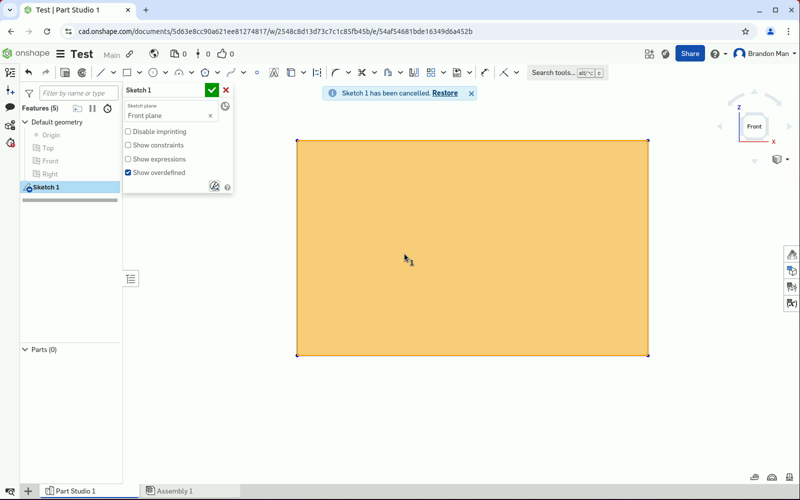
scroll(-6)
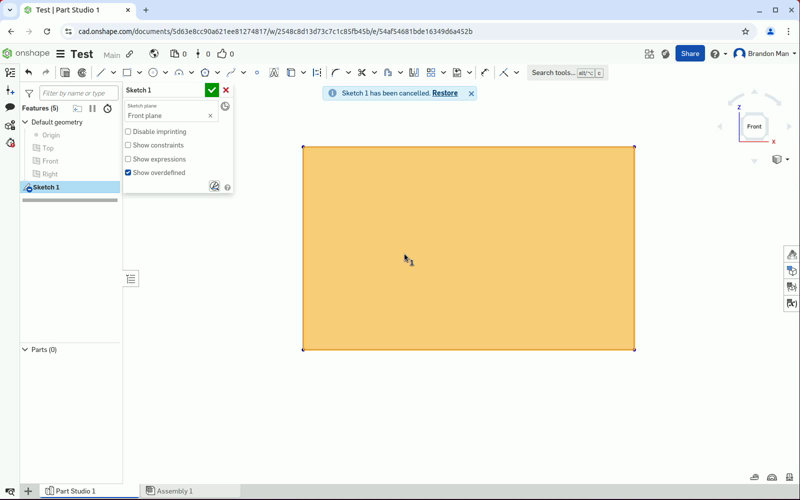
scroll(-6)
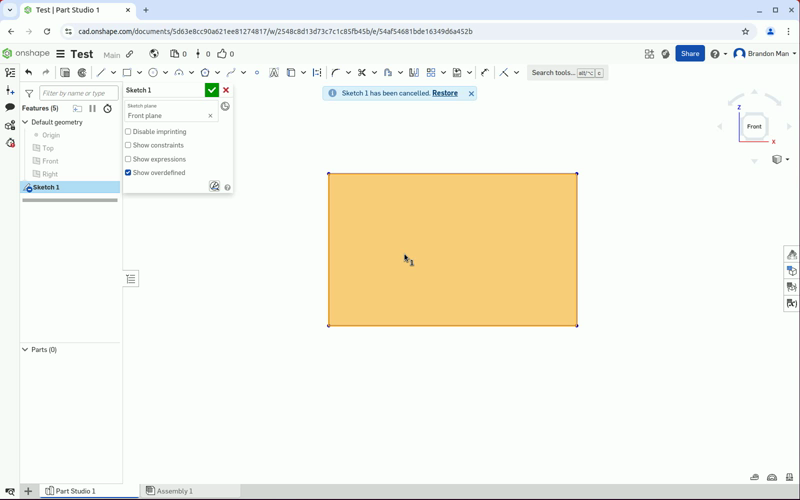
scroll(-6)
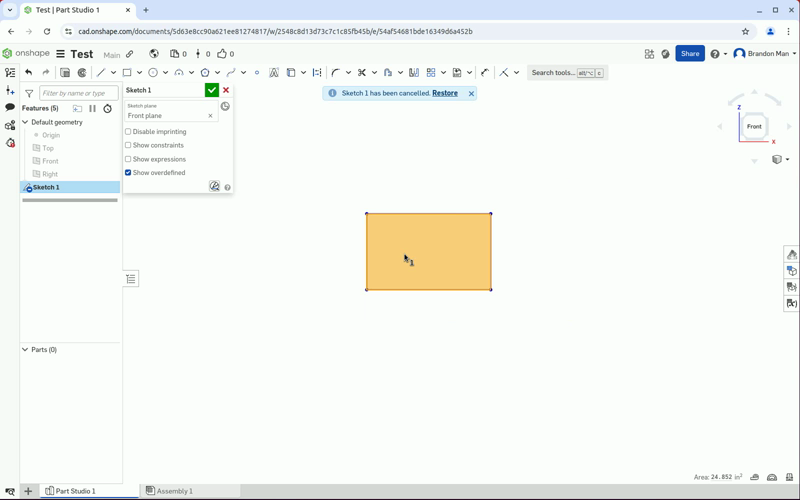
scroll(-6)
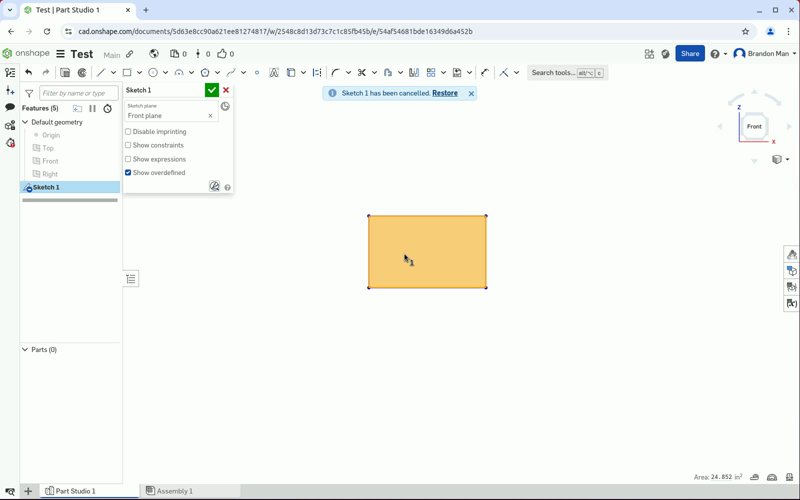
scroll(-6)
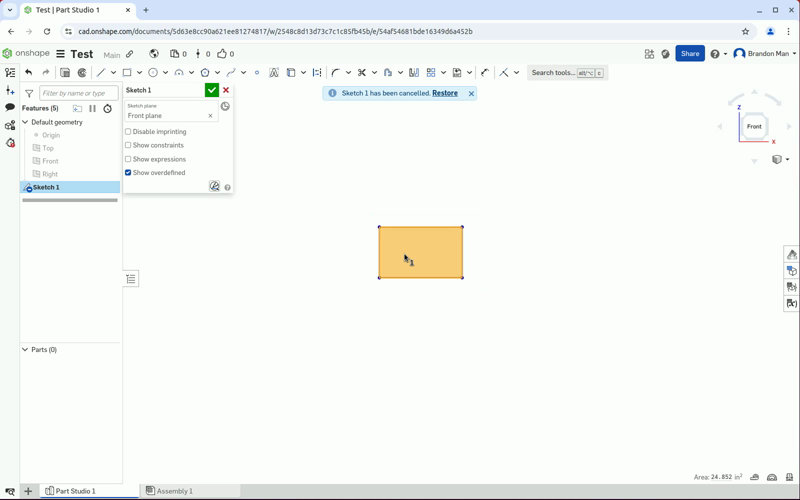
scroll(-6)
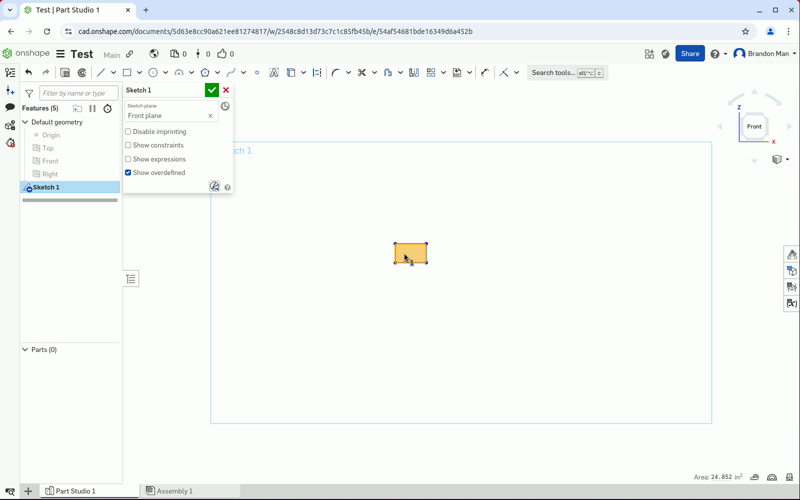
mouse_move(73, 352)
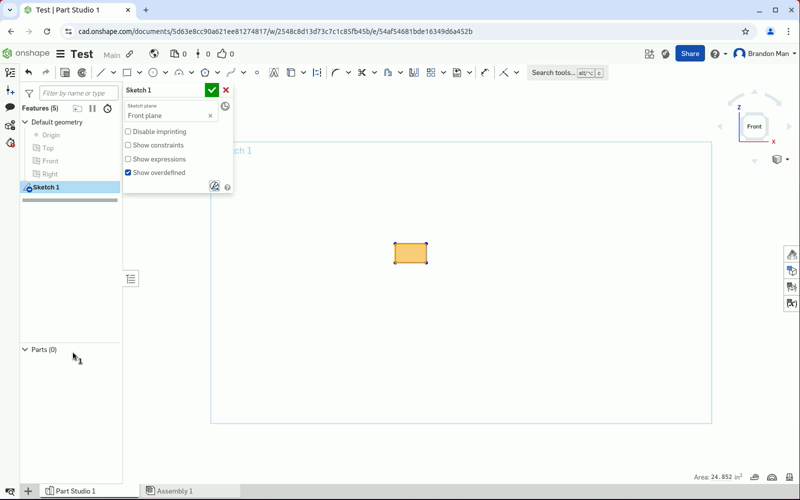
key(shift+y)
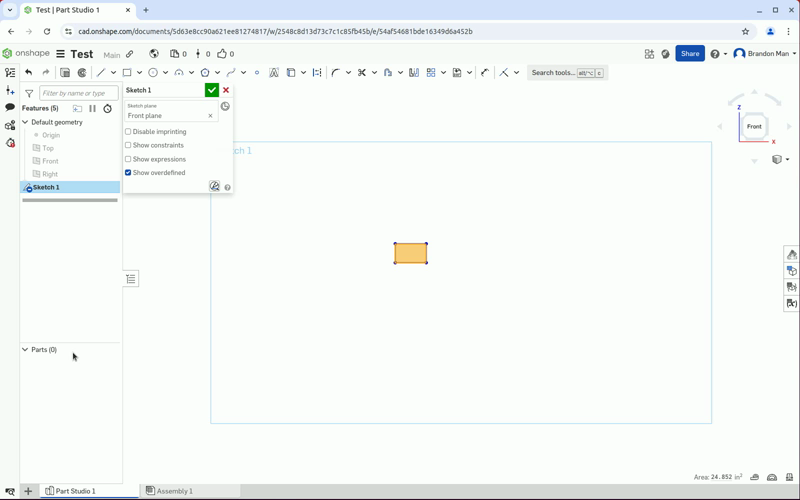
key(shift+e)
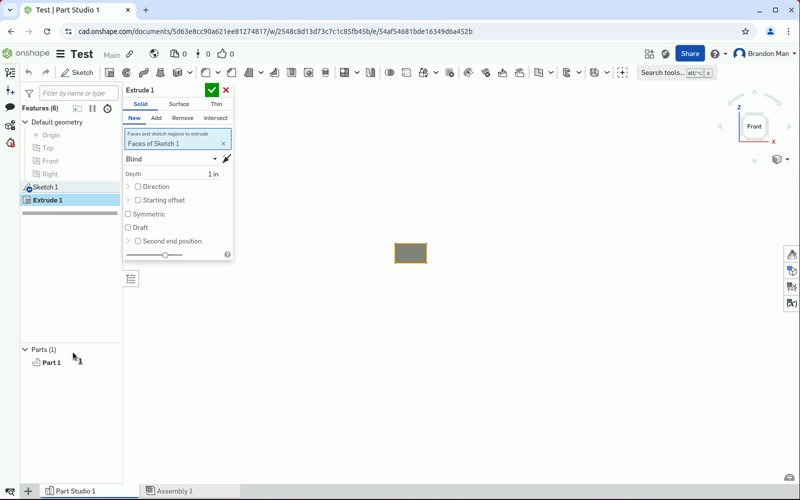
mouse_move(143, 106)
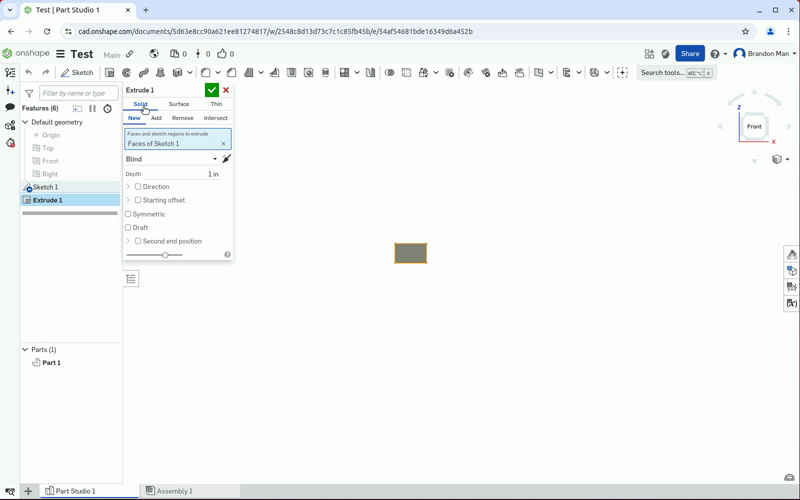
click(143, 106)
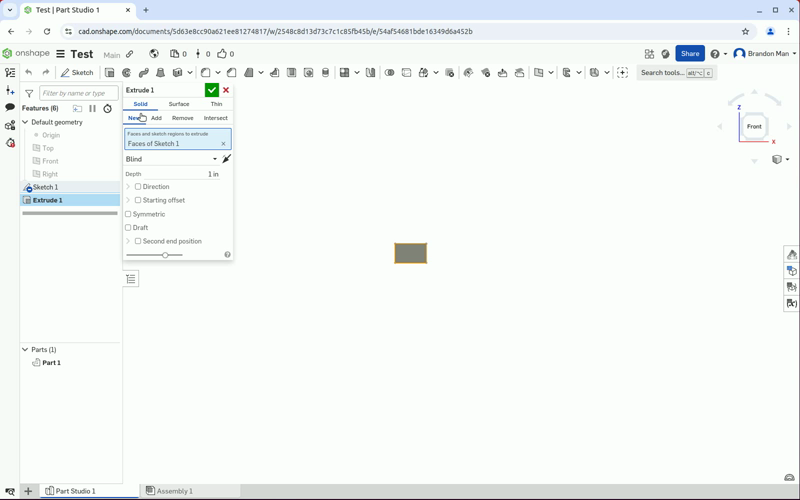
mouse_move(137, 120)
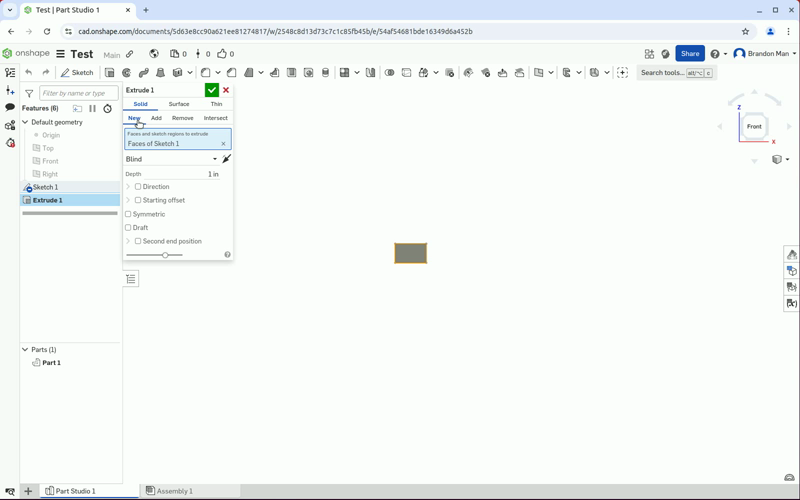
click(137, 120)
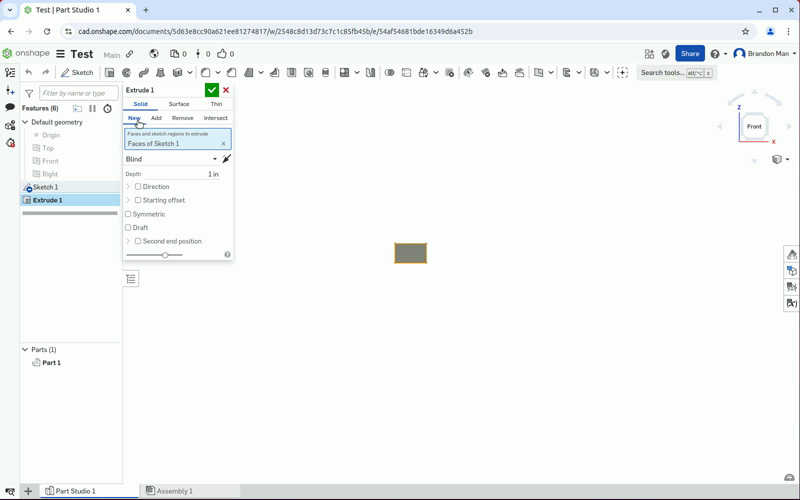
key(tab, 4)
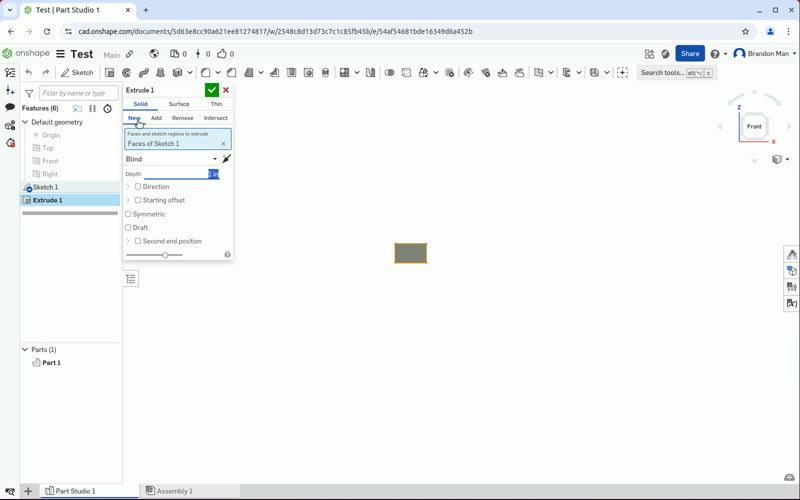
text(2.407)
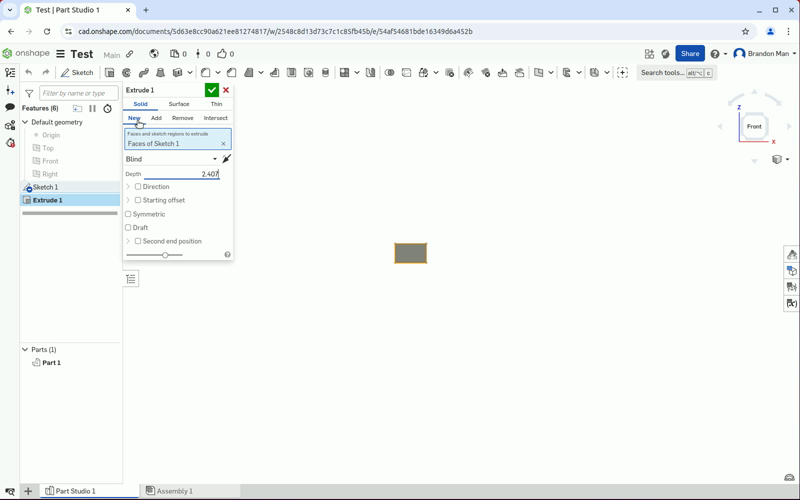
key(enter)
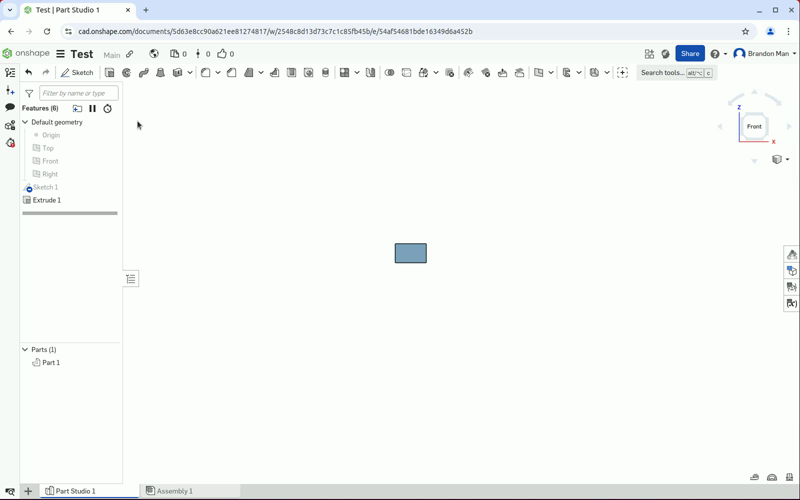
key(shift+h)
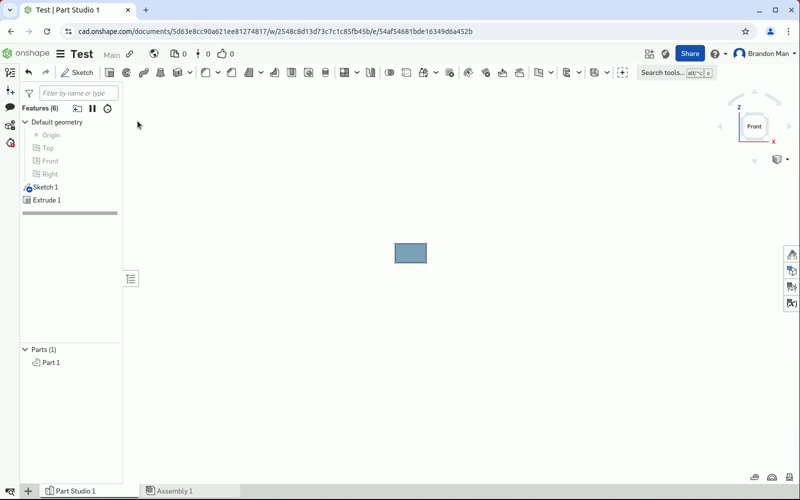
key(shift+h)
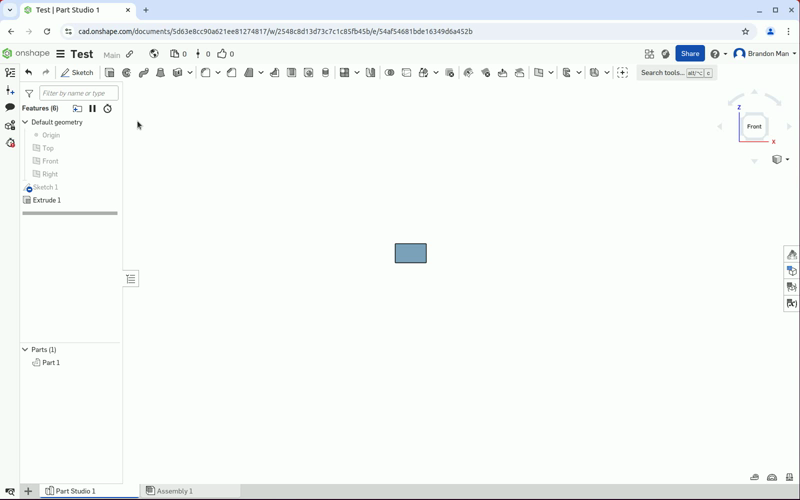
mouse_move(73, 189)
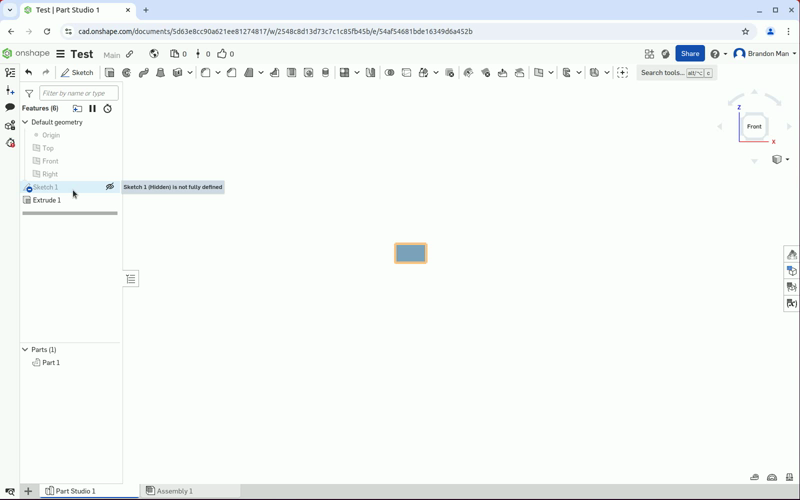
click(73, 189)
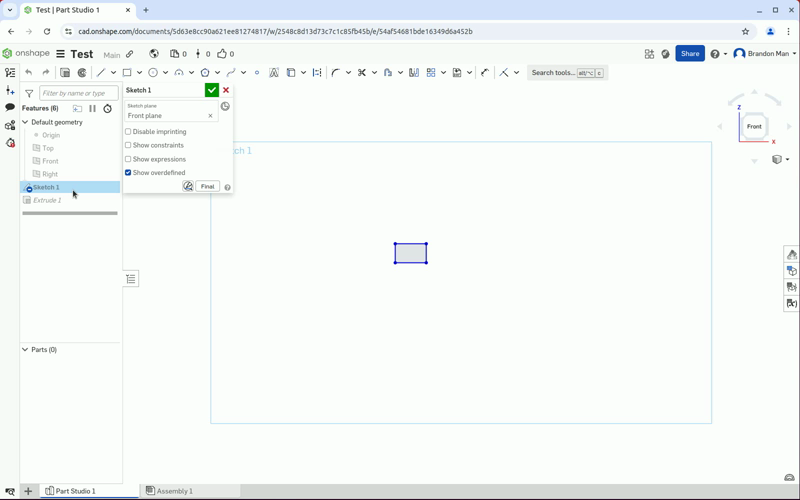
mouse_move(229, 92)
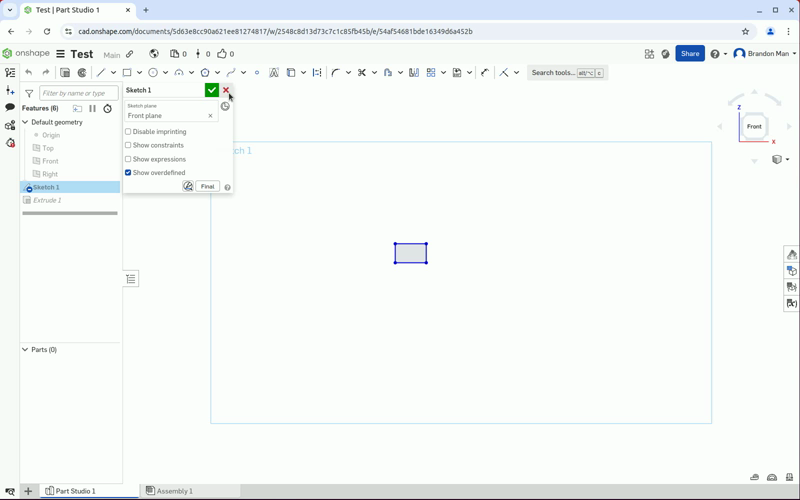
click(229, 92)
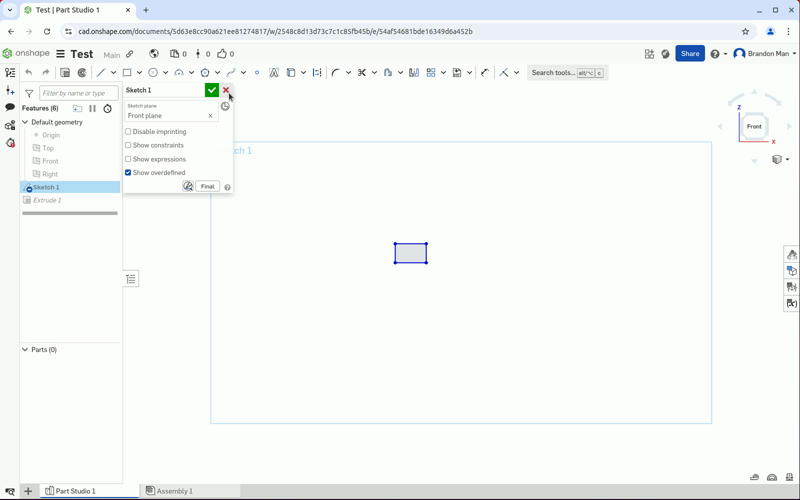
key(shift+s)
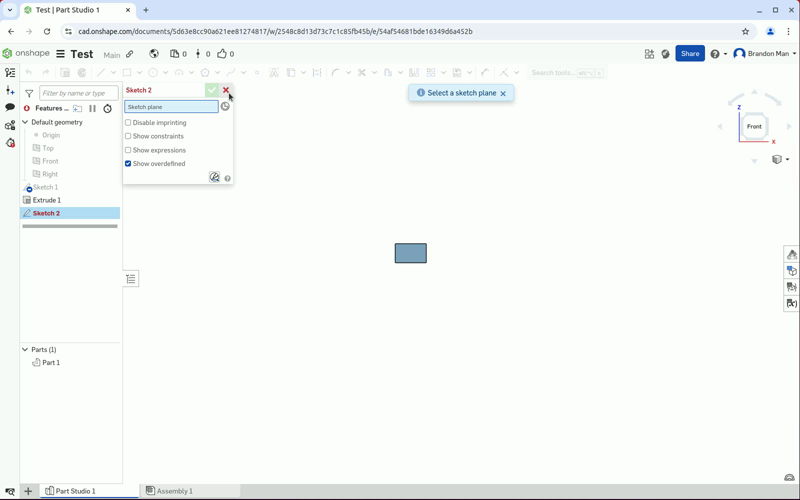
mouse_move(73, 163)
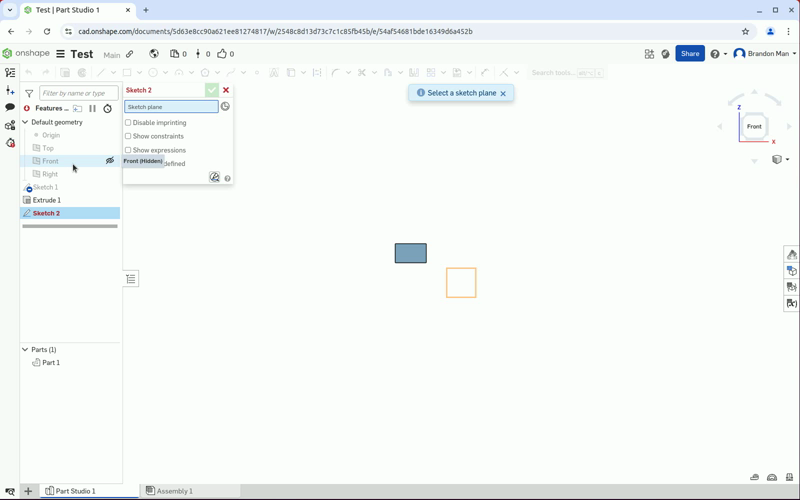
click(73, 163)
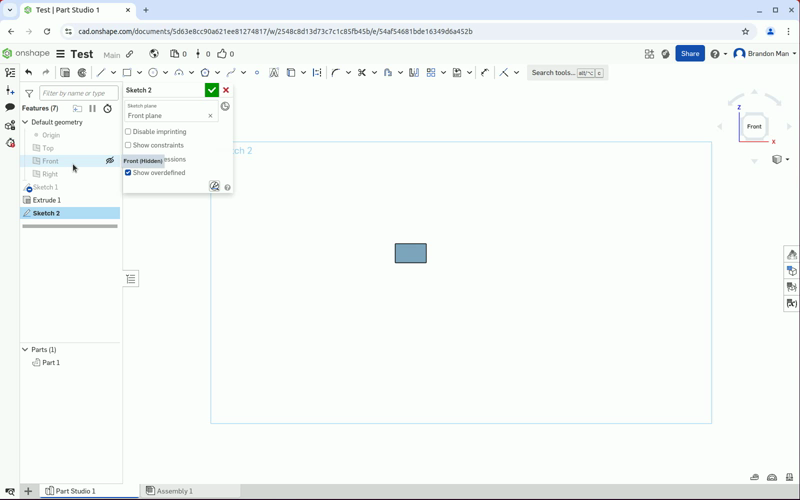
mouse_move(73, 352)
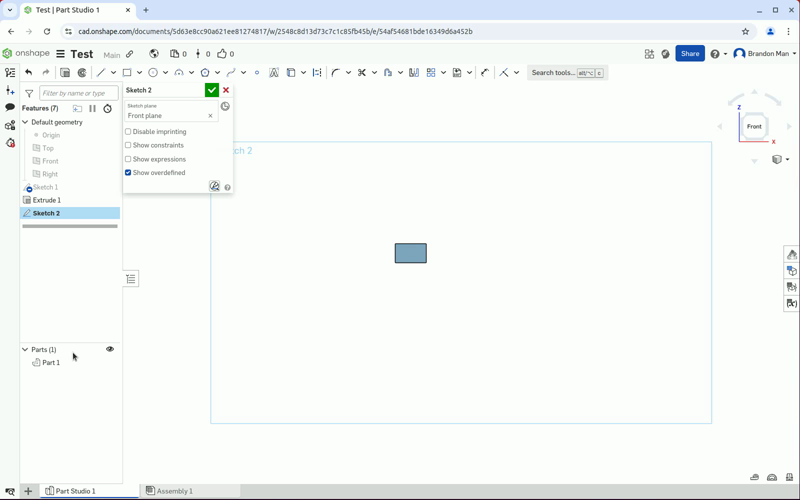
key(y)
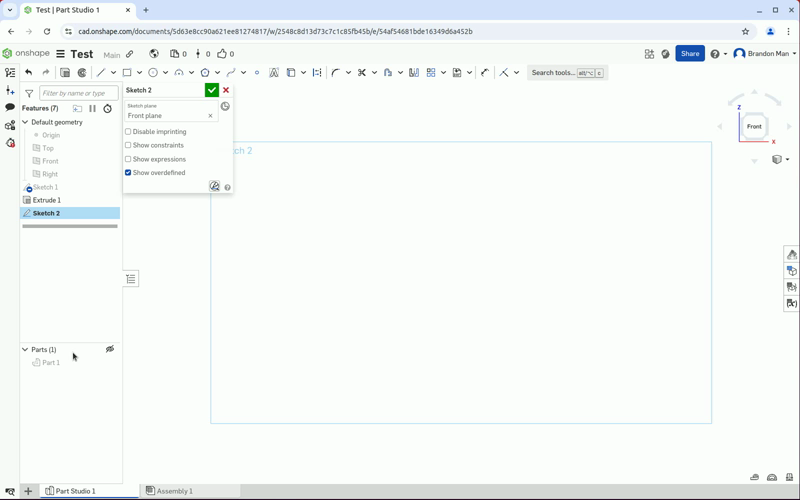
key(l)
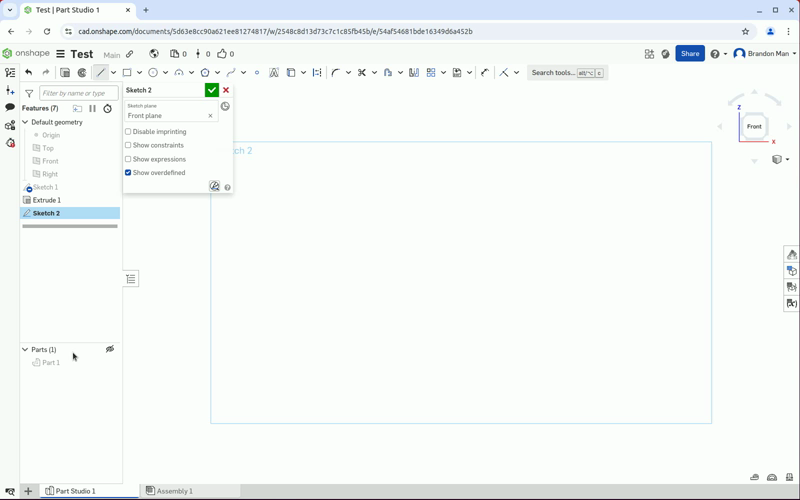
key_down(shift)
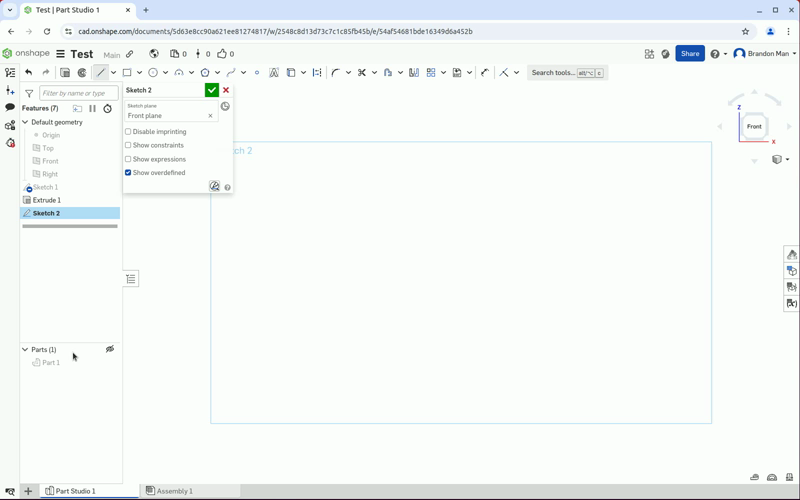
mouse_move(492, 252)
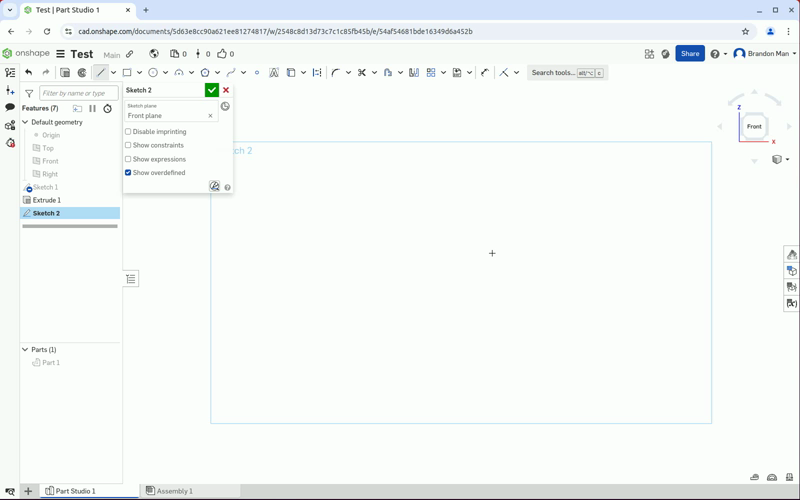
click(492, 252)
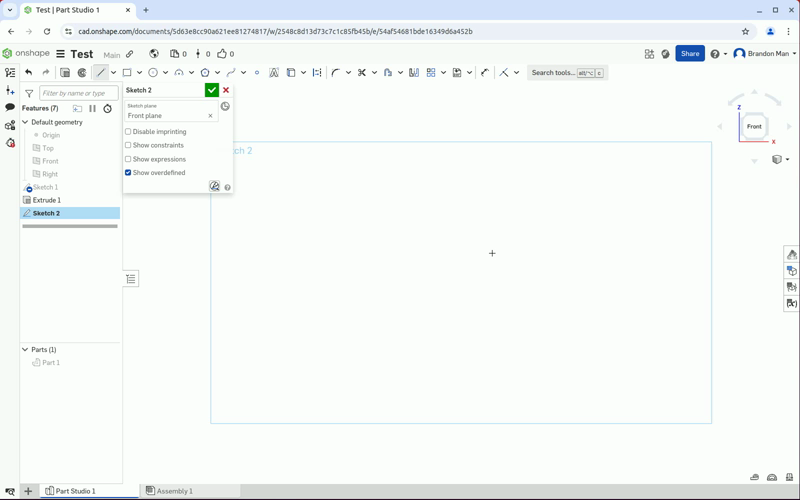
key_up(shift)
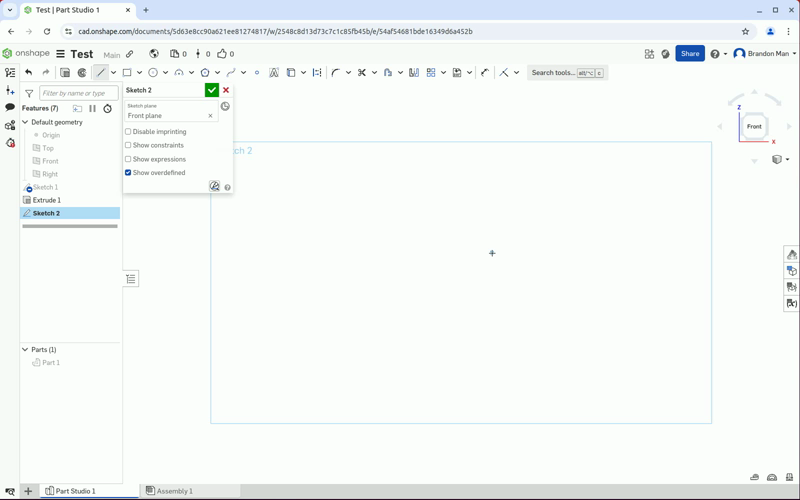
key_down(shift)
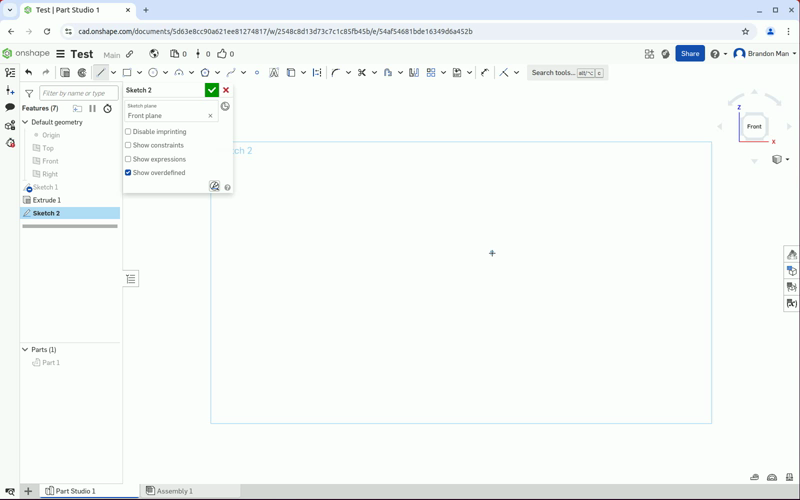
mouse_move(522, 252)
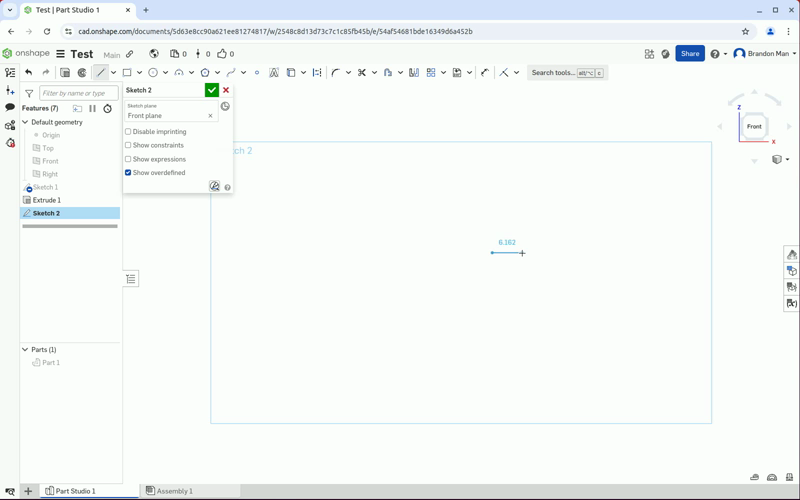
mouse_move(545, 252)
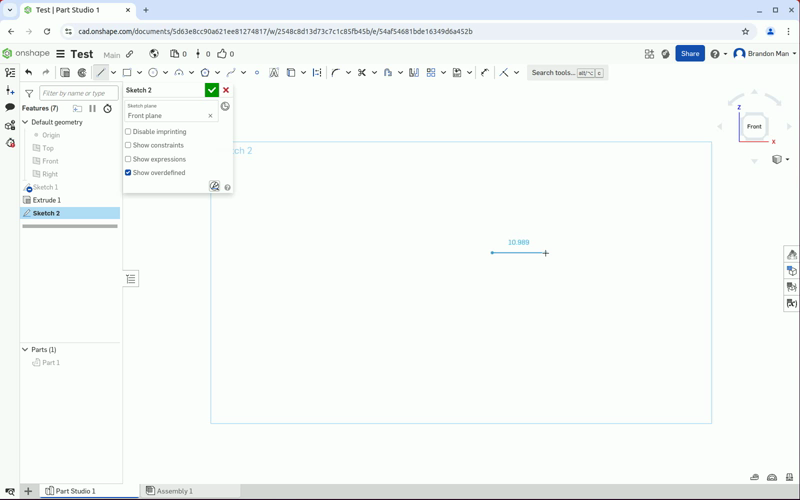
click(545, 252)
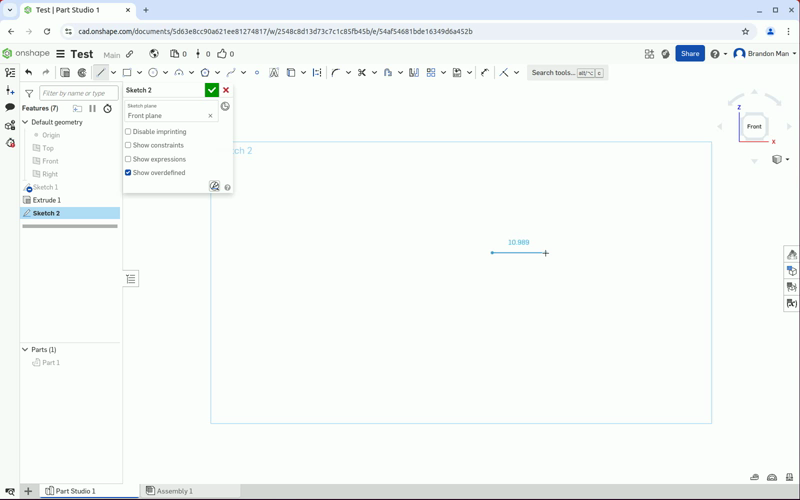
key_up(shift)
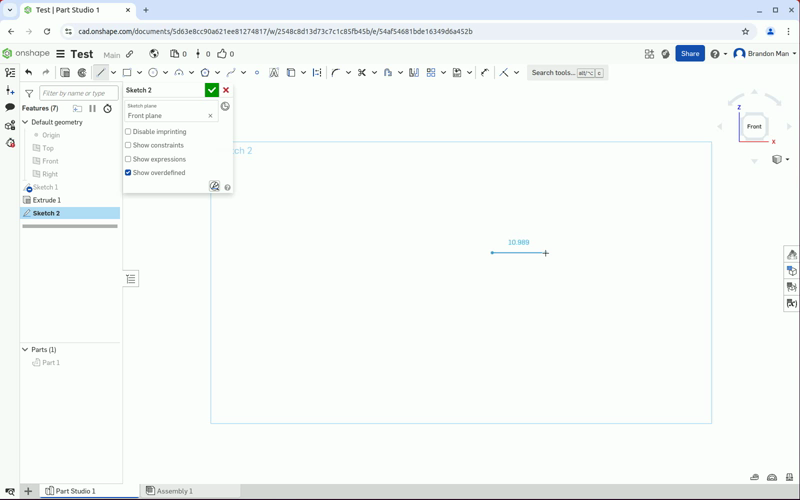
key_down(shift)
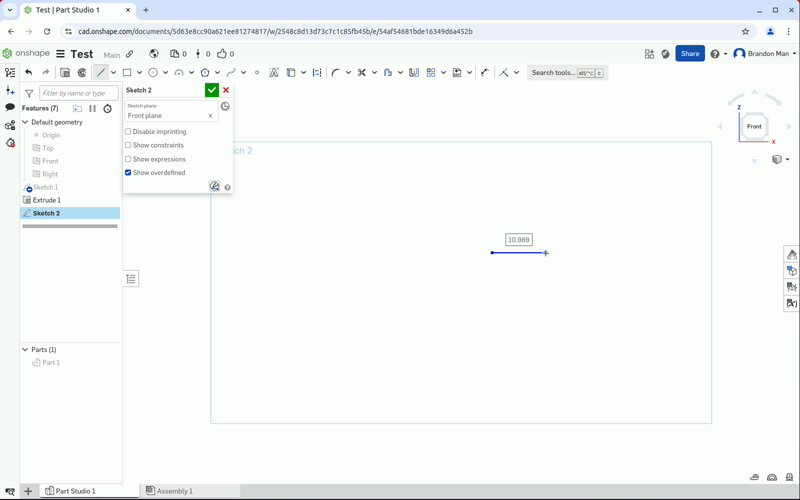
mouse_move(575, 252)
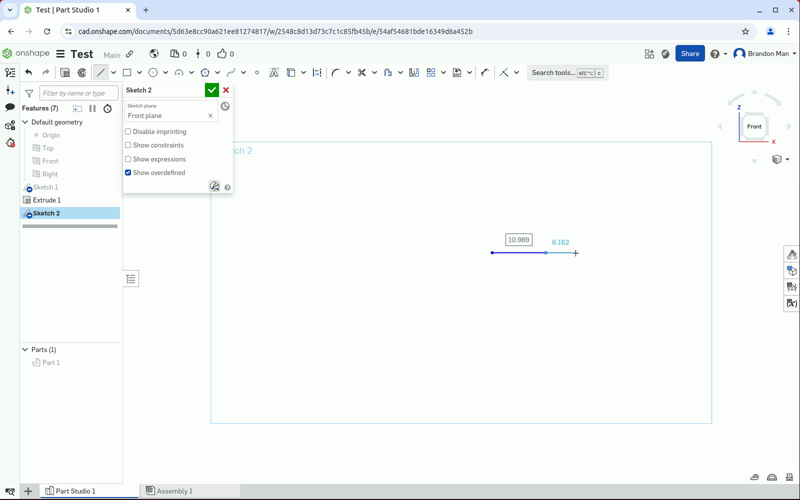
mouse_move(545, 248)
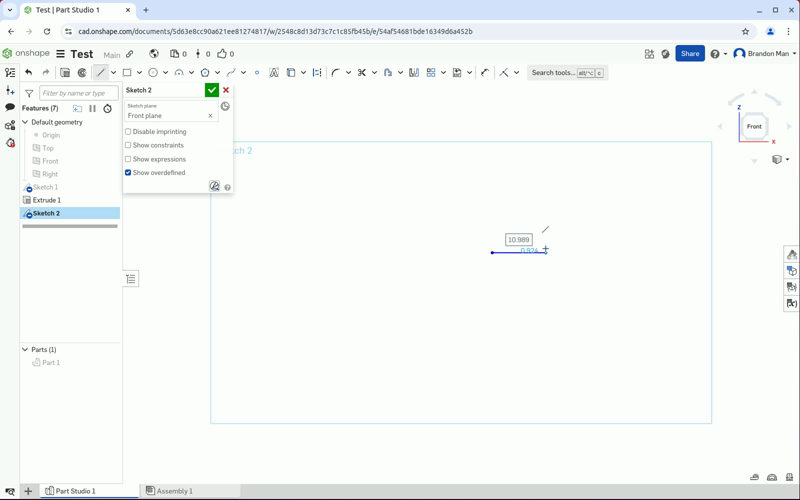
scroll(6)
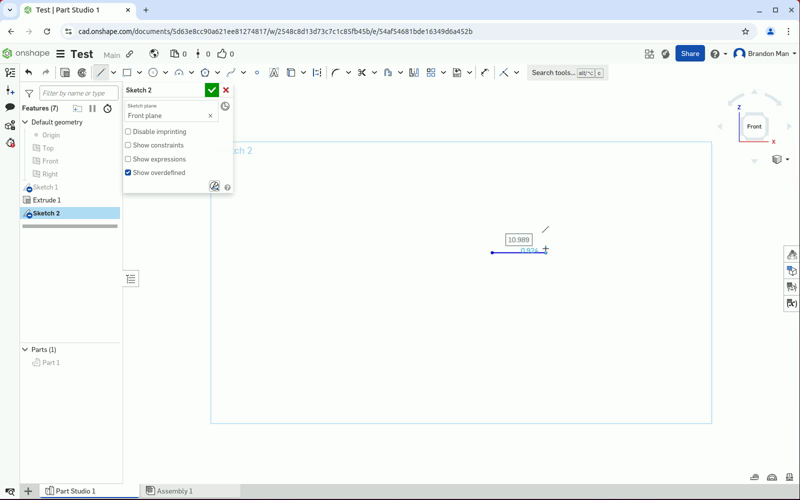
scroll(6)
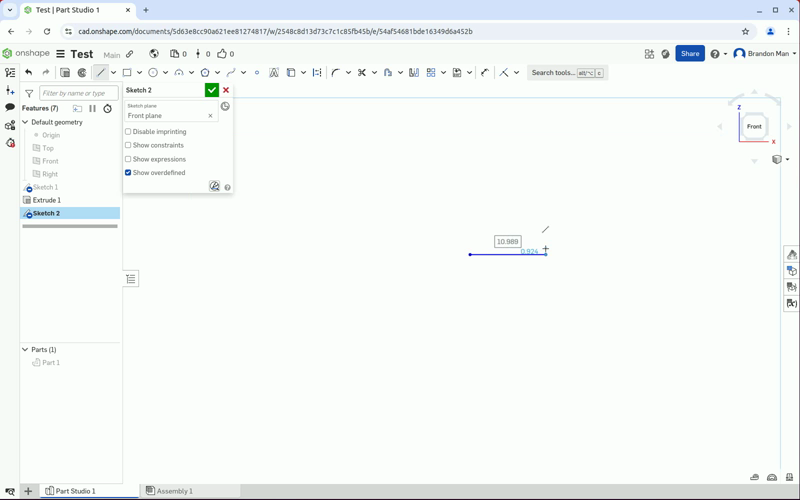
scroll(6)
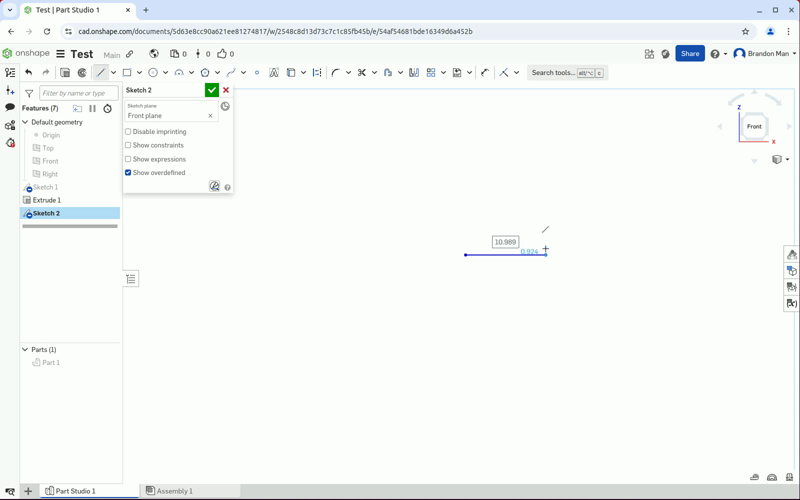
scroll(6)
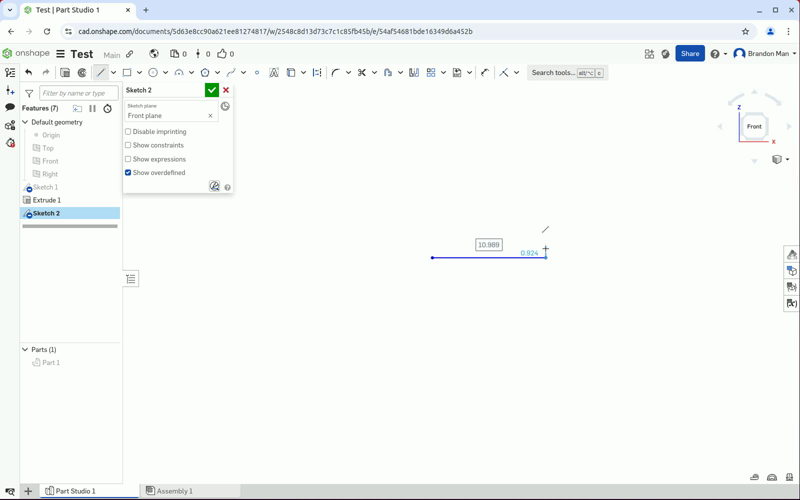
scroll(6)
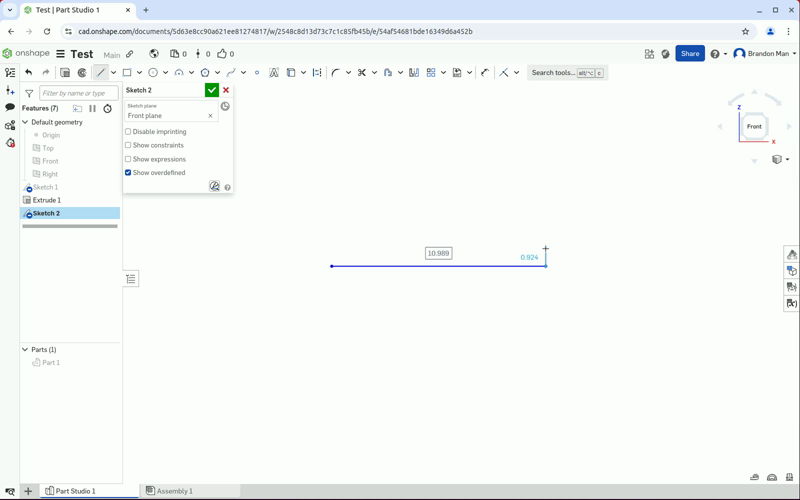
scroll(6)
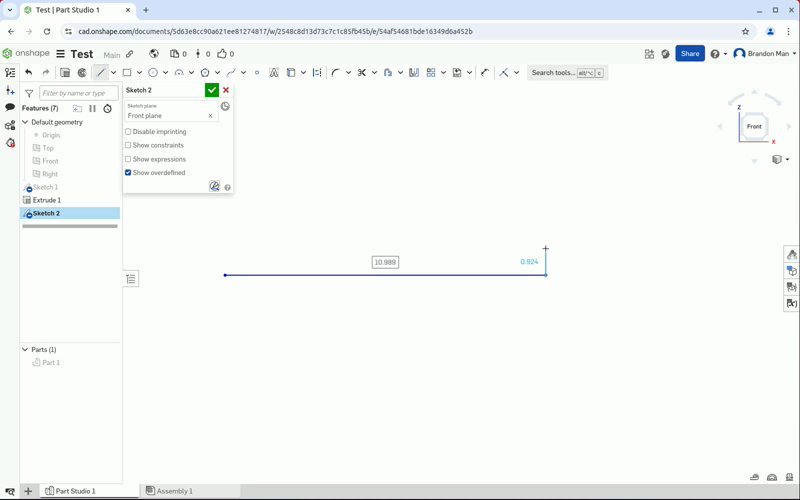
scroll(6)
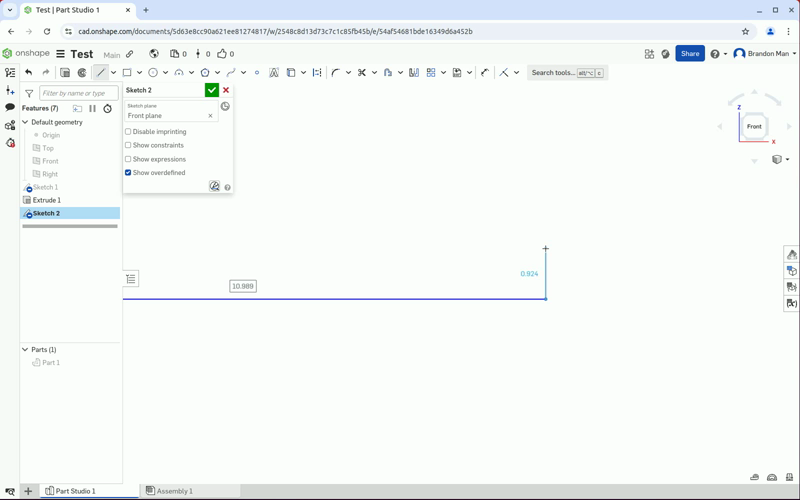
click(545, 248)
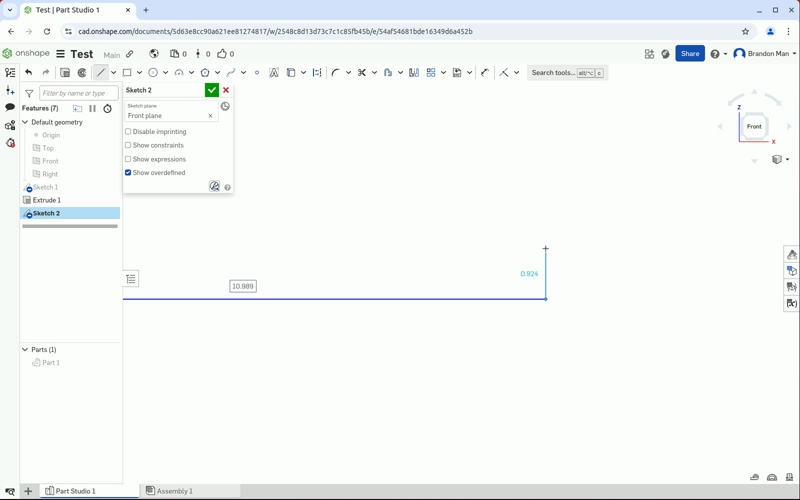
scroll(-6)
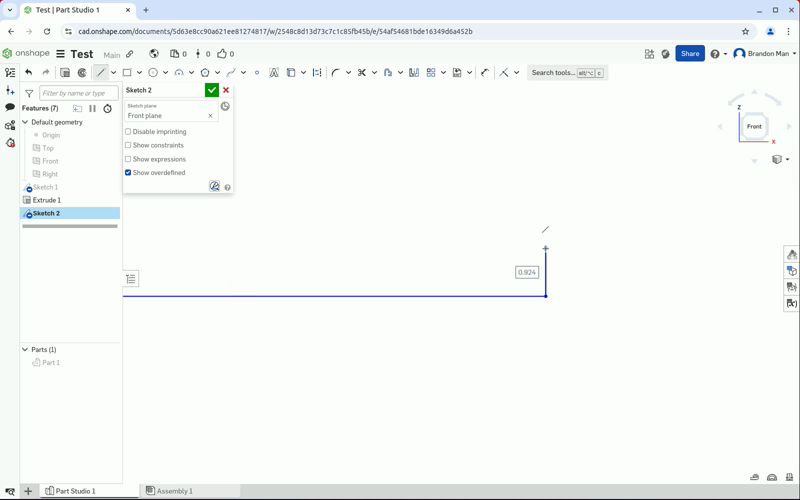
scroll(-6)
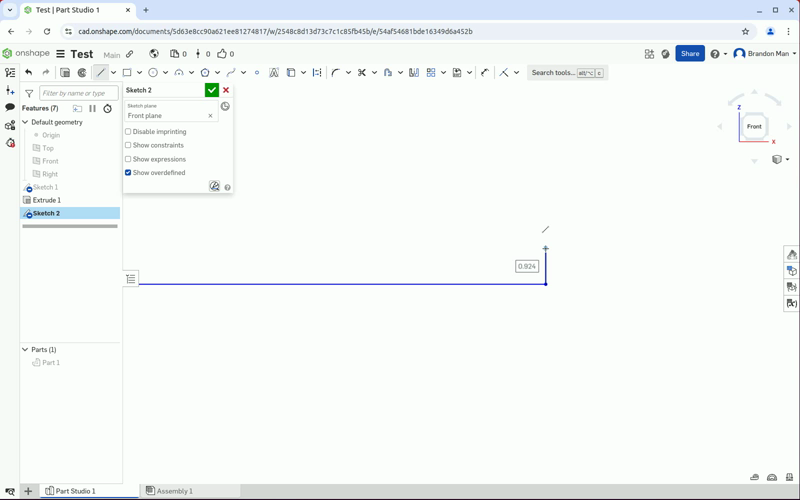
scroll(-6)
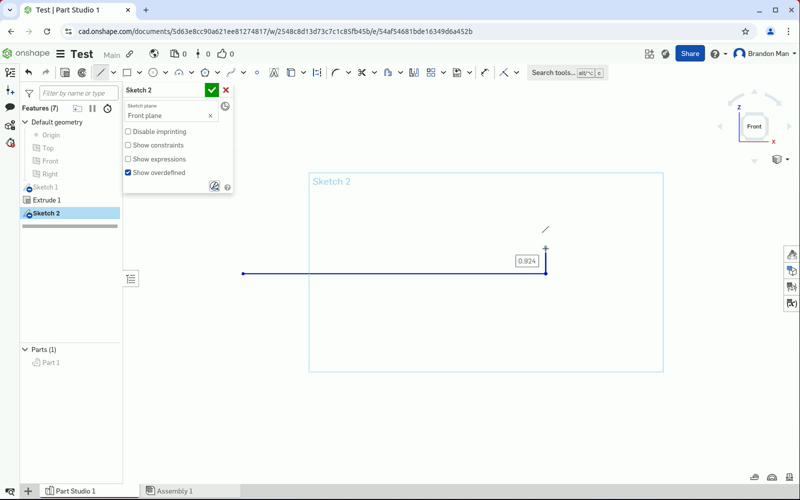
scroll(-6)
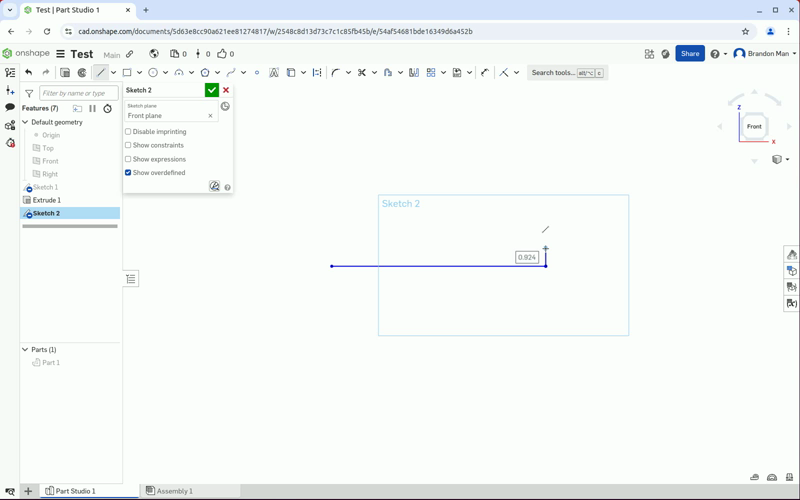
scroll(-6)
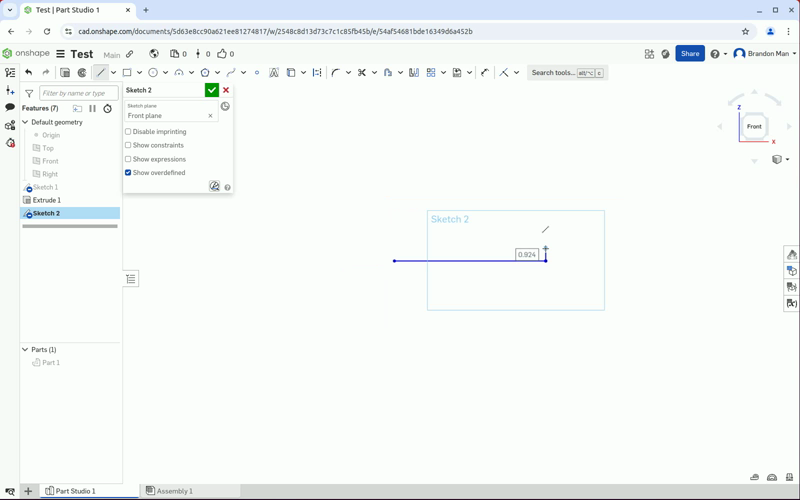
scroll(-6)
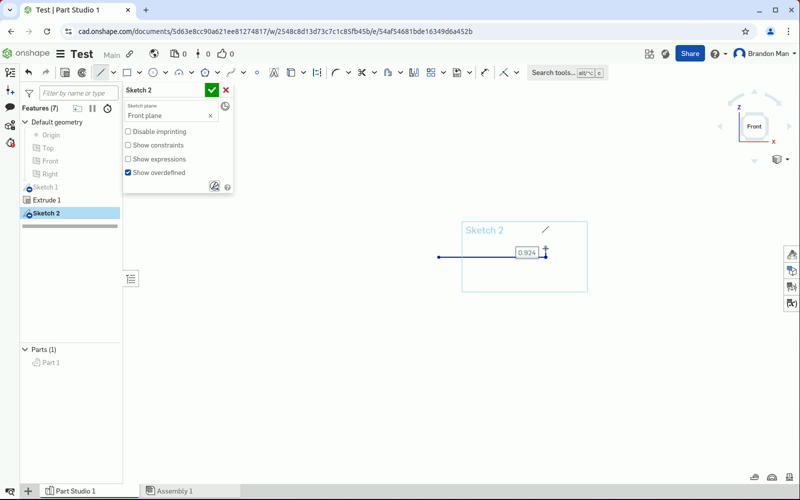
scroll(-6)
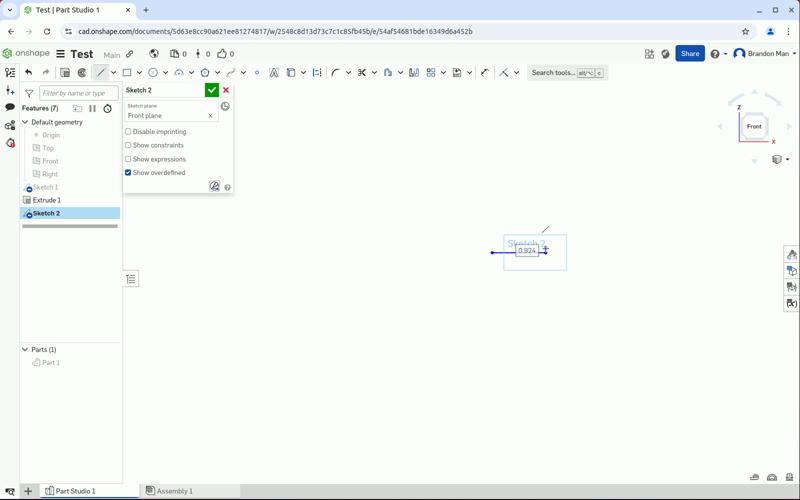
key_up(shift)
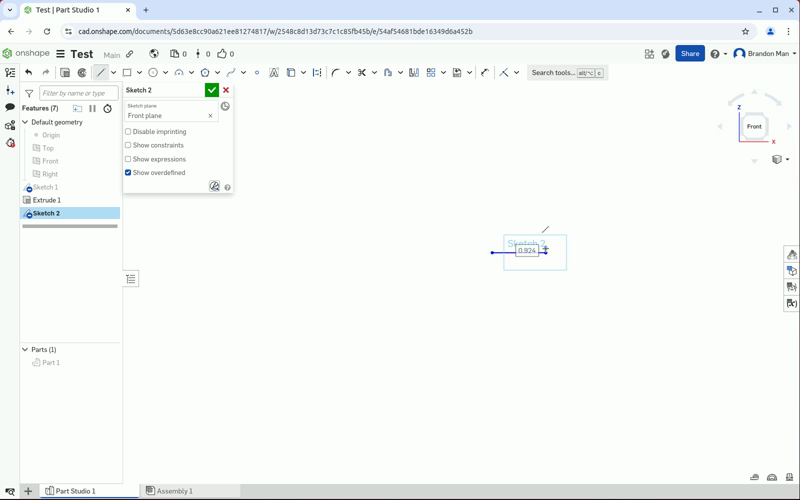
key_down(shift)
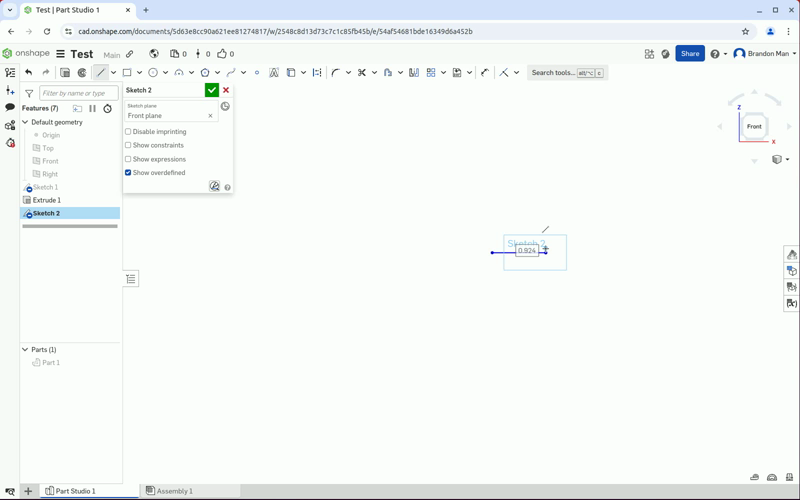
mouse_move(575, 248)
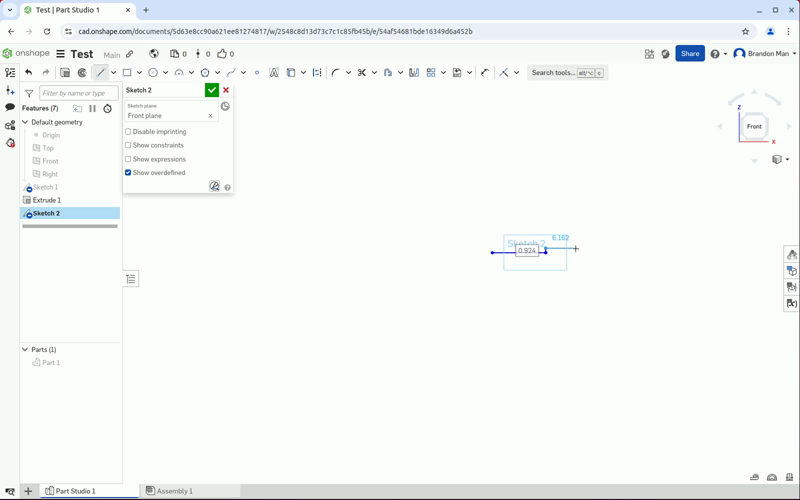
mouse_move(492, 248)
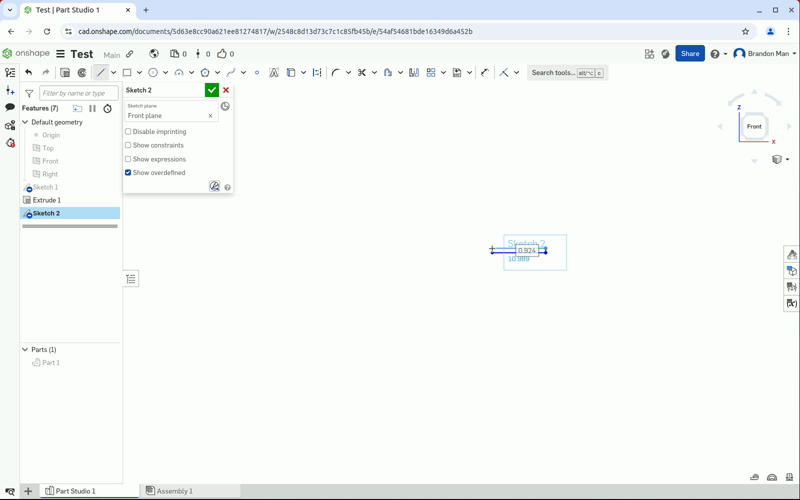
click(492, 248)
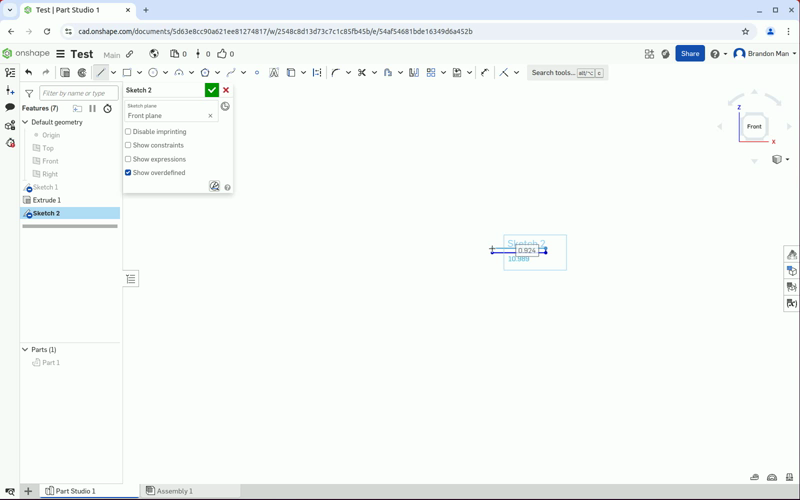
key_up(shift)
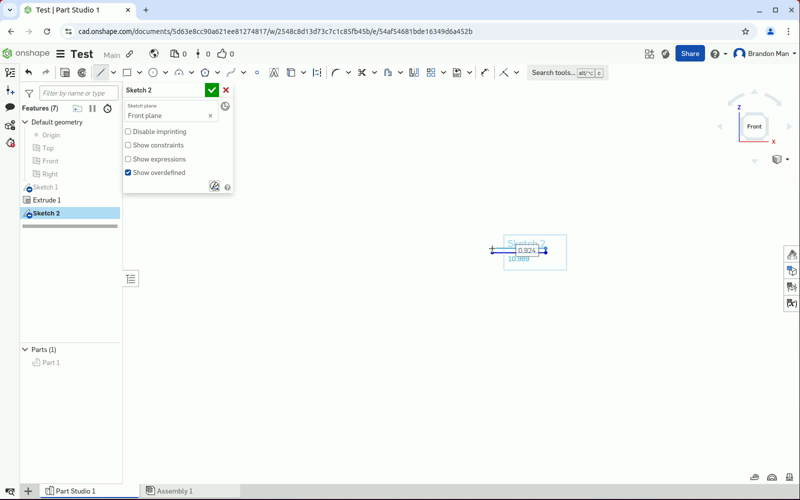
mouse_move(522, 248)
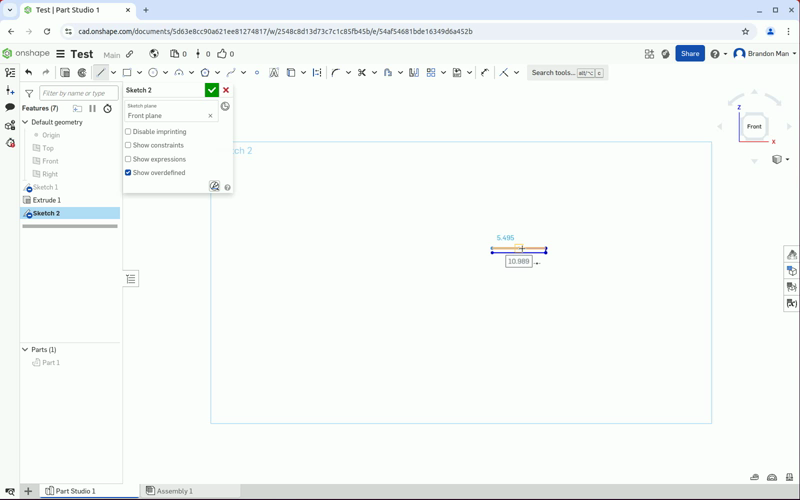
key_down(shift)
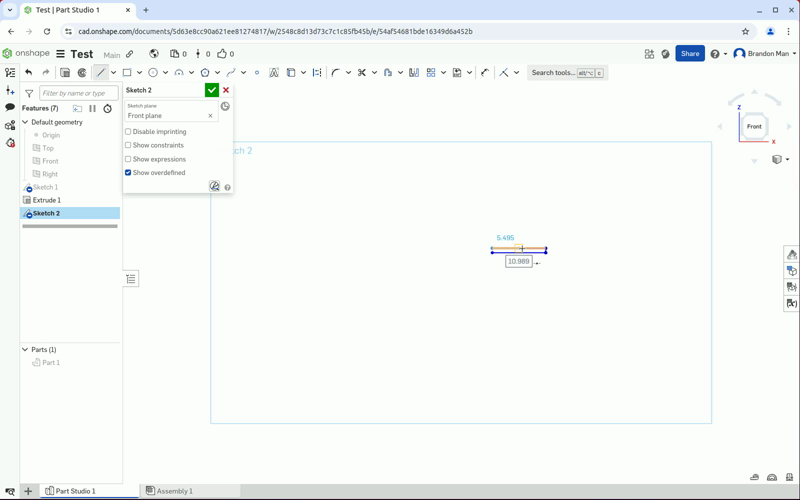
mouse_move(492, 252)
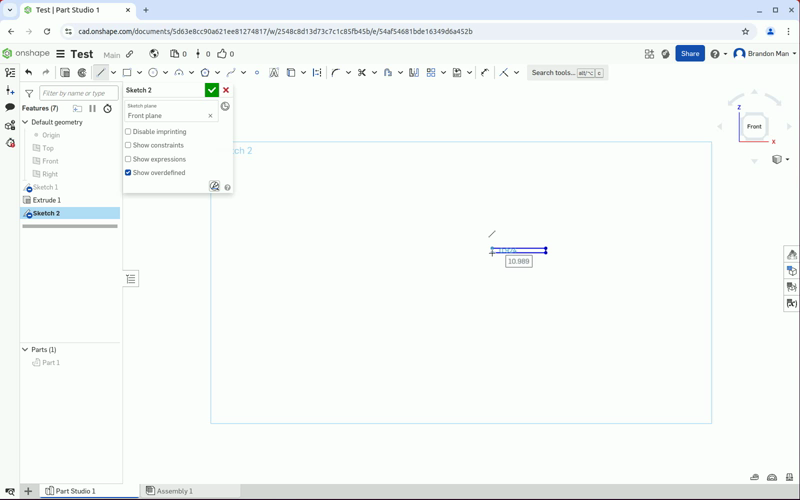
scroll(6)
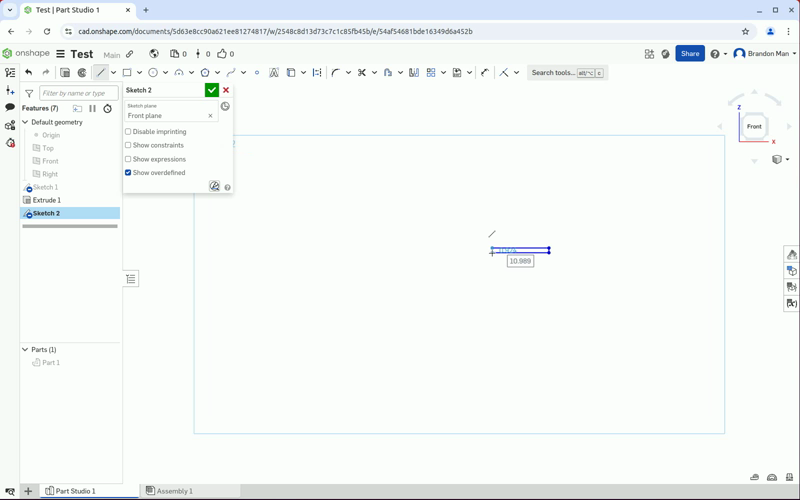
scroll(6)
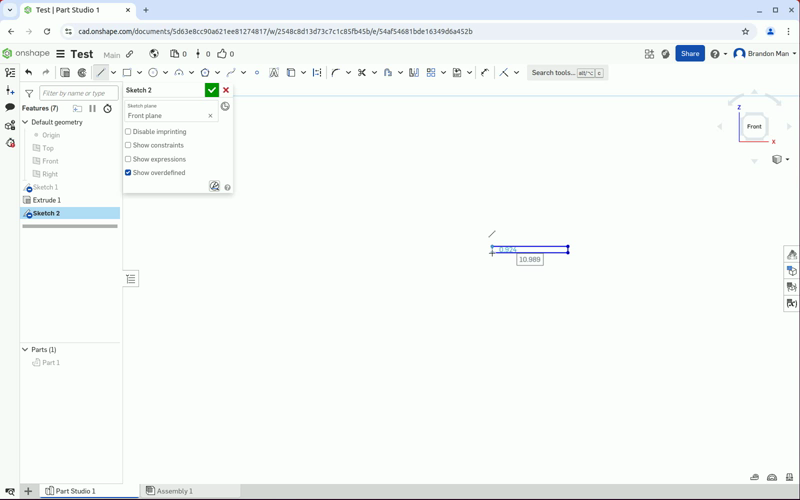
scroll(6)
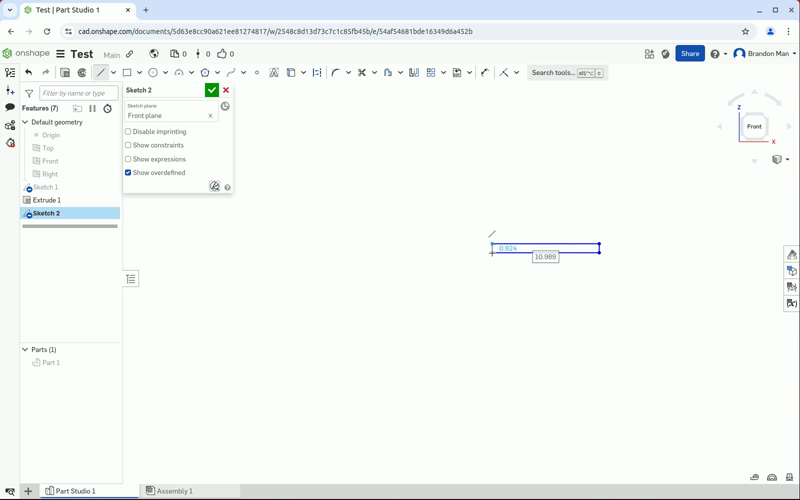
scroll(6)
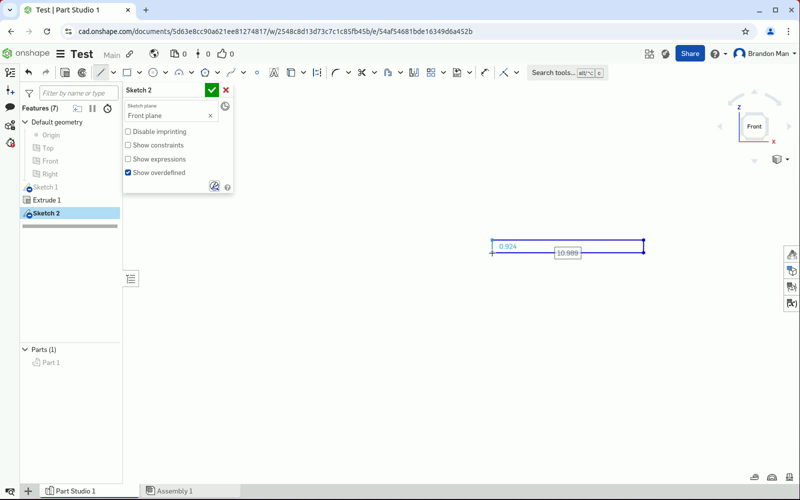
scroll(6)
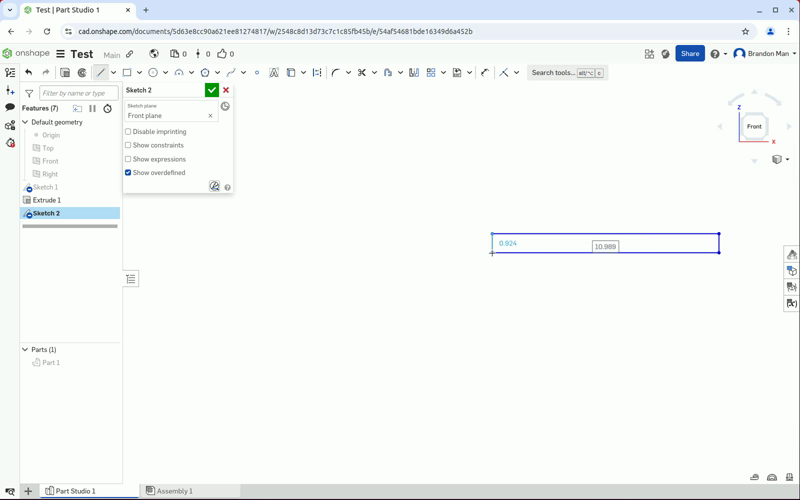
scroll(6)
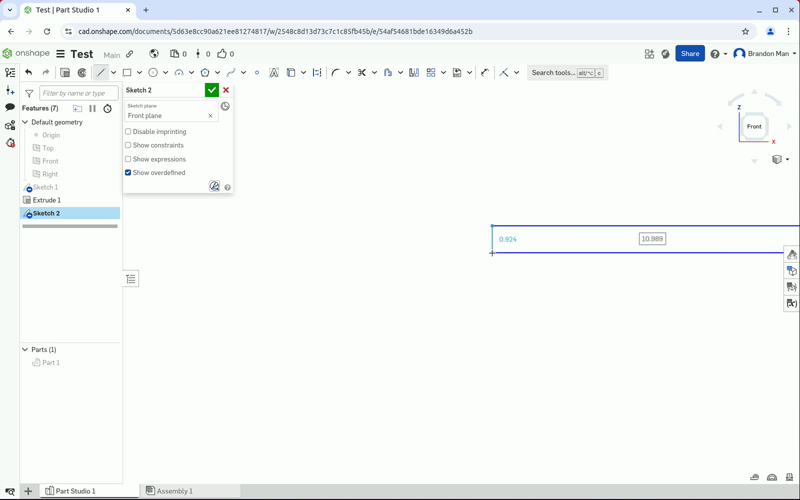
scroll(6)
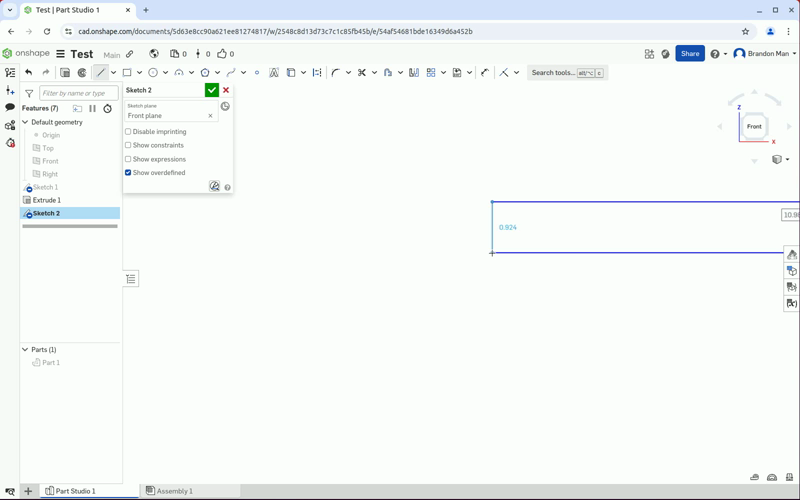
key_up(shift)
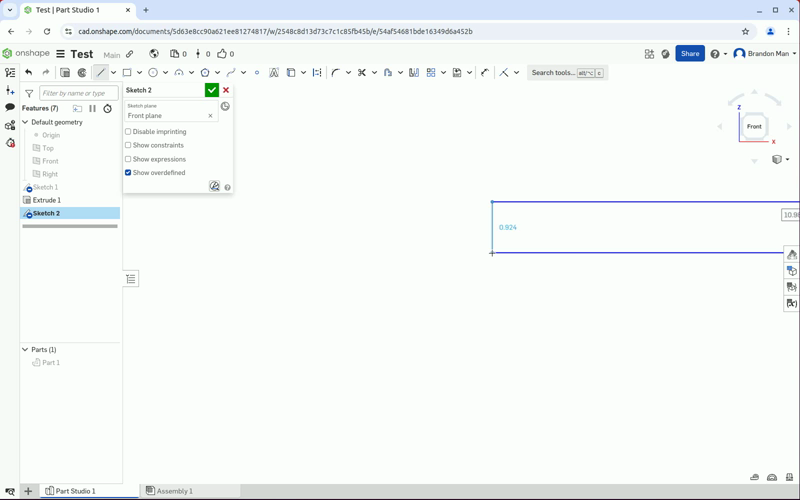
click(492, 252)
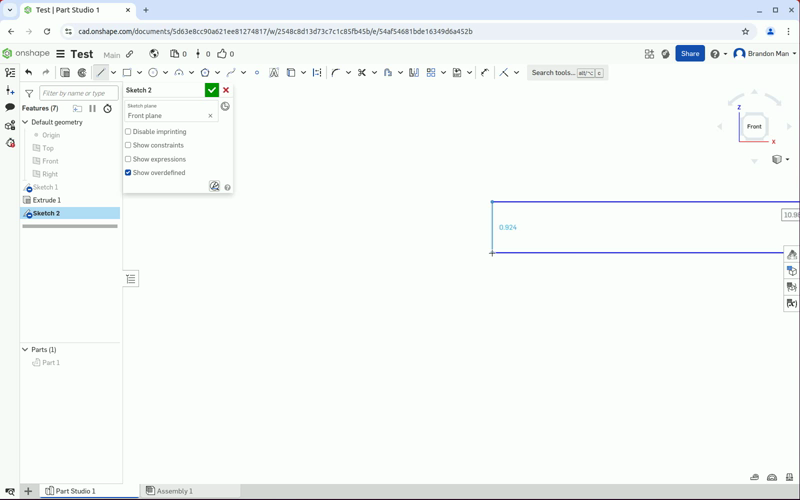
scroll(-6)
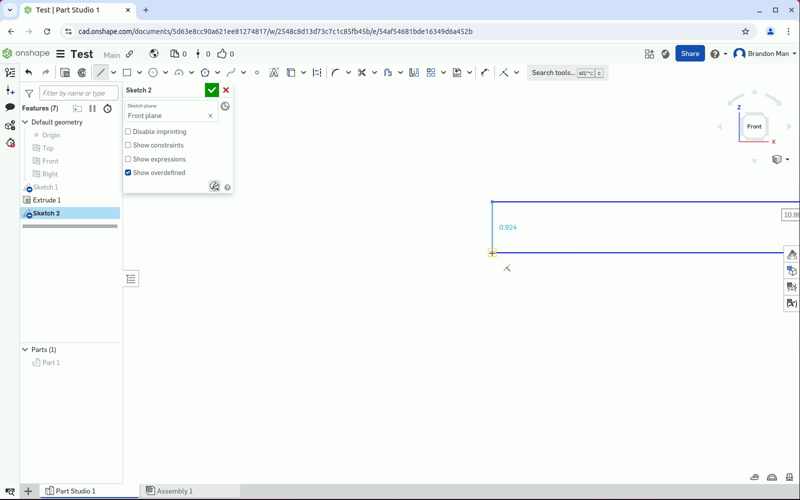
scroll(-6)
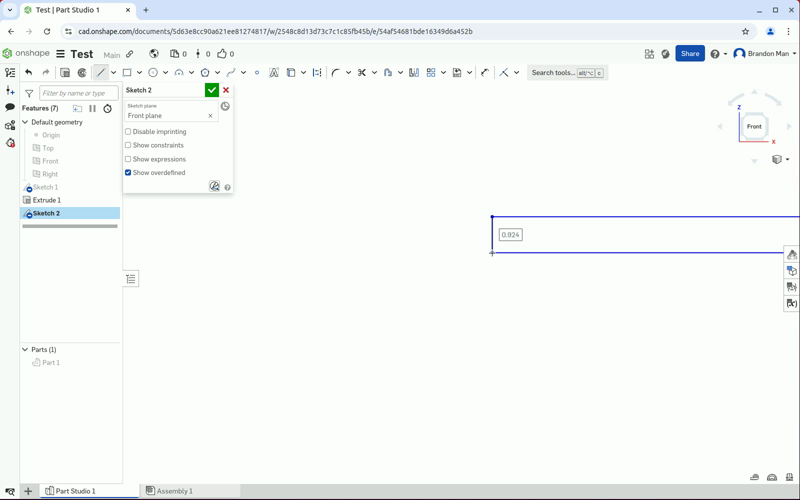
scroll(-6)
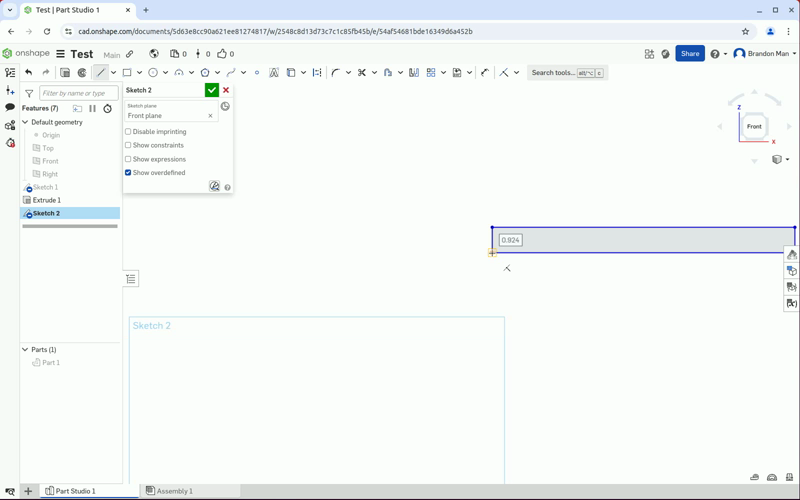
scroll(-6)
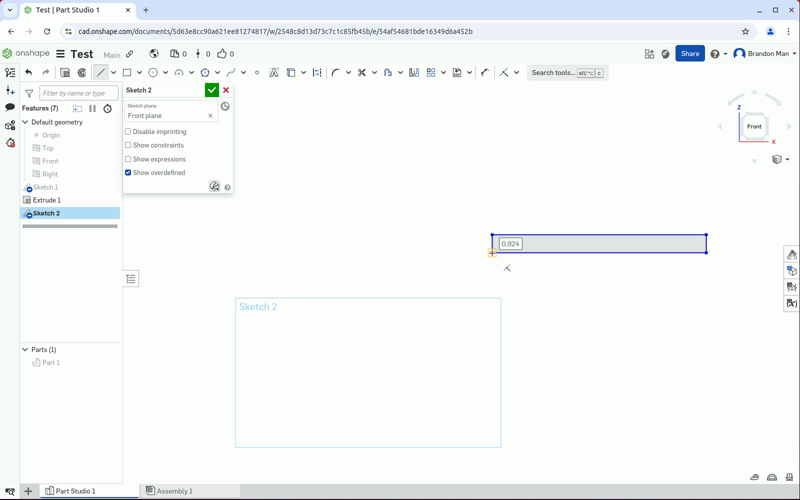
scroll(-6)
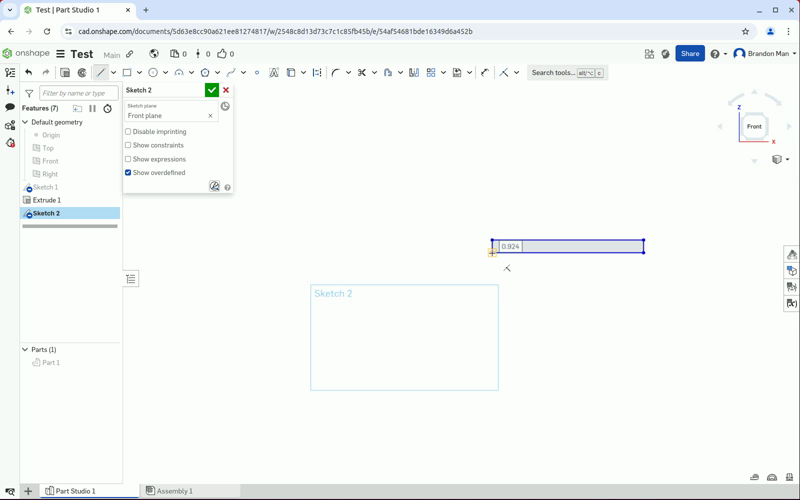
scroll(-6)
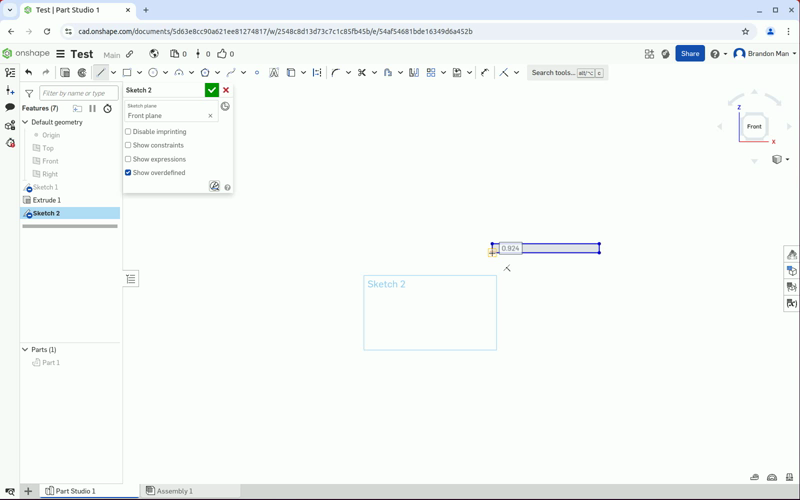
scroll(-6)
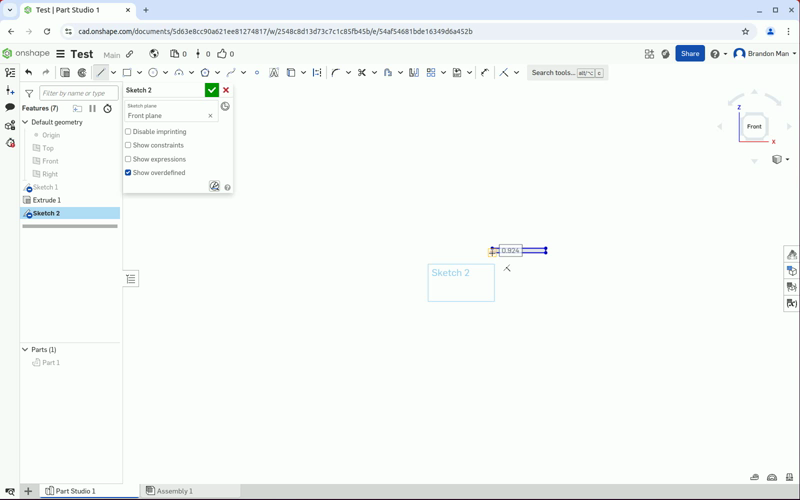
key(esc)
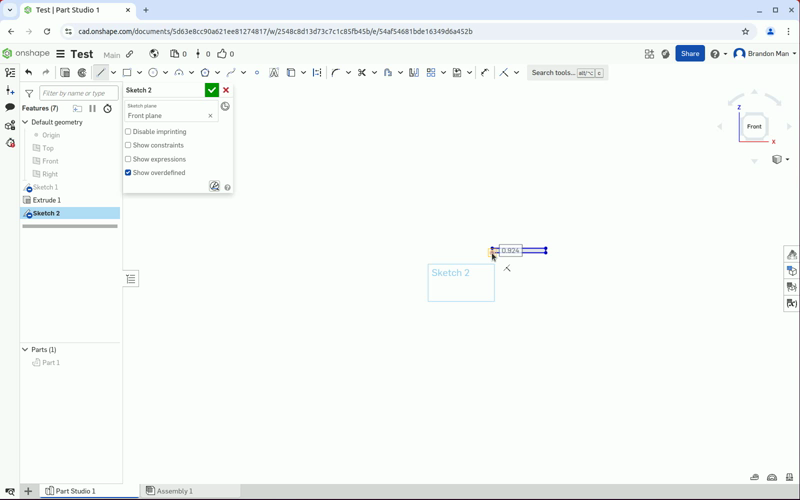
mouse_move(518, 251)
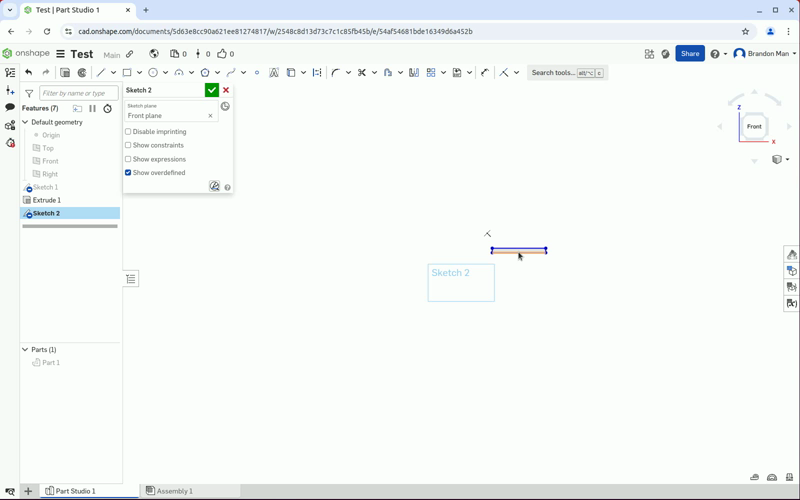
scroll(6)
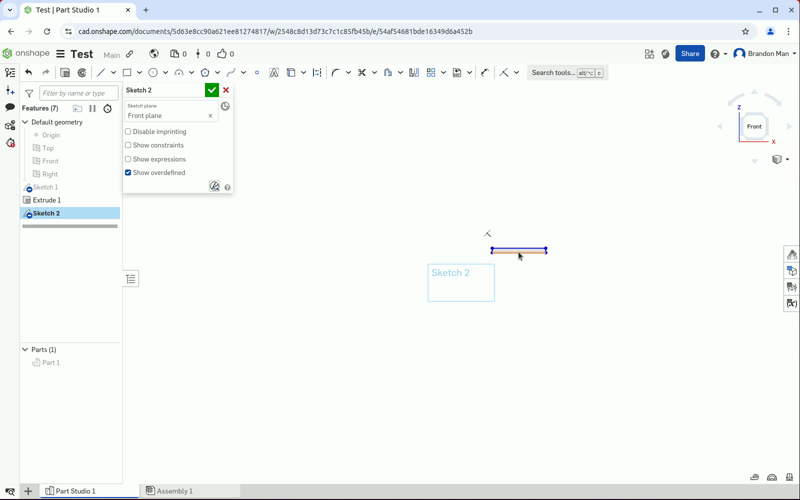
scroll(6)
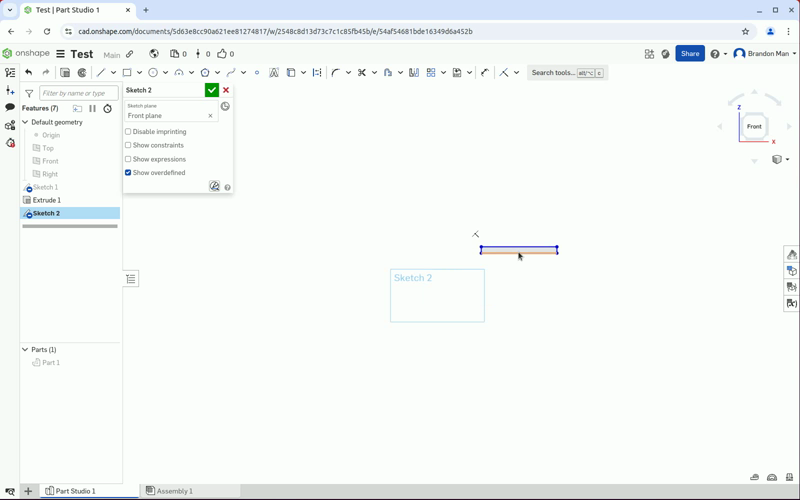
scroll(6)
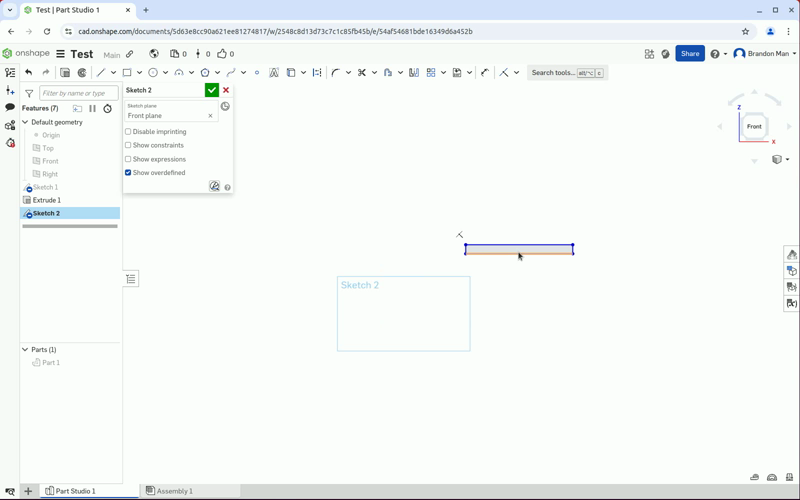
scroll(6)
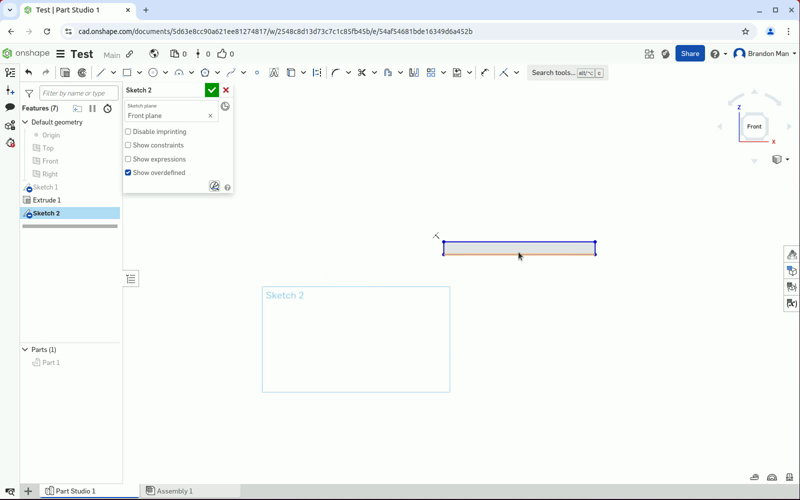
scroll(6)
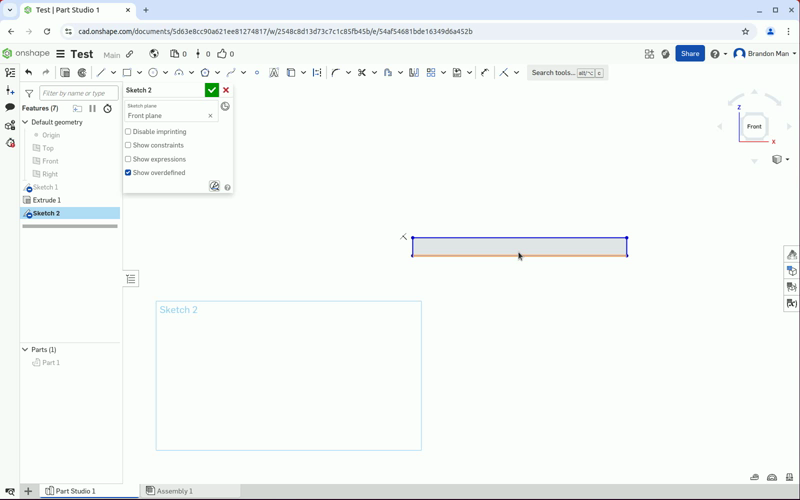
scroll(6)
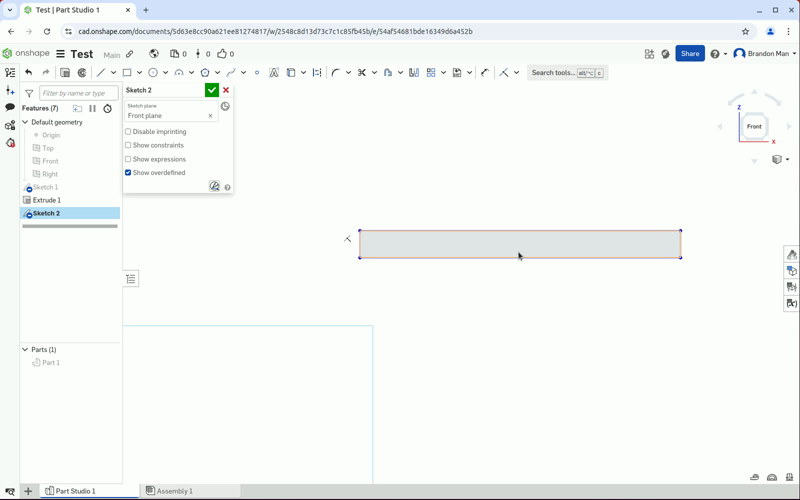
scroll(6)
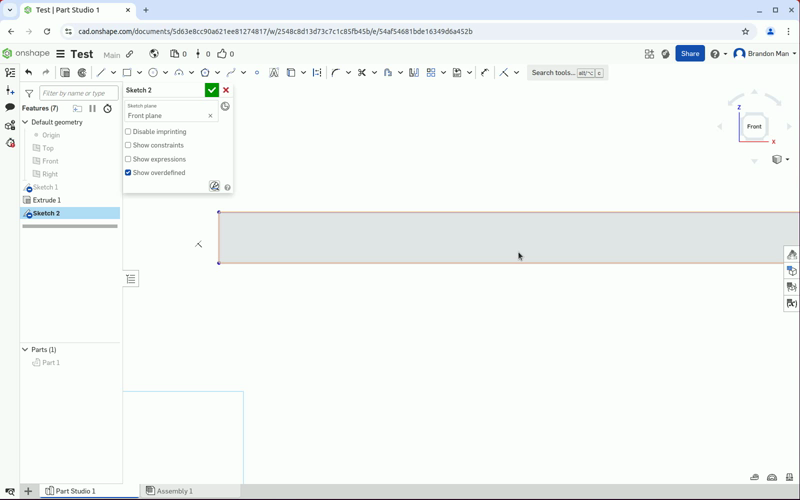
click(518, 251)
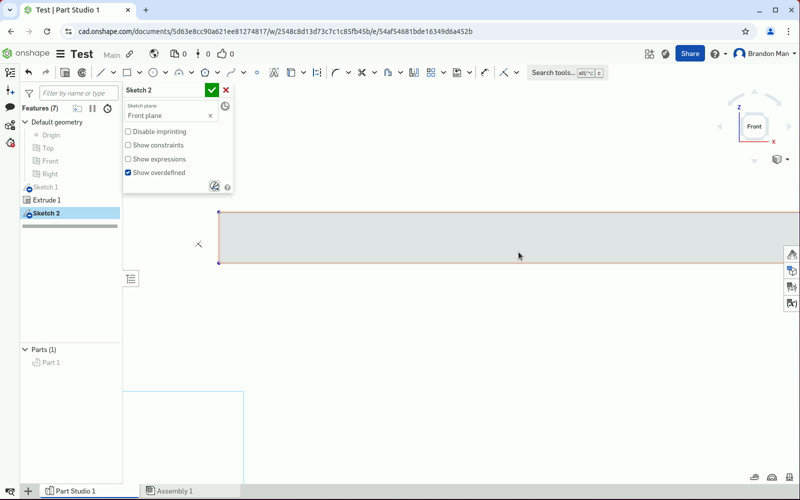
scroll(-6)
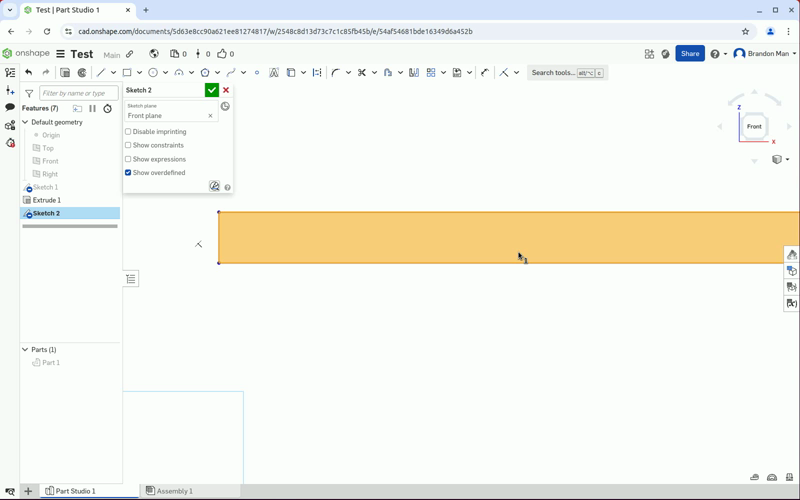
scroll(-6)
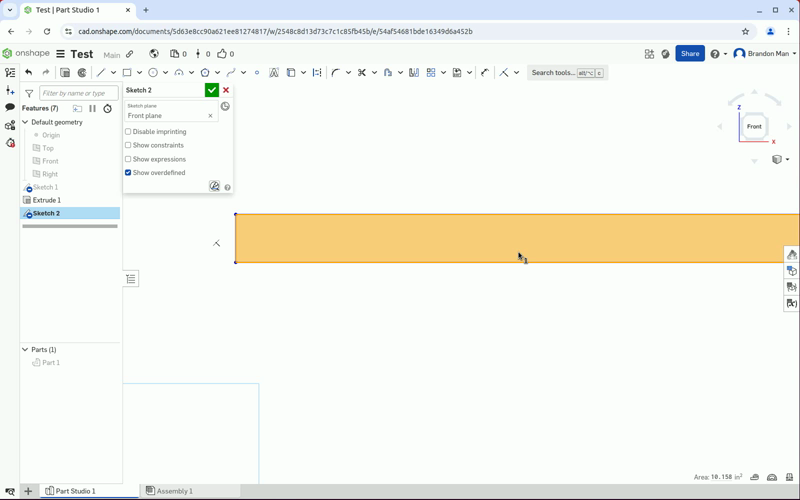
scroll(-6)
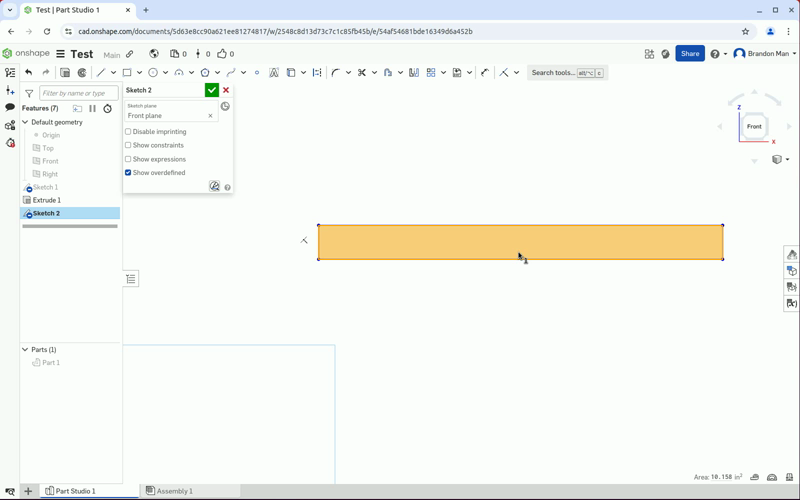
scroll(-6)
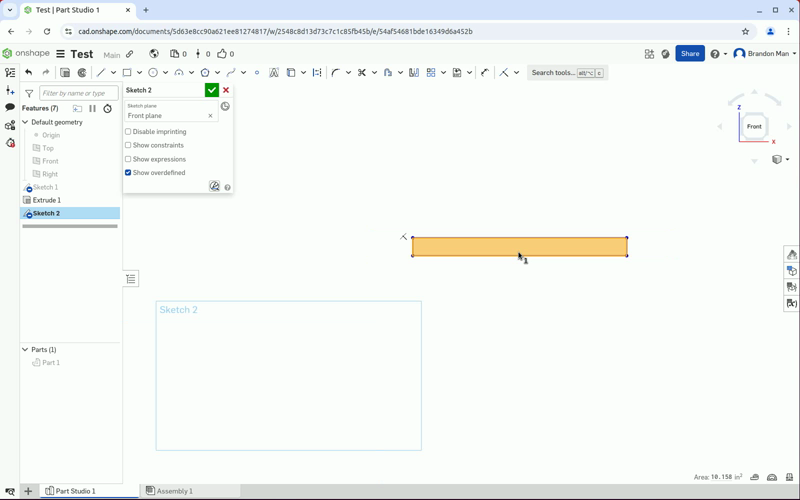
scroll(-6)
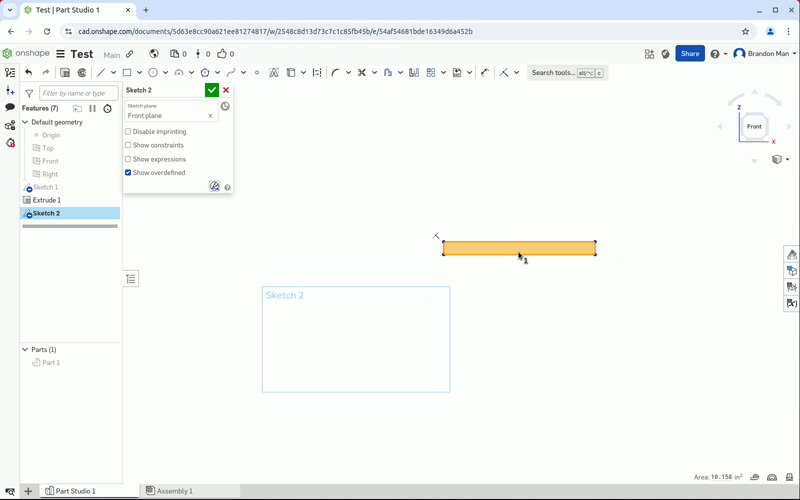
scroll(-6)
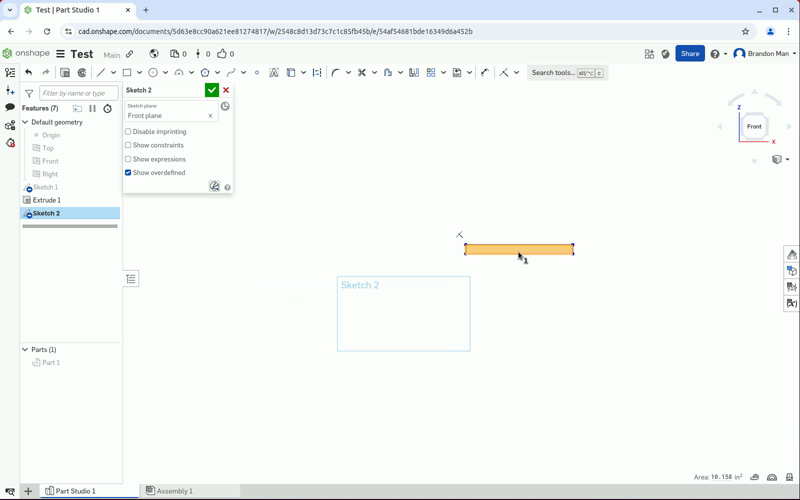
scroll(-6)
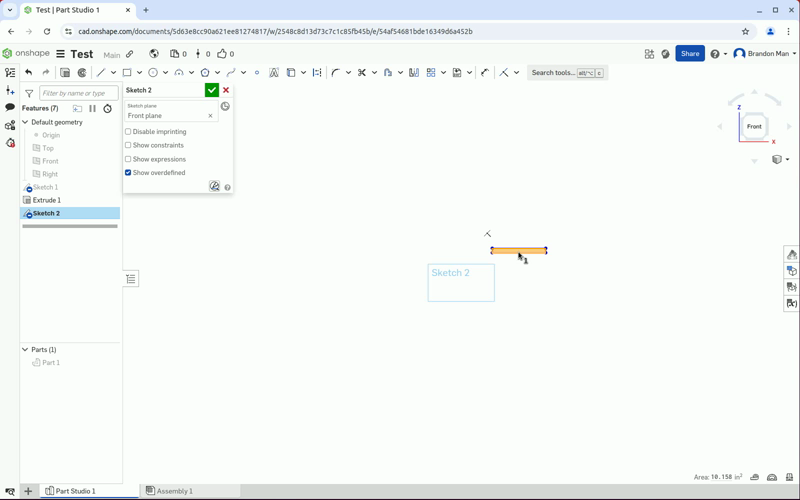
mouse_move(73, 352)
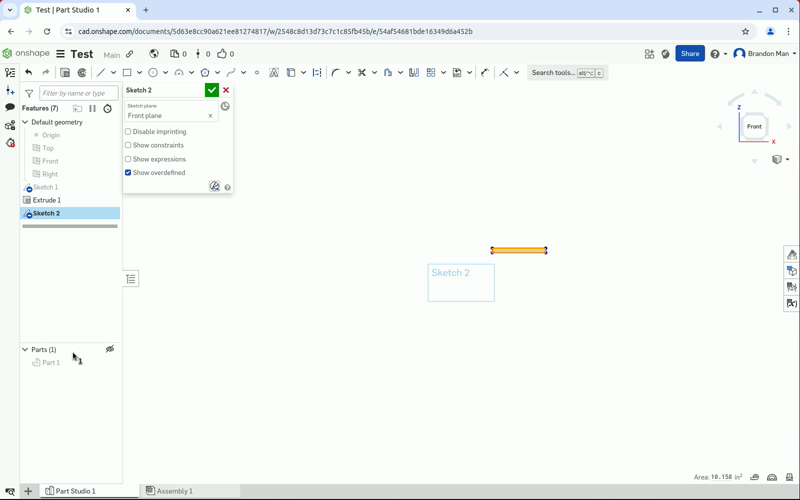
key(shift+y)
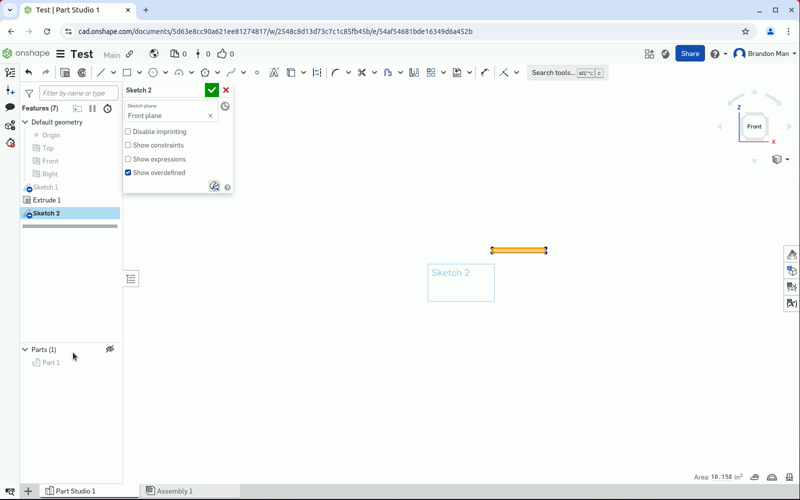
key(shift+e)
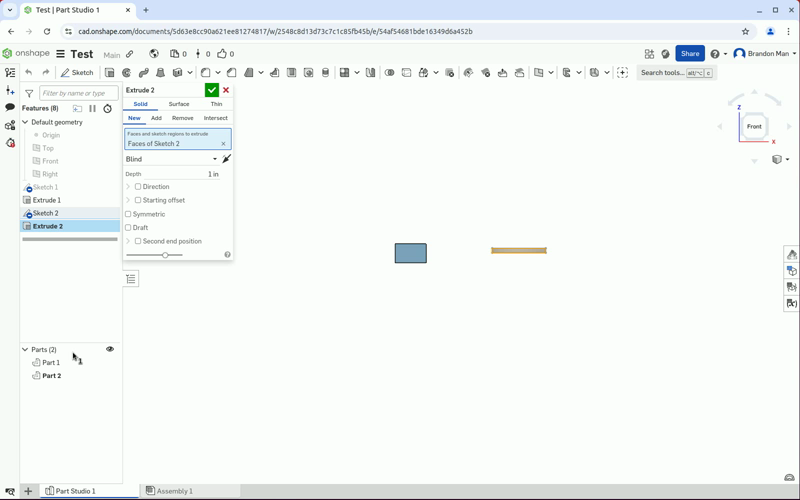
mouse_move(143, 106)
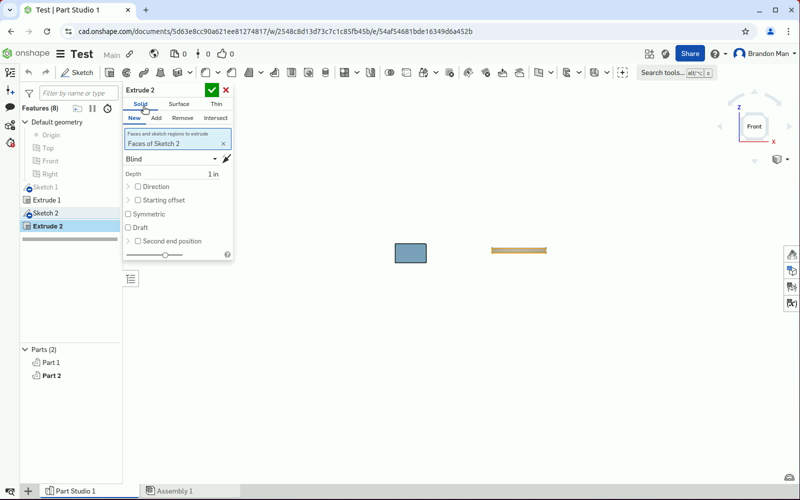
click(143, 106)
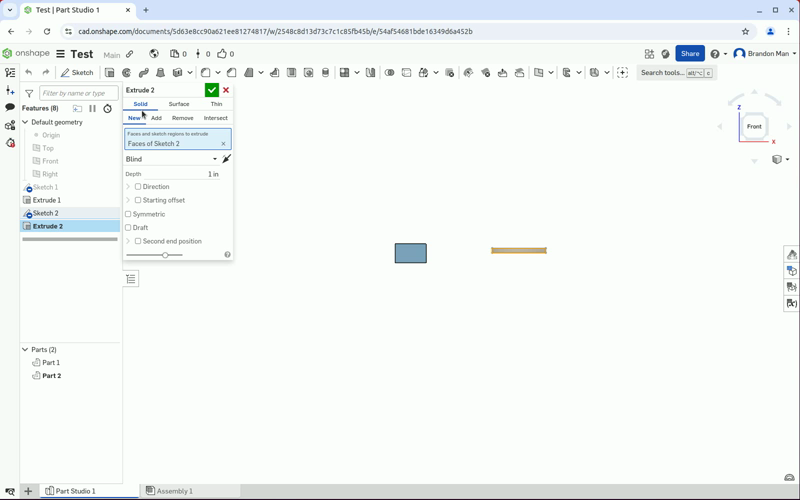
mouse_move(137, 120)
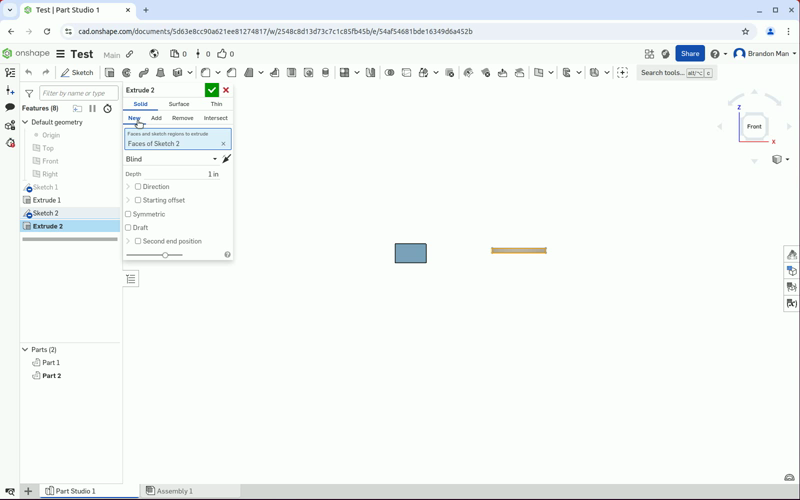
click(137, 120)
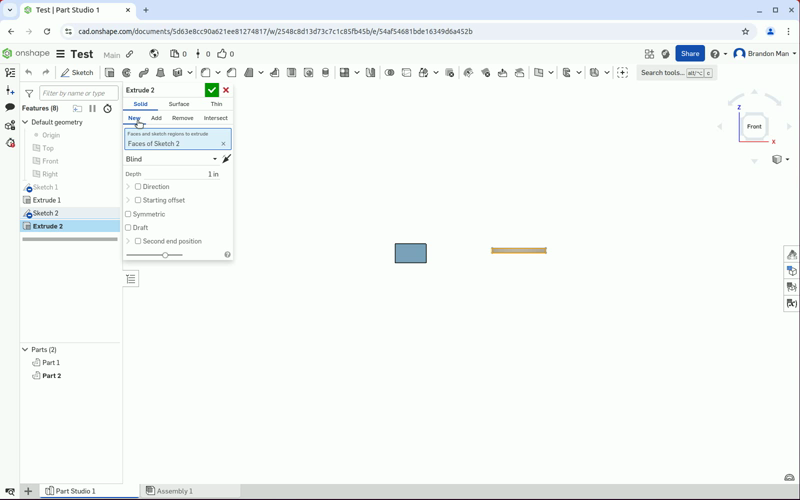
key(tab, 4)
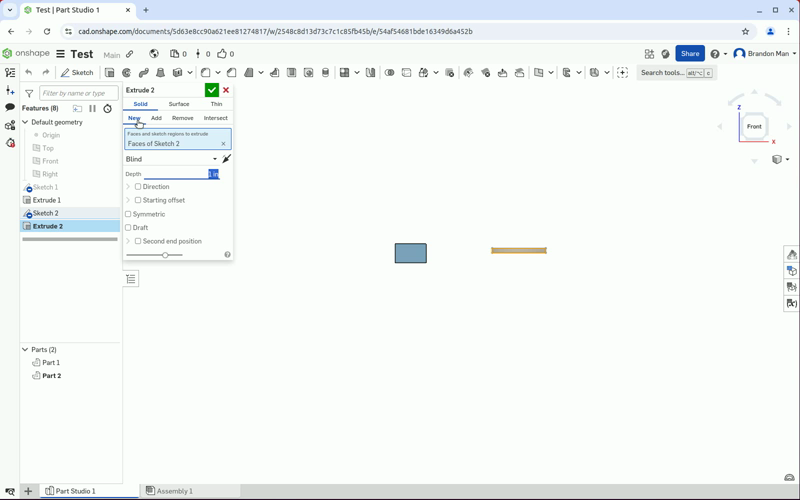
text(0.241)
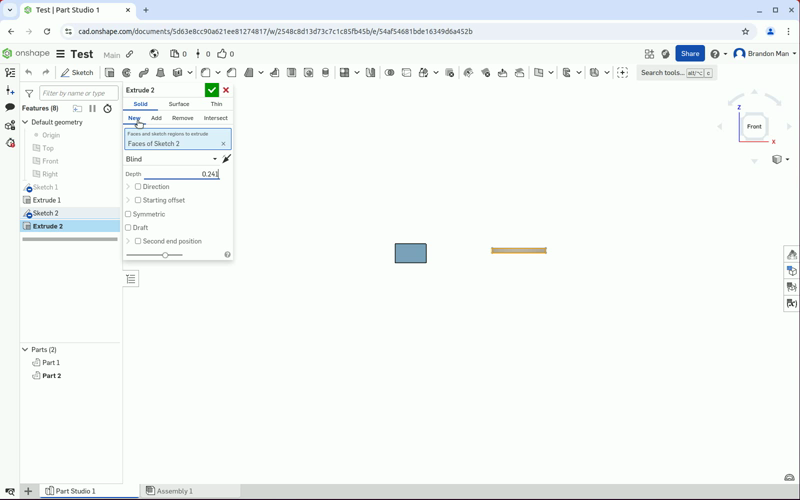
key(enter)
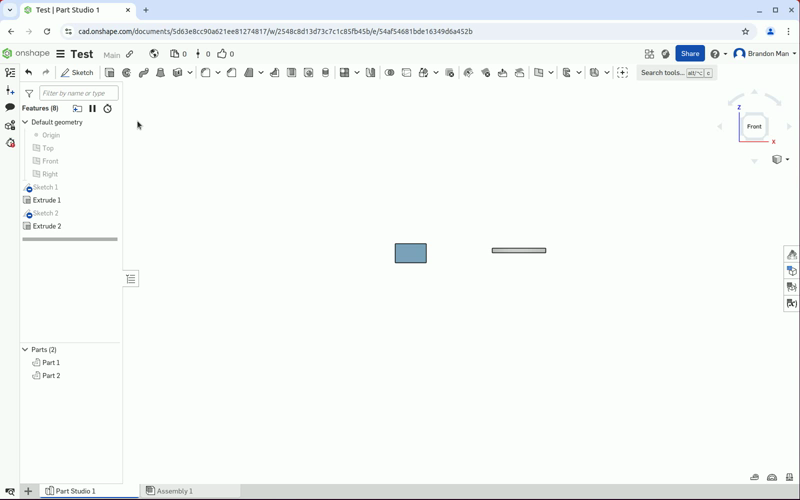
key(shift+h)
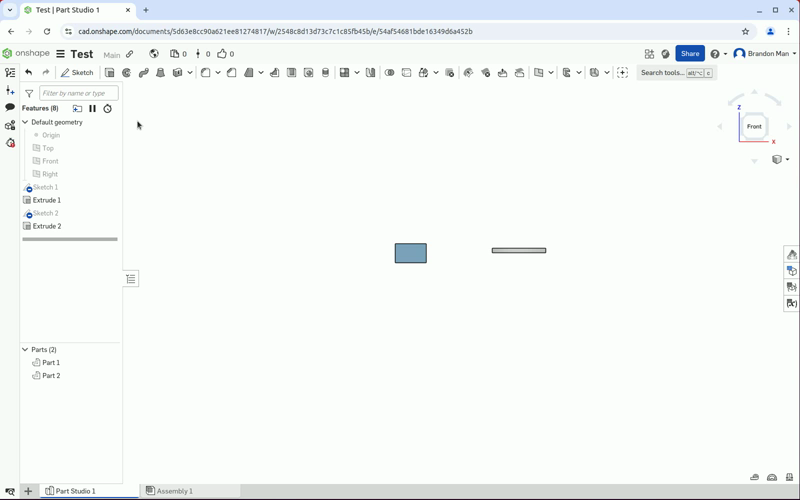
key(shift+h)
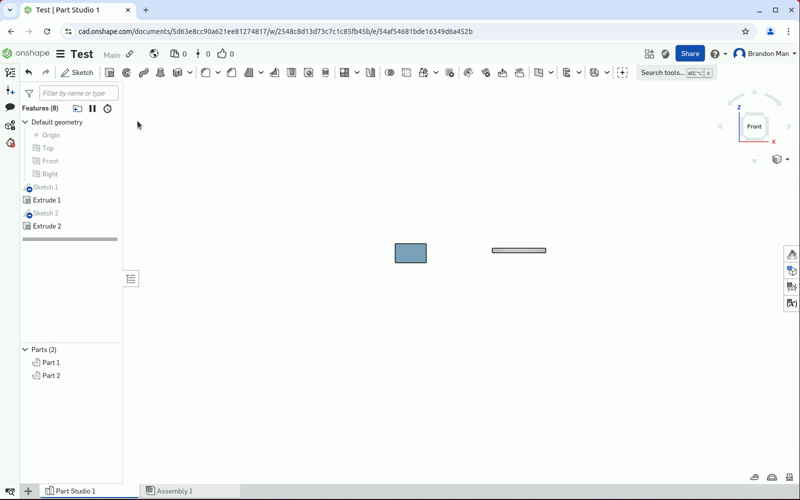
mouse_move(73, 189)
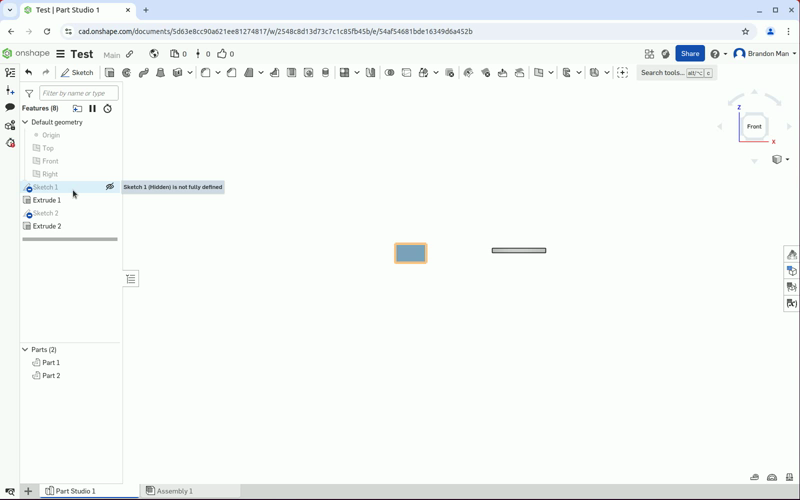
click(73, 189)
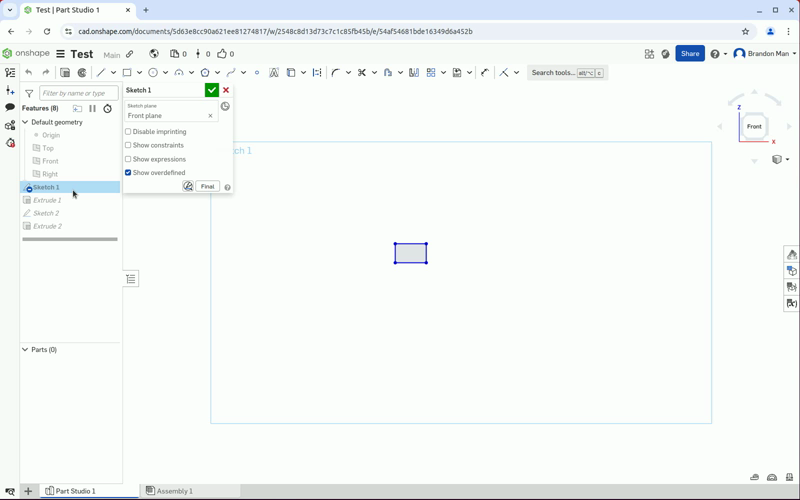
mouse_move(229, 92)
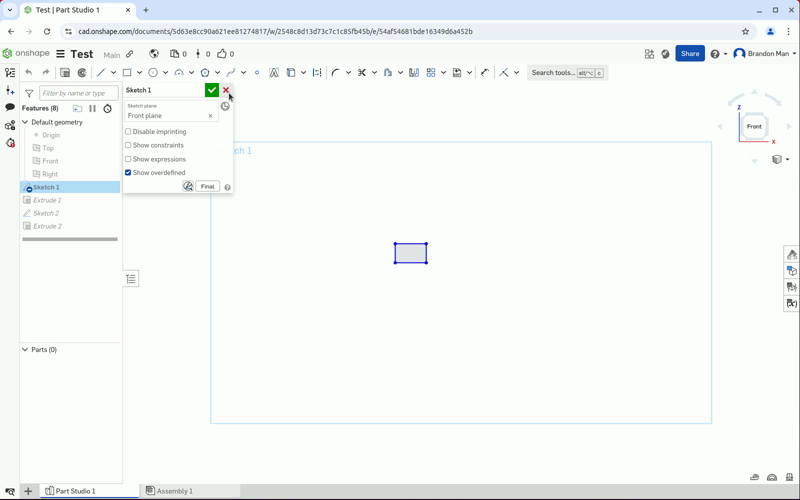
click(229, 92)
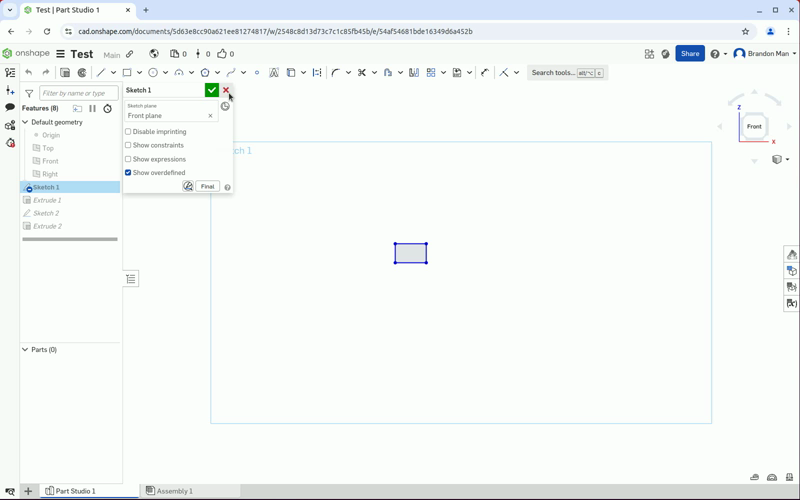
key(shift+s)
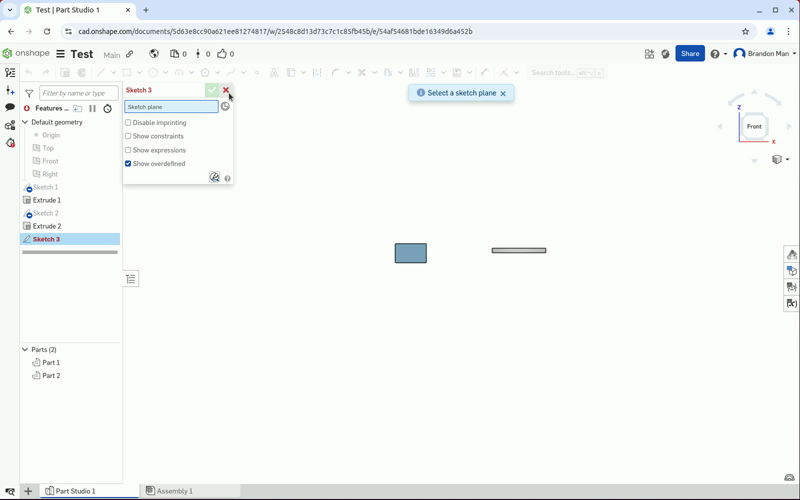
mouse_move(73, 163)
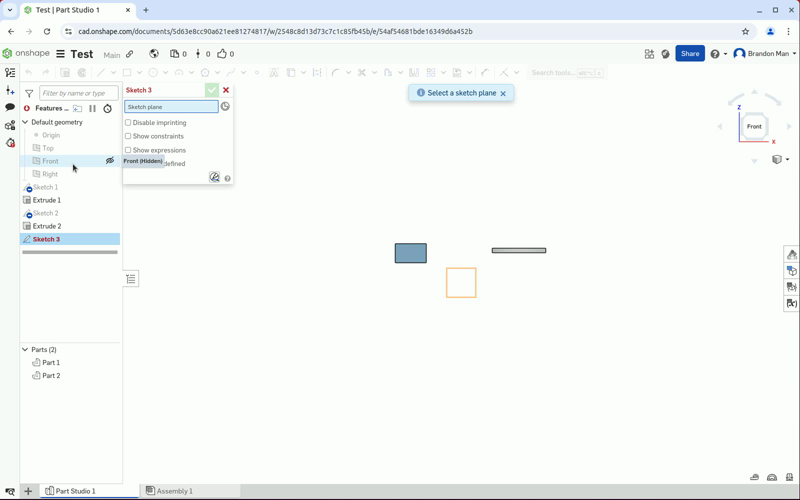
click(73, 163)
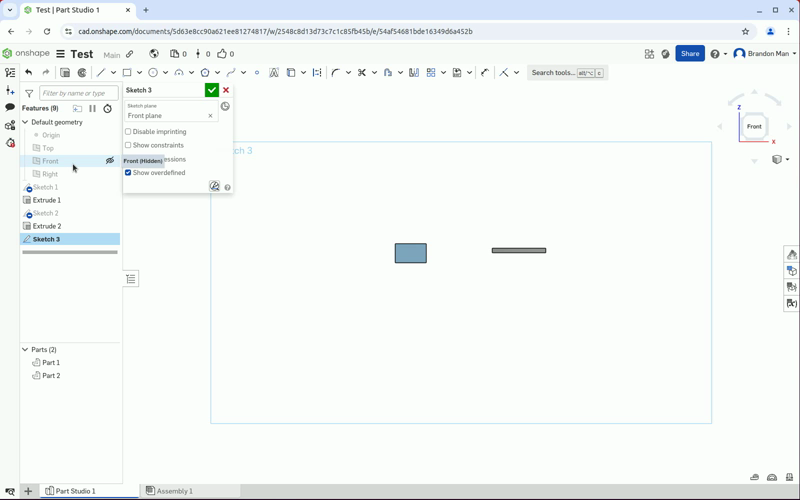
mouse_move(73, 352)
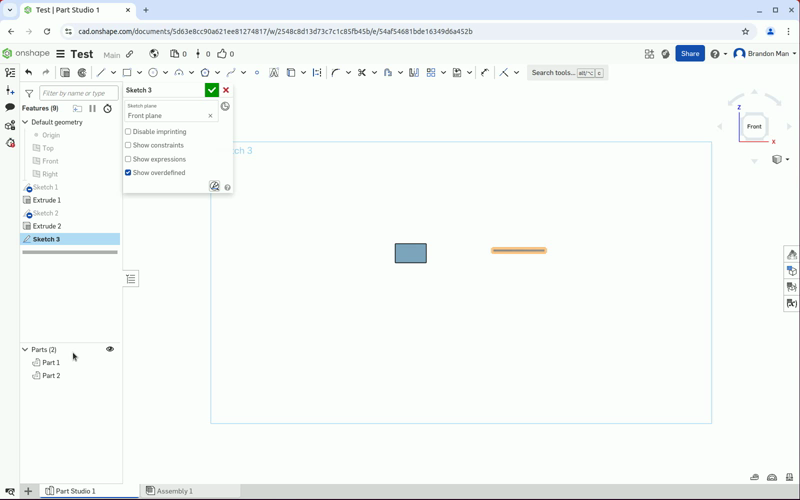
key(y)
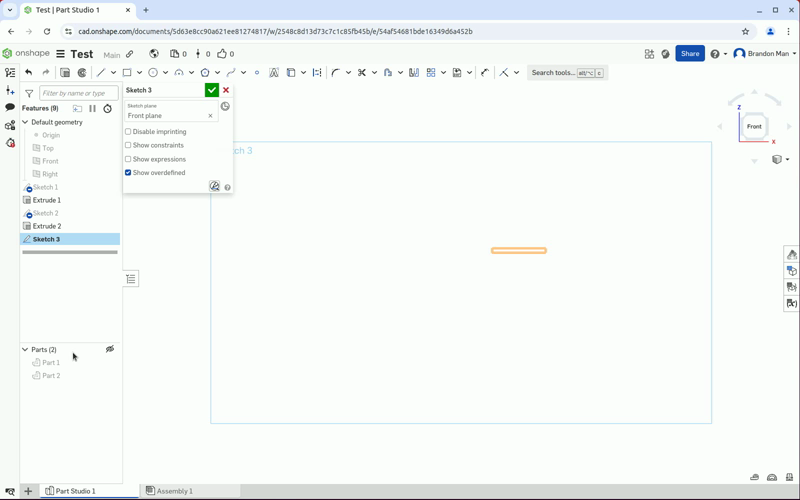
key(a)
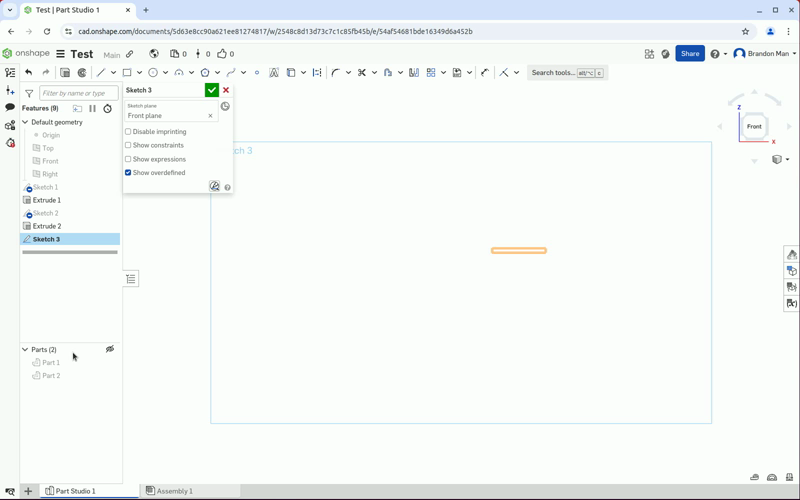
key_down(shift)
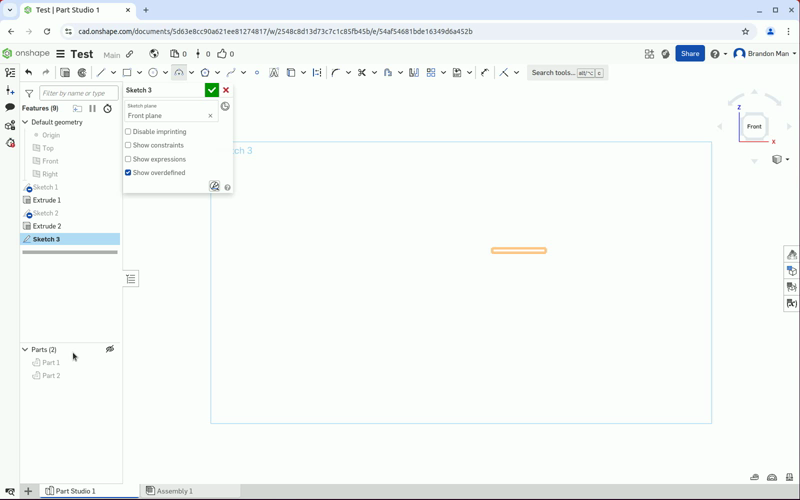
mouse_move(348, 328)
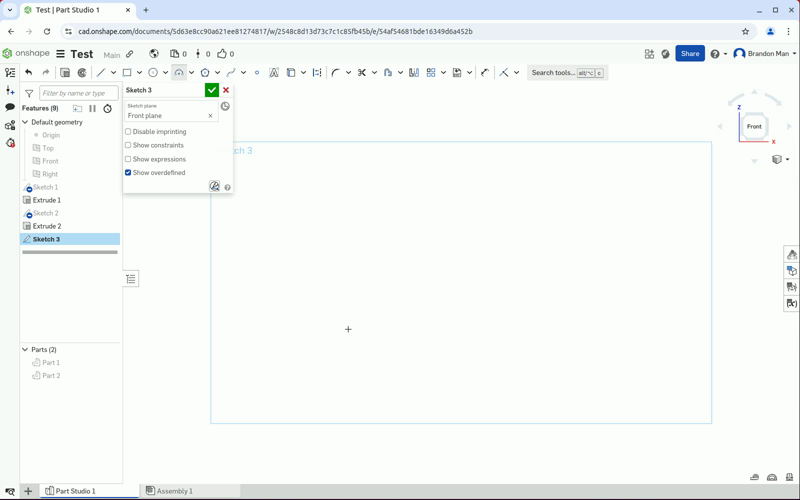
click(348, 328)
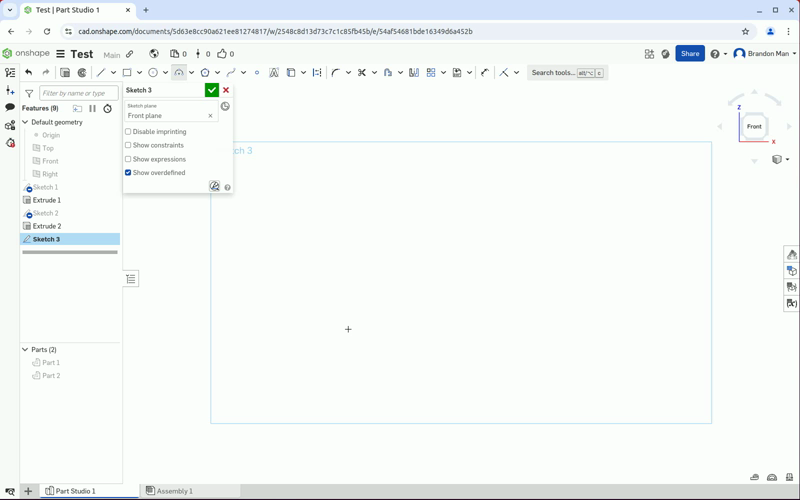
key_up(shift)
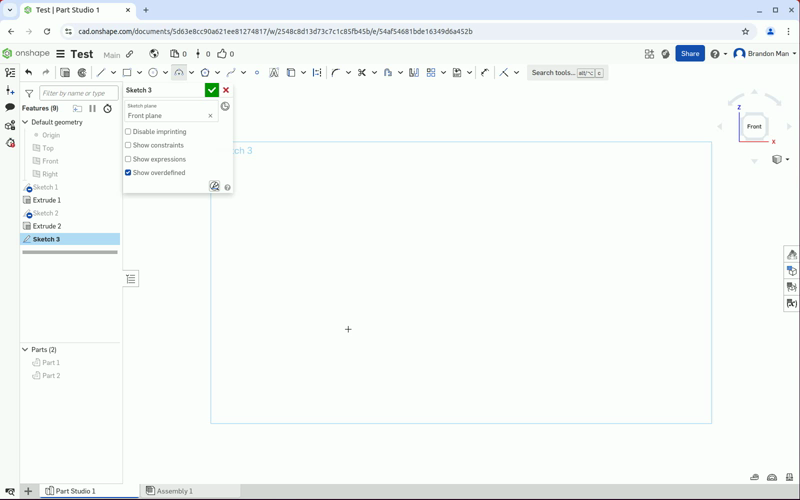
key_down(shift)
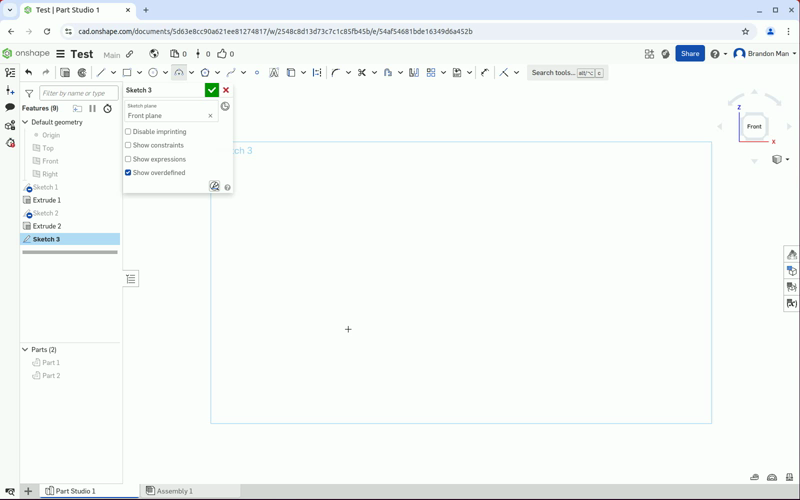
mouse_move(474, 303)
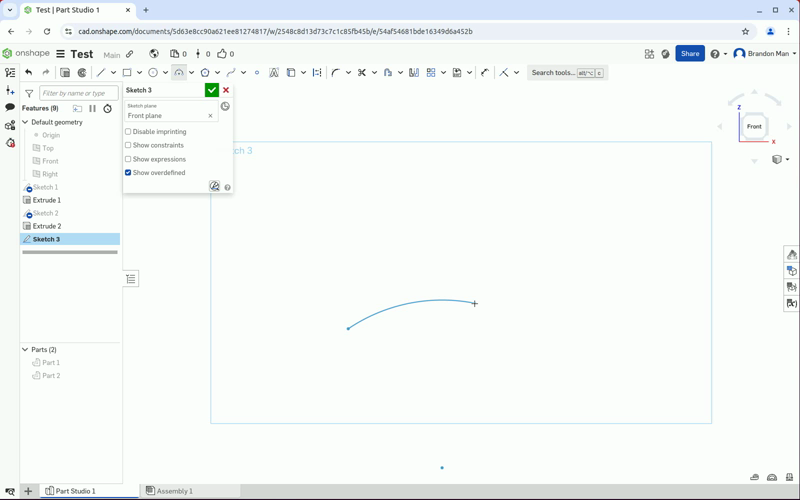
click(474, 303)
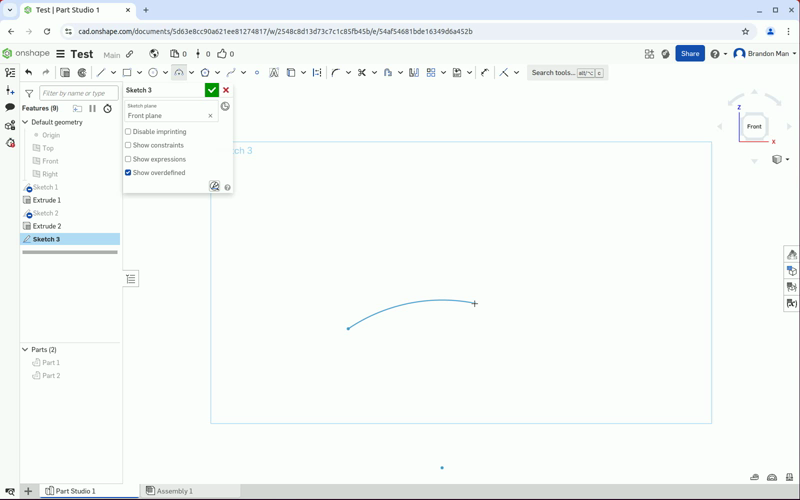
mouse_move(410, 311)
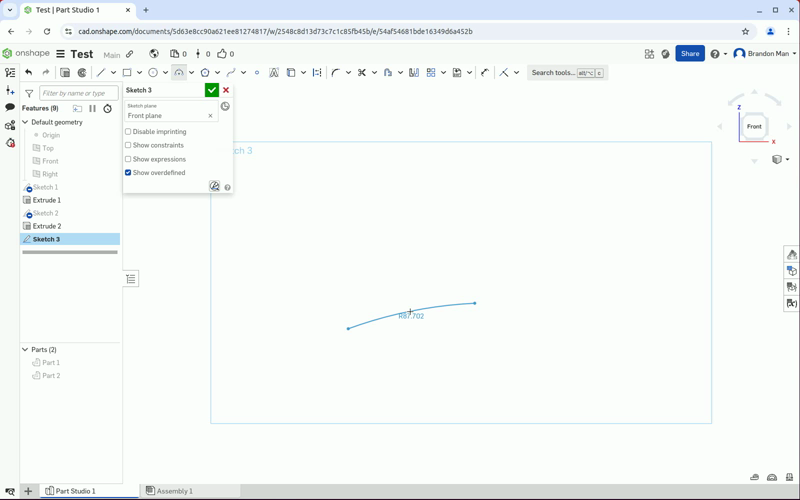
click(410, 311)
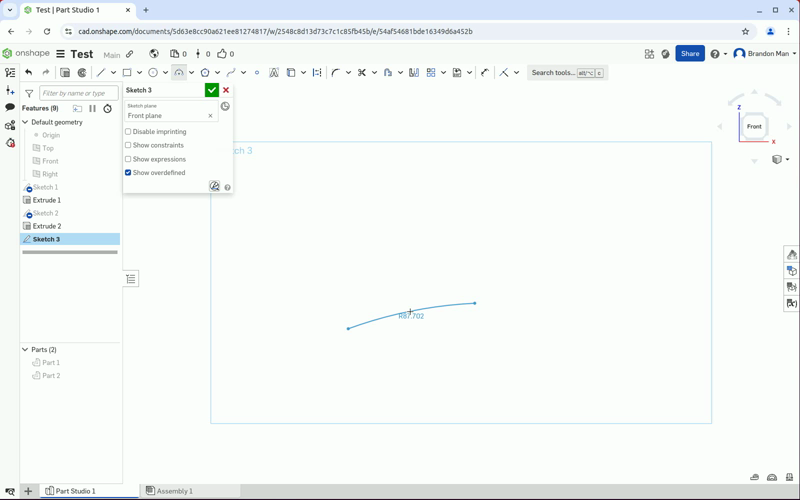
key_up(shift)
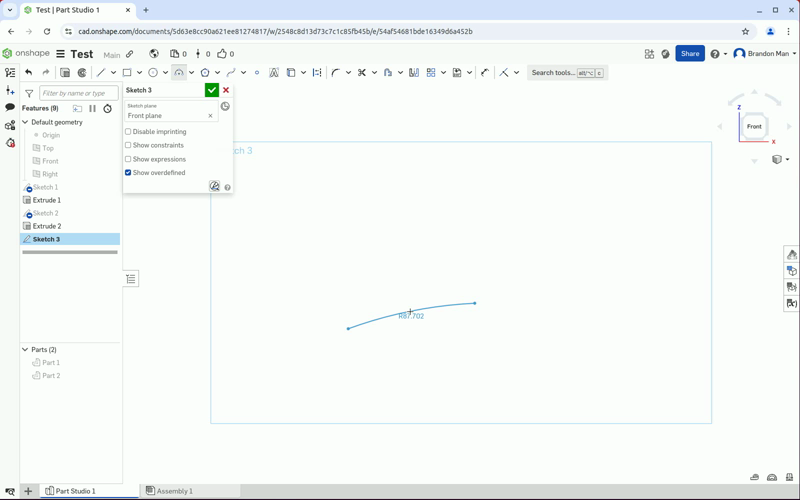
key(esc)
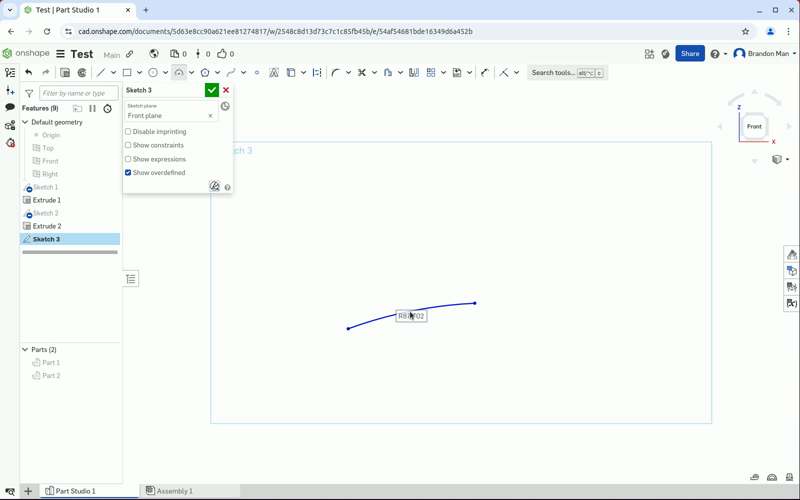
key(l)
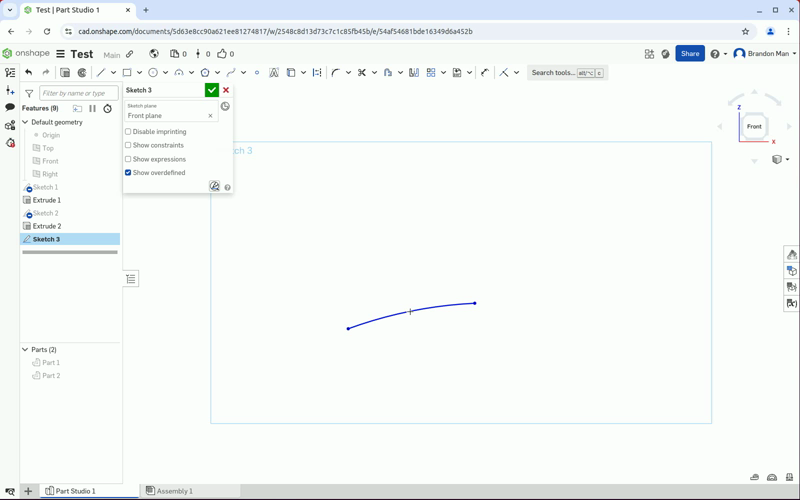
mouse_move(474, 303)
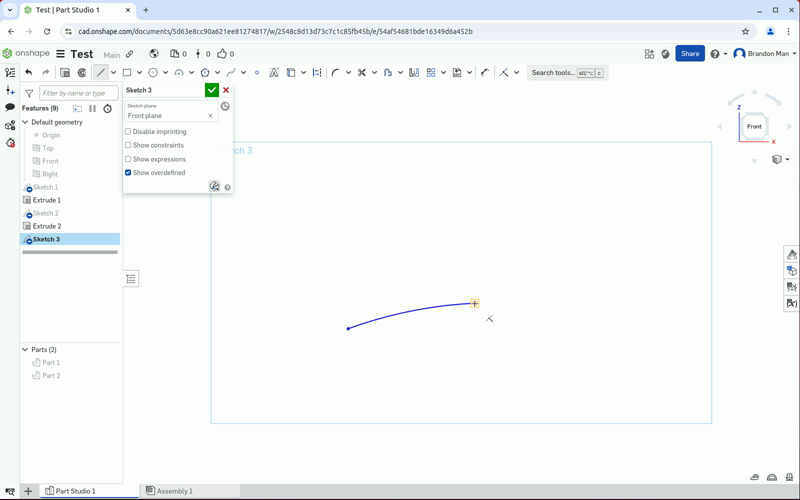
click(474, 303)
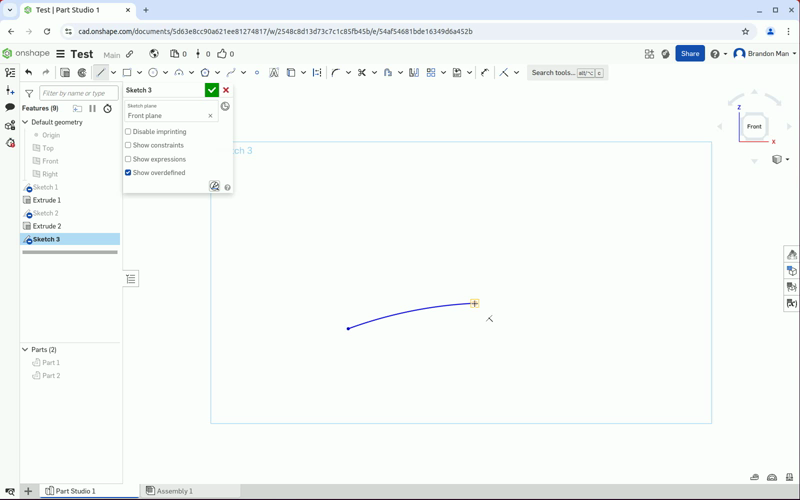
key_down(shift)
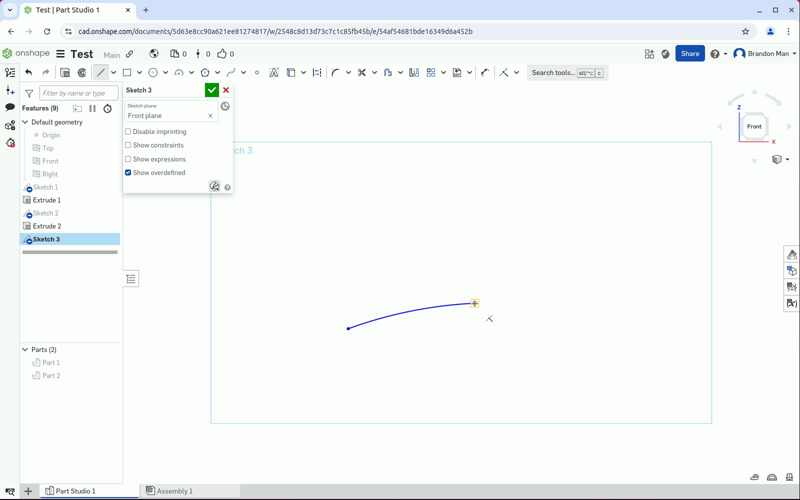
mouse_move(504, 303)
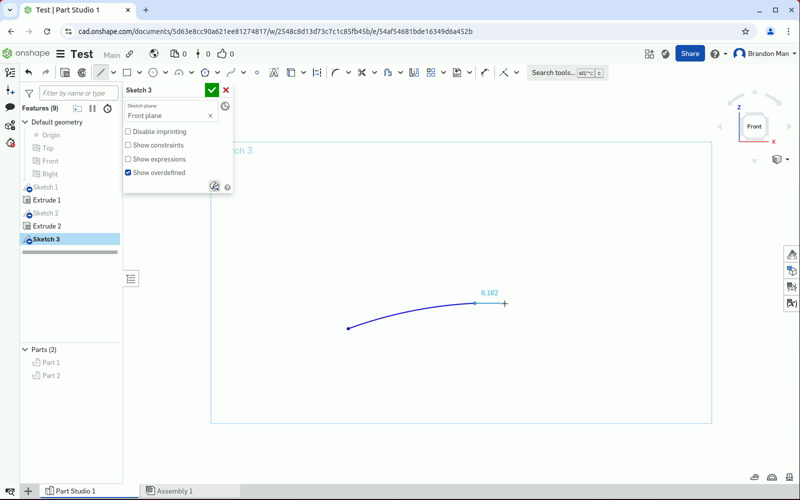
mouse_move(474, 297)
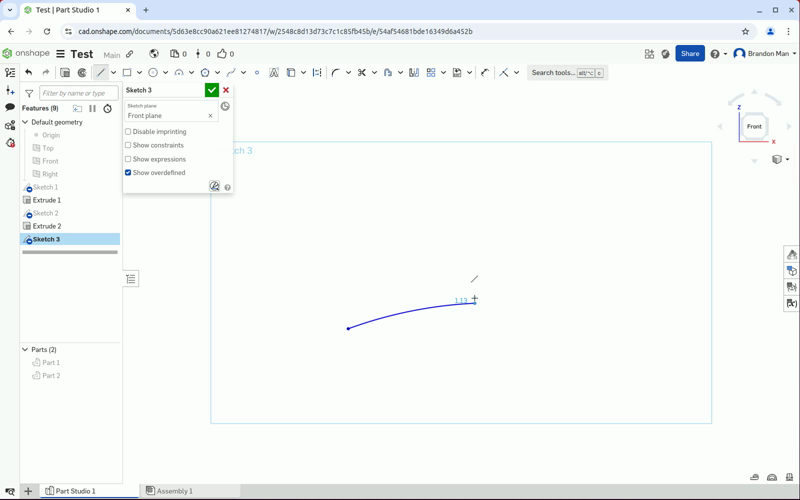
scroll(6)
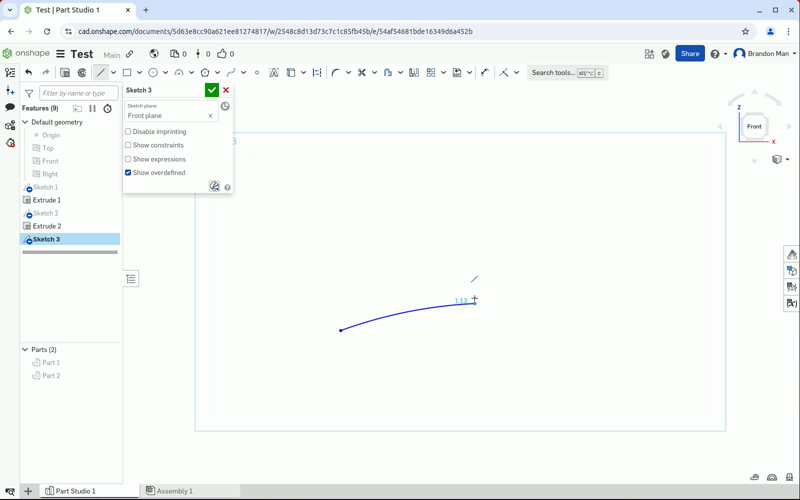
scroll(6)
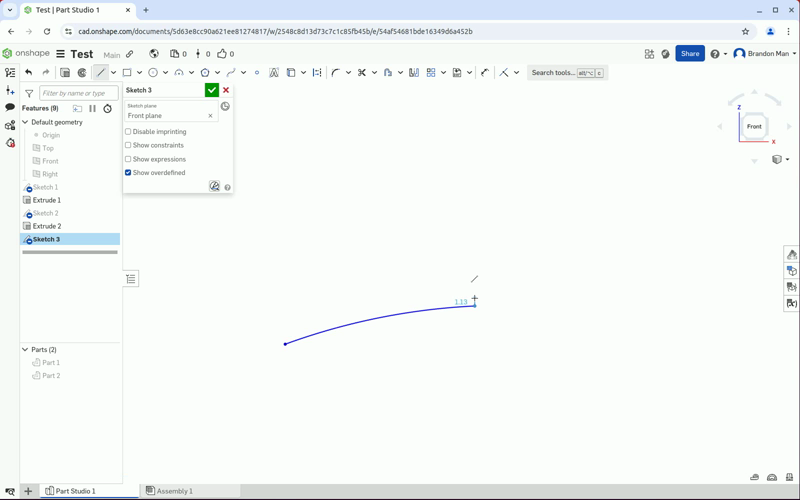
scroll(6)
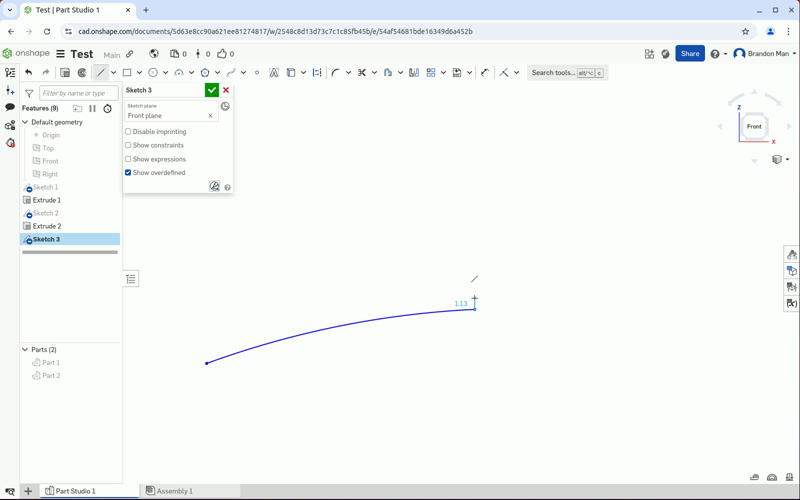
scroll(6)
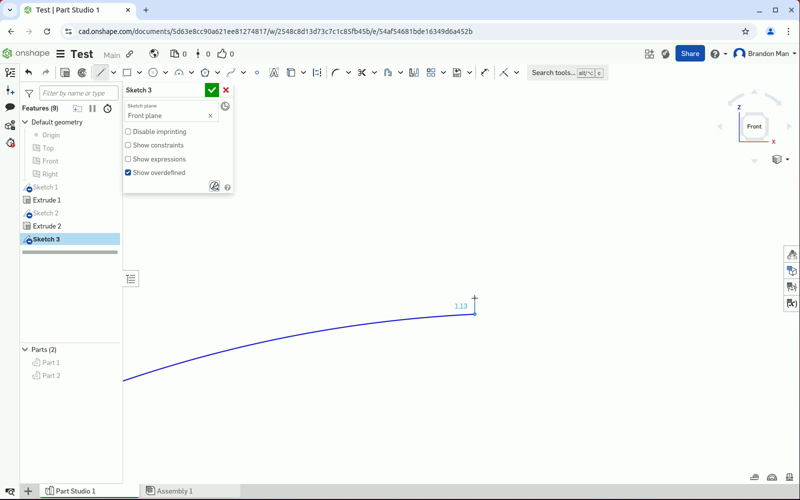
scroll(6)
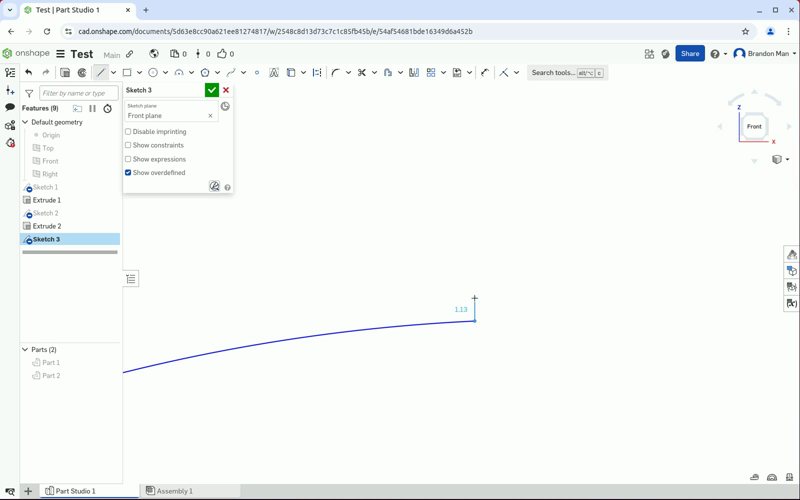
scroll(6)
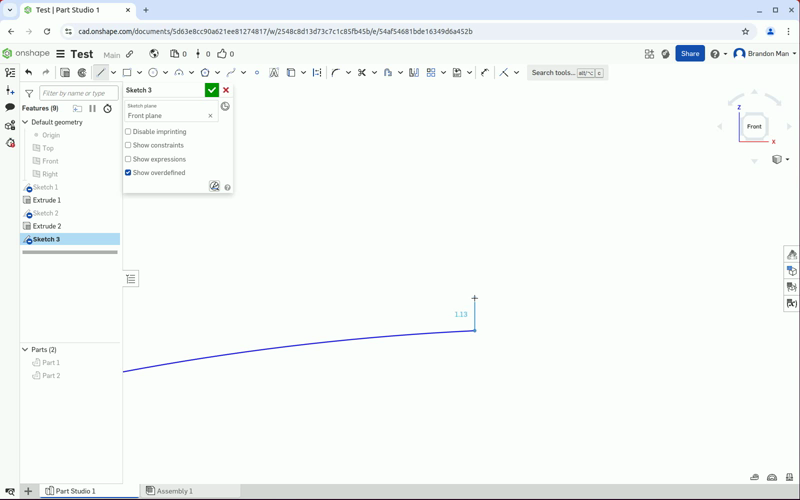
scroll(6)
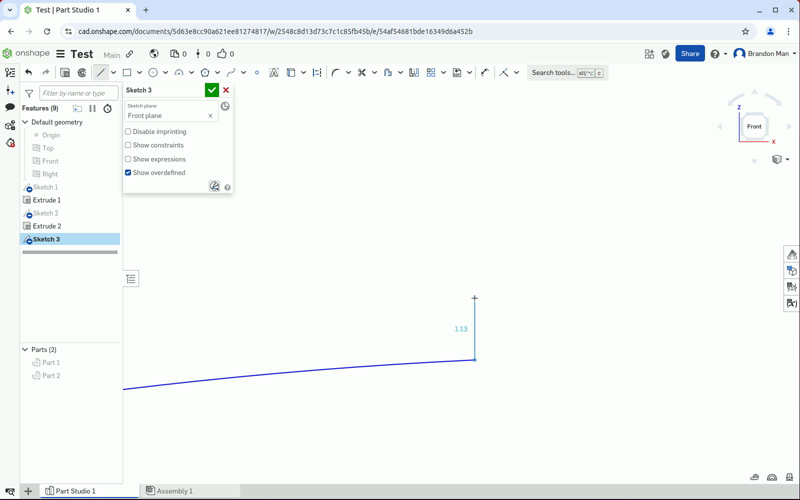
click(474, 297)
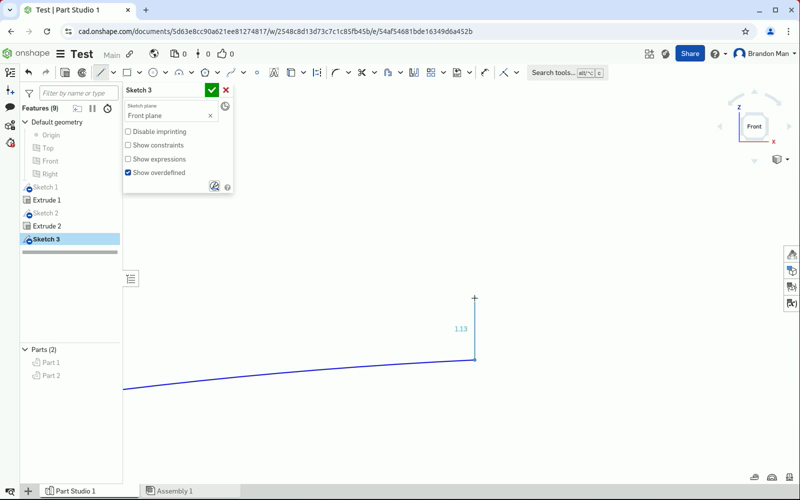
scroll(-6)
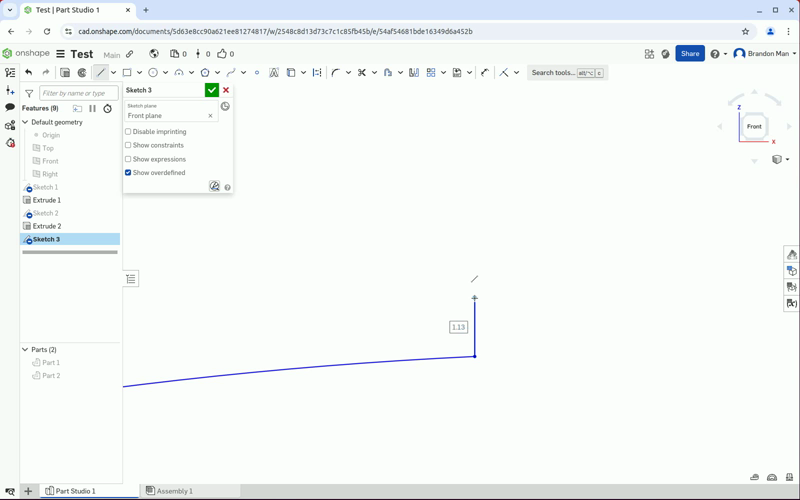
scroll(-6)
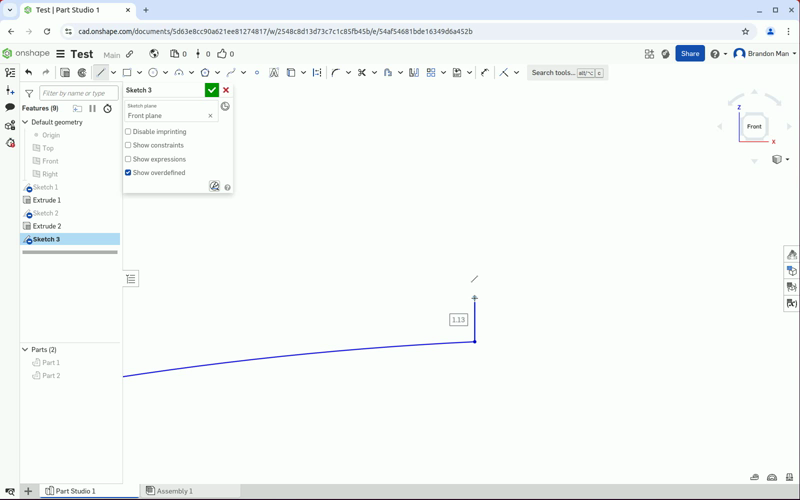
scroll(-6)
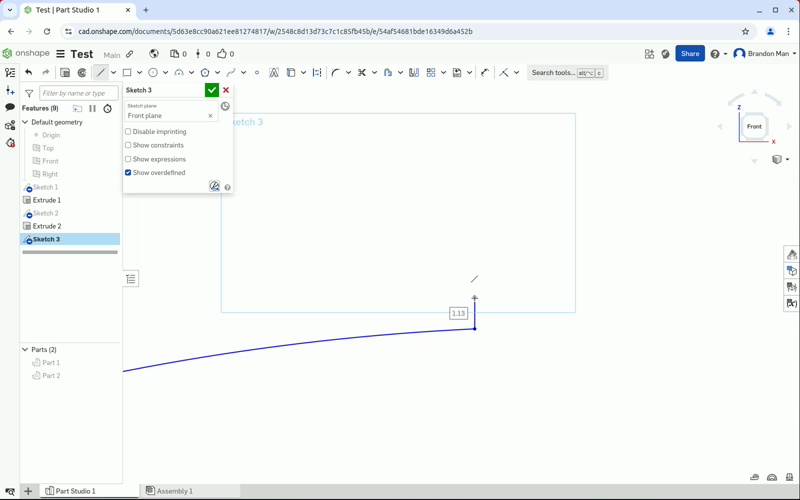
scroll(-6)
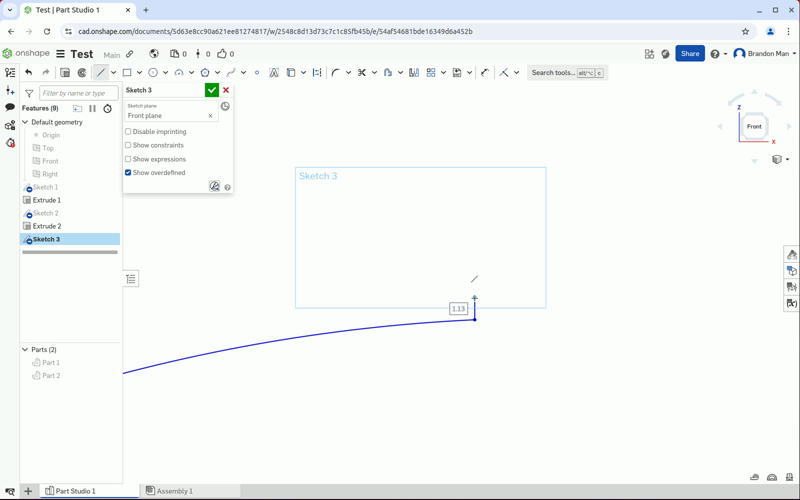
scroll(-6)
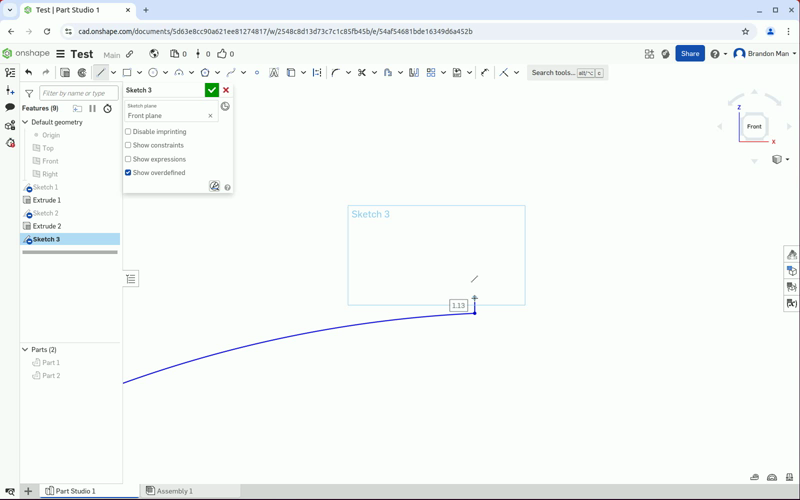
scroll(-6)
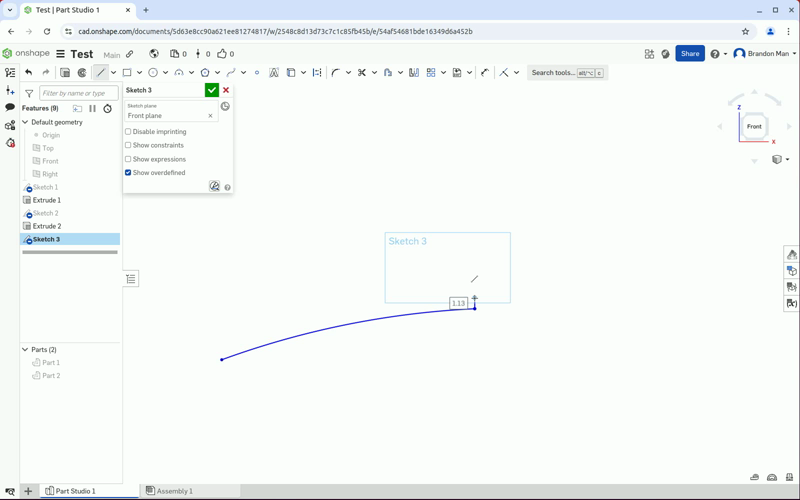
scroll(-6)
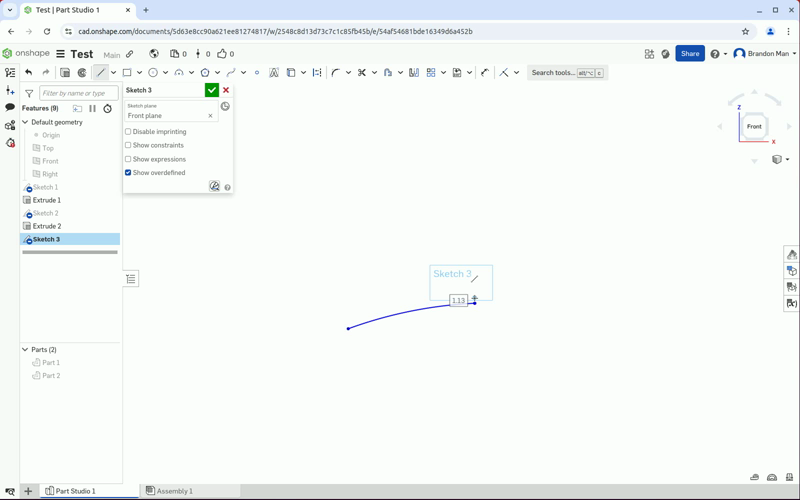
key_up(shift)
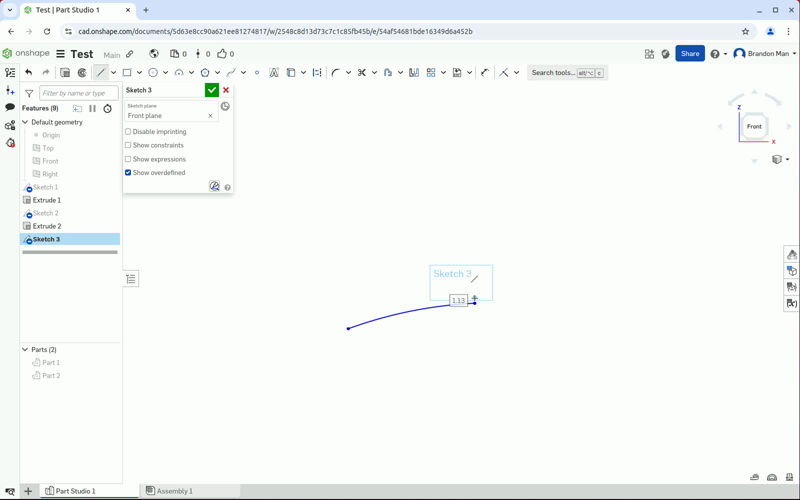
key(esc)
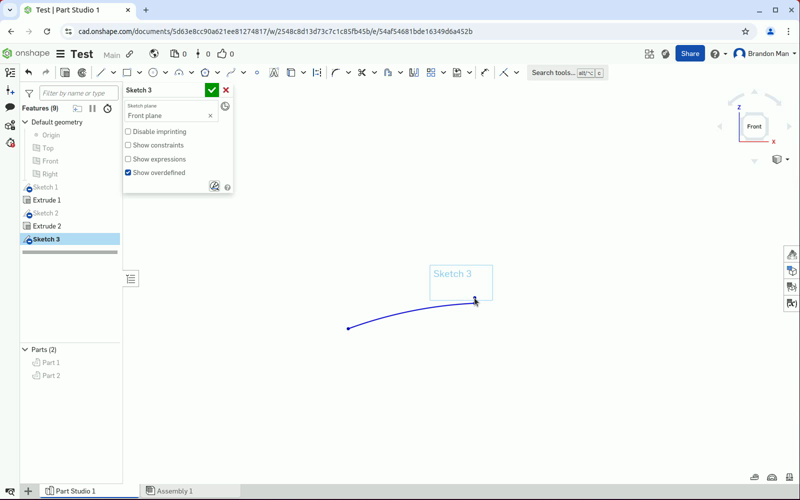
key(a)
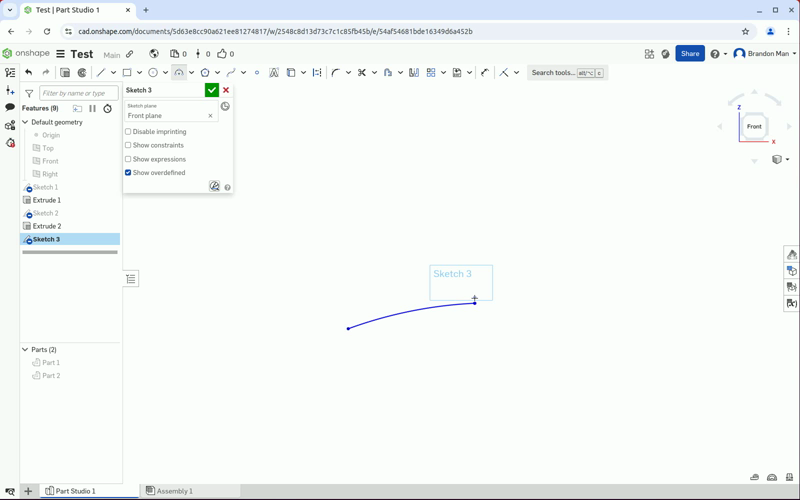
mouse_move(474, 297)
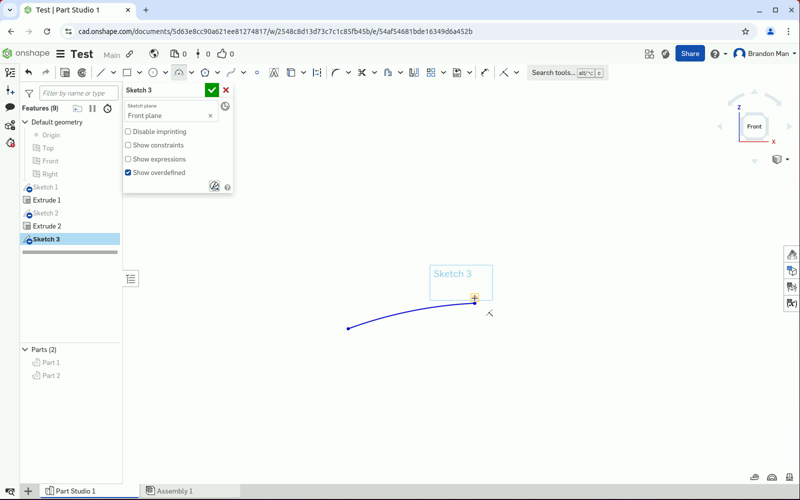
click(474, 297)
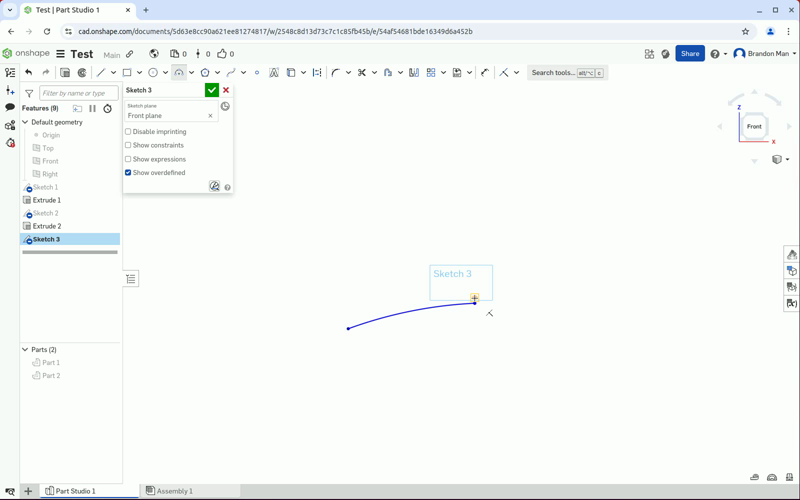
key_down(shift)
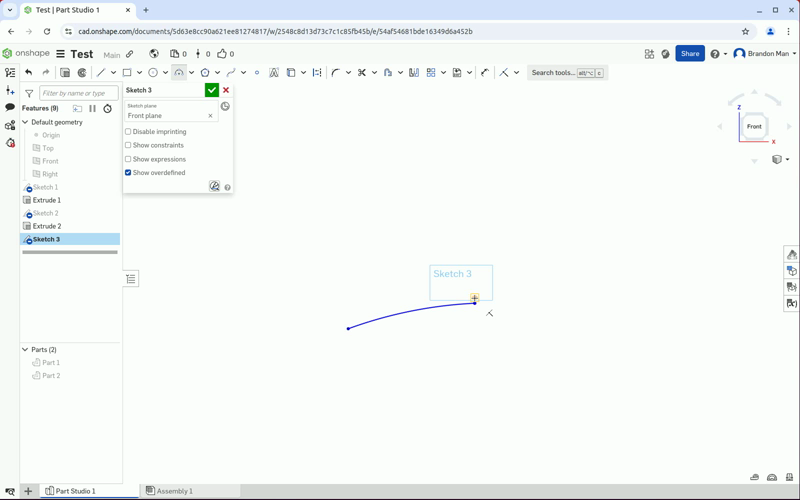
mouse_move(348, 324)
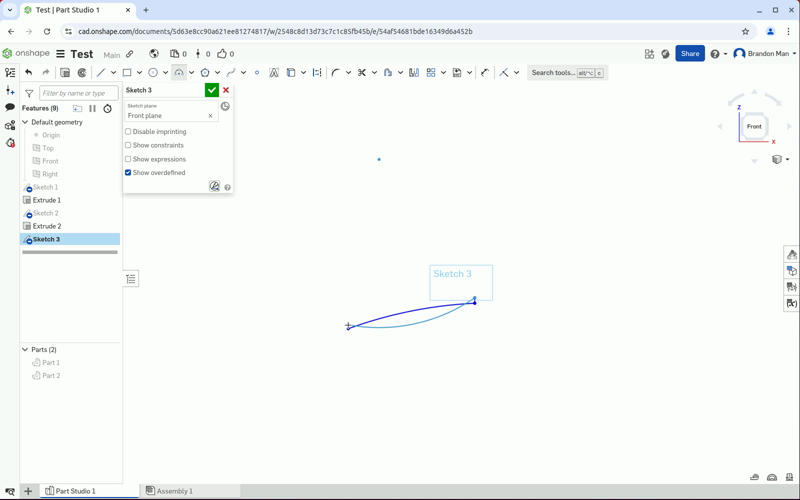
scroll(6)
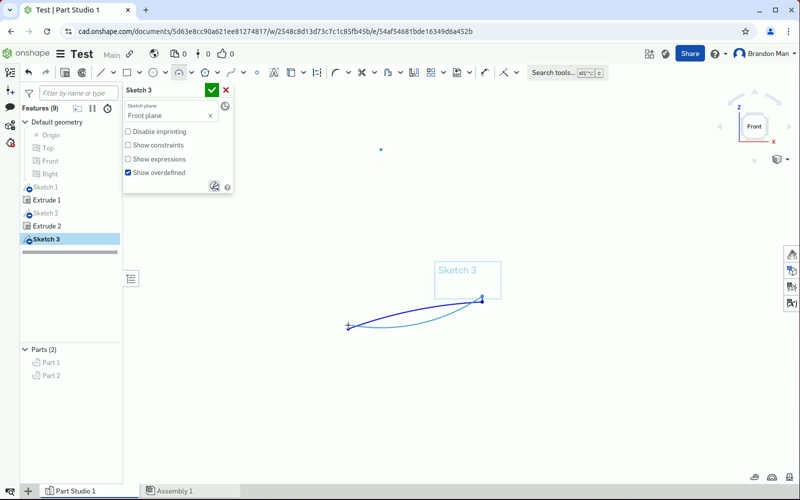
scroll(6)
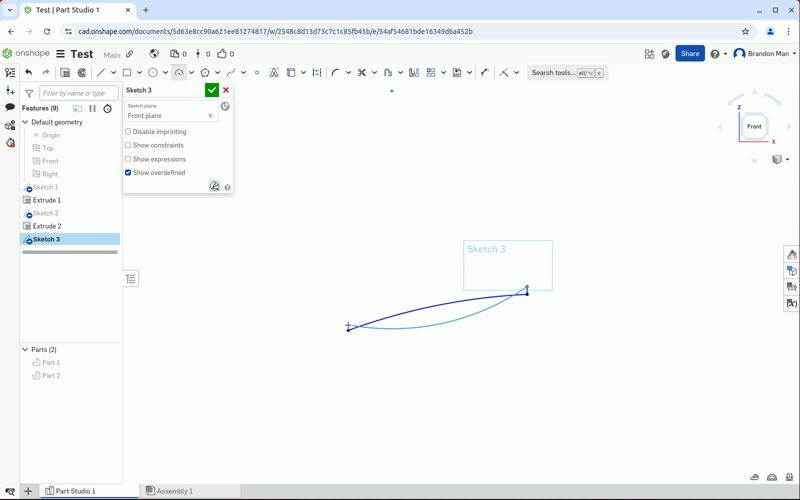
scroll(6)
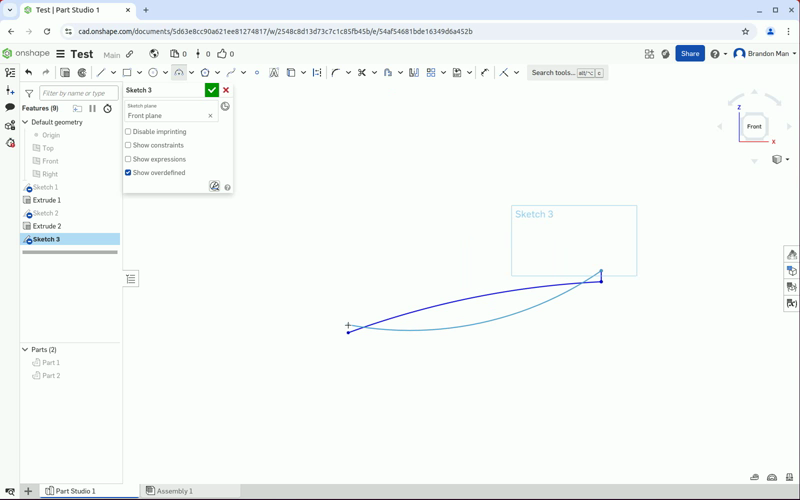
scroll(6)
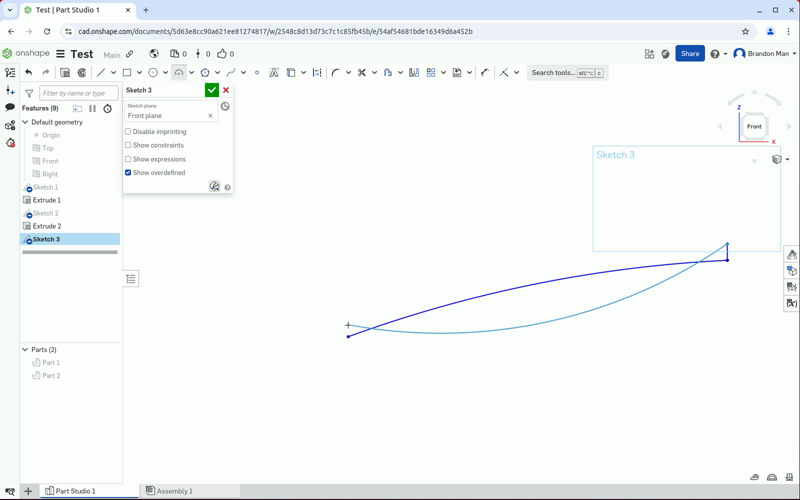
scroll(6)
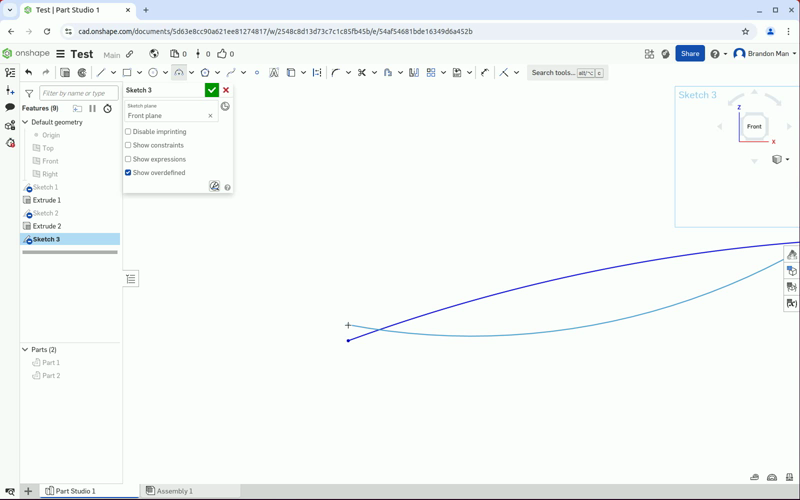
scroll(6)
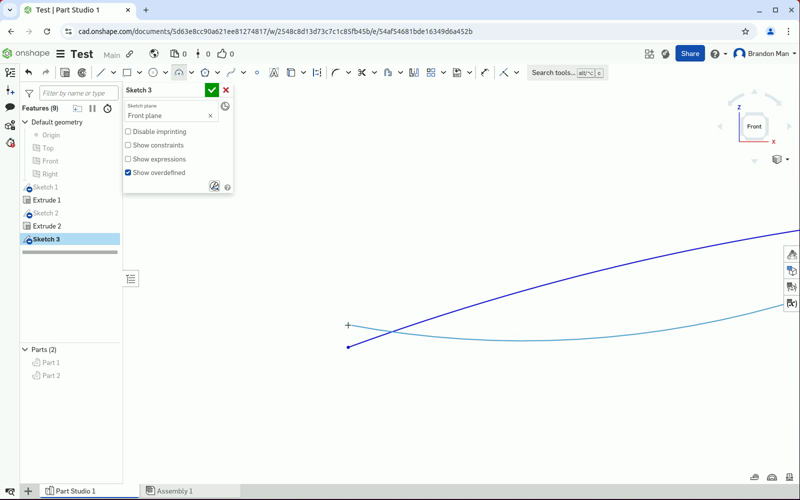
scroll(6)
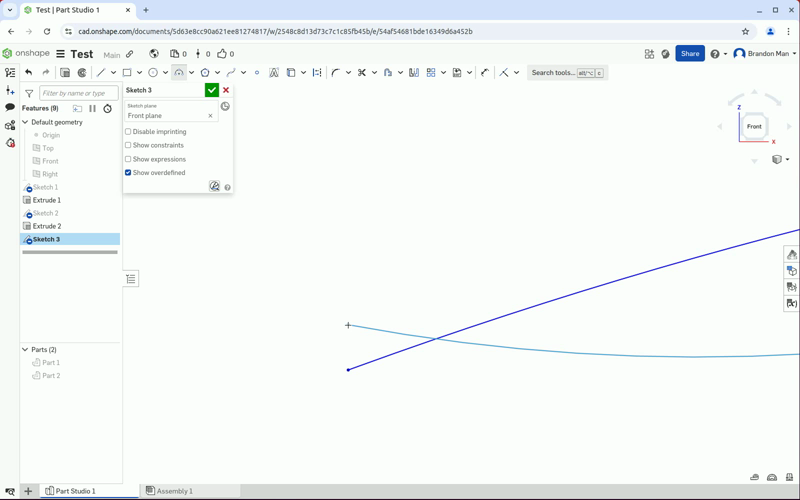
click(348, 324)
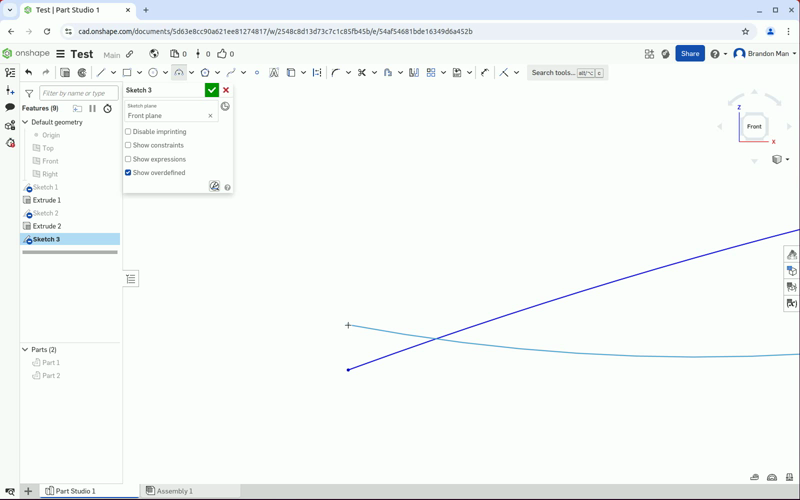
scroll(-6)
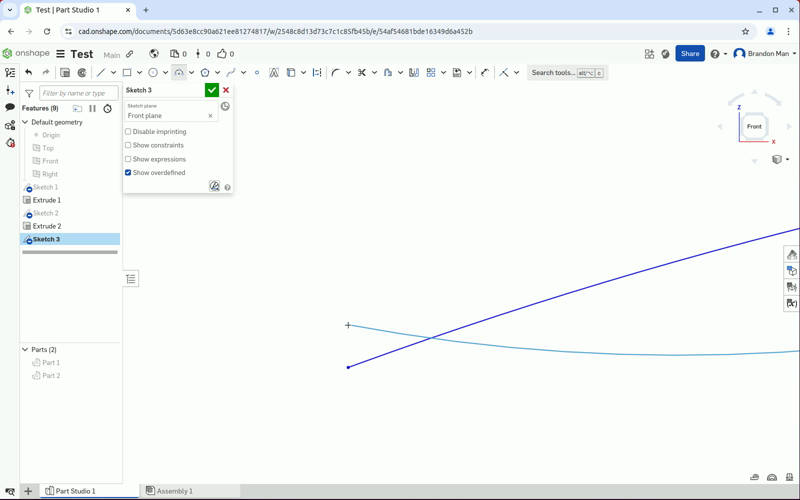
scroll(-6)
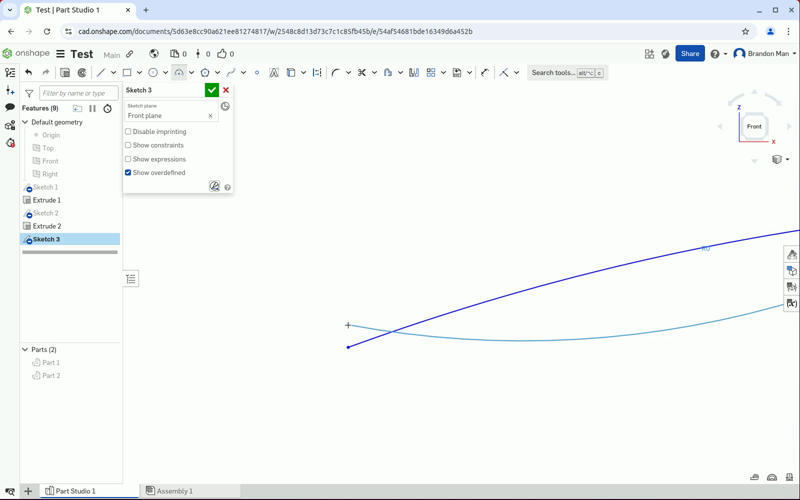
scroll(-6)
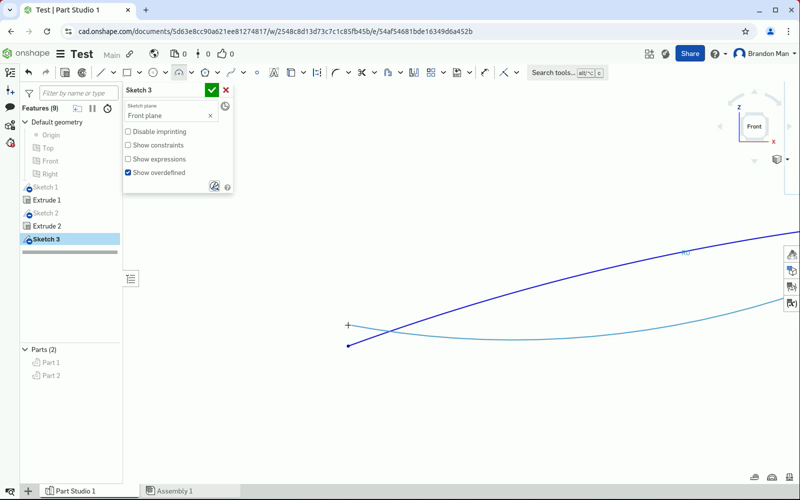
scroll(-6)
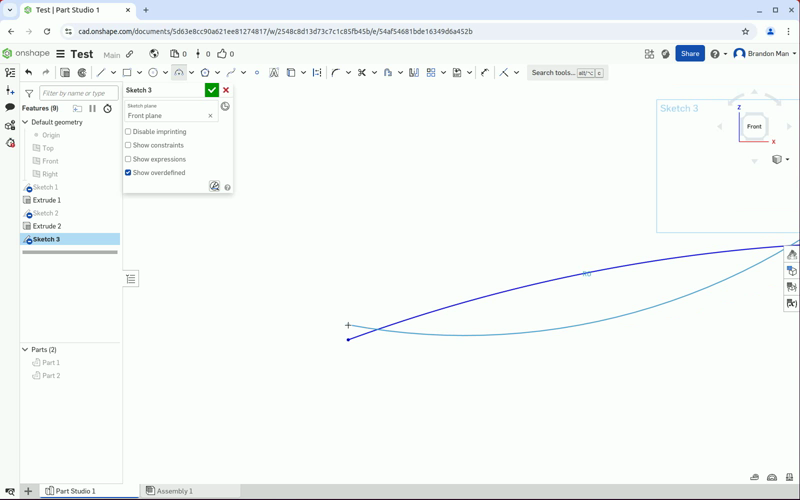
scroll(-6)
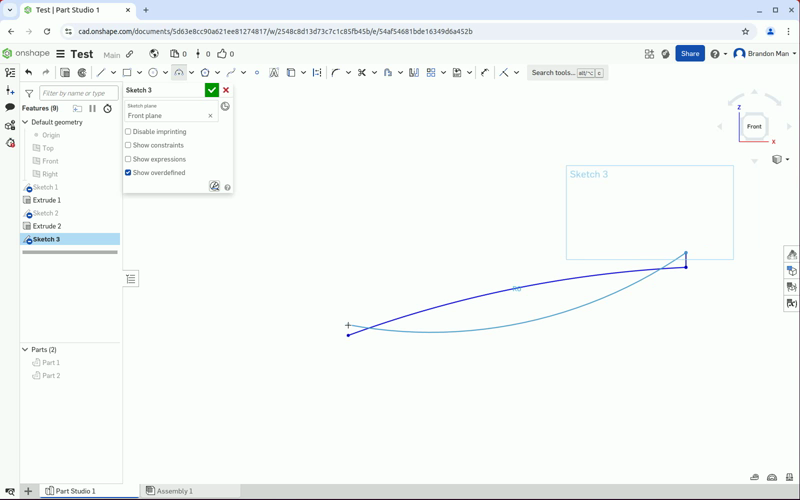
scroll(-6)
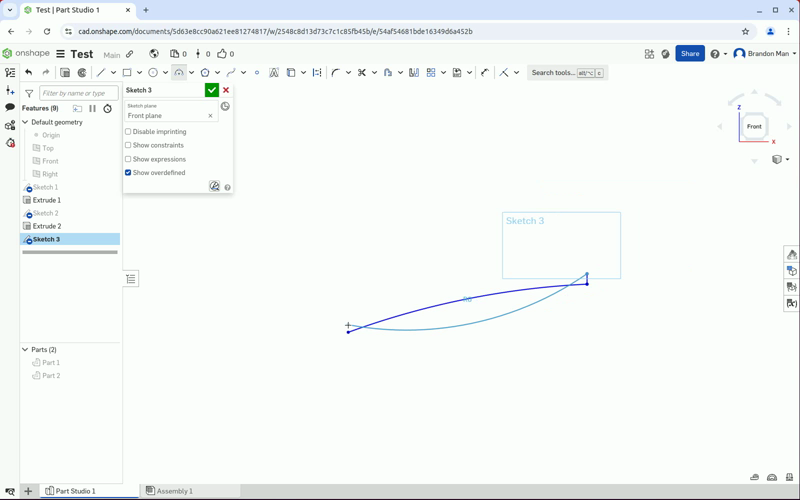
scroll(-6)
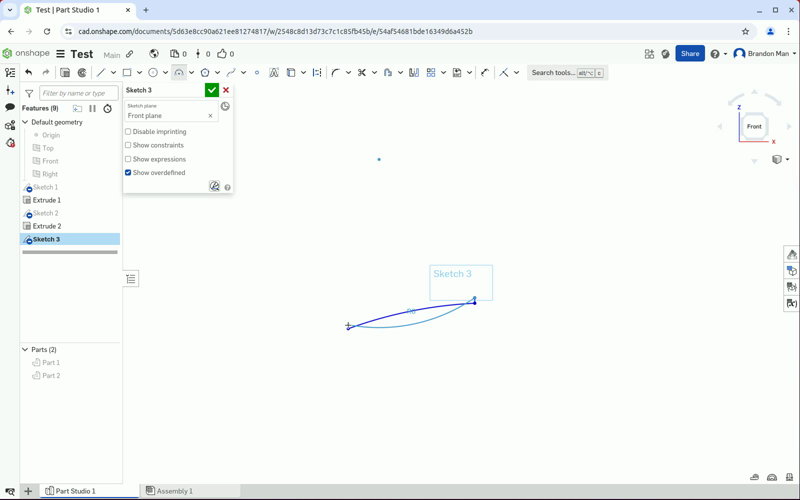
mouse_move(410, 305)
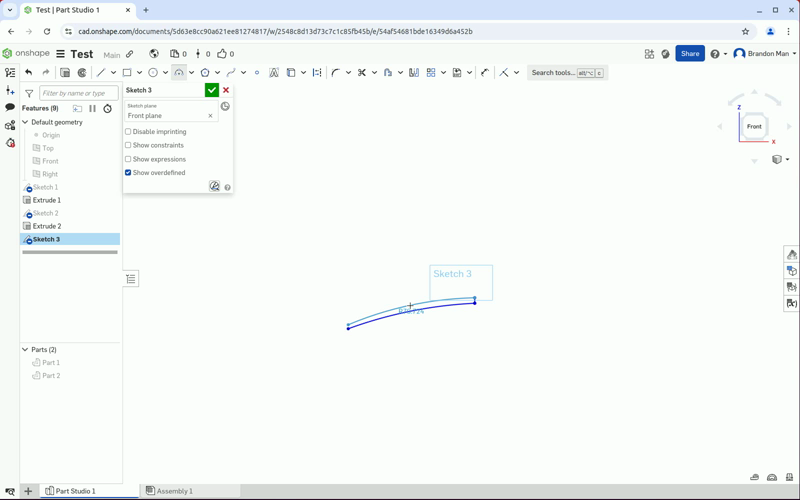
click(410, 305)
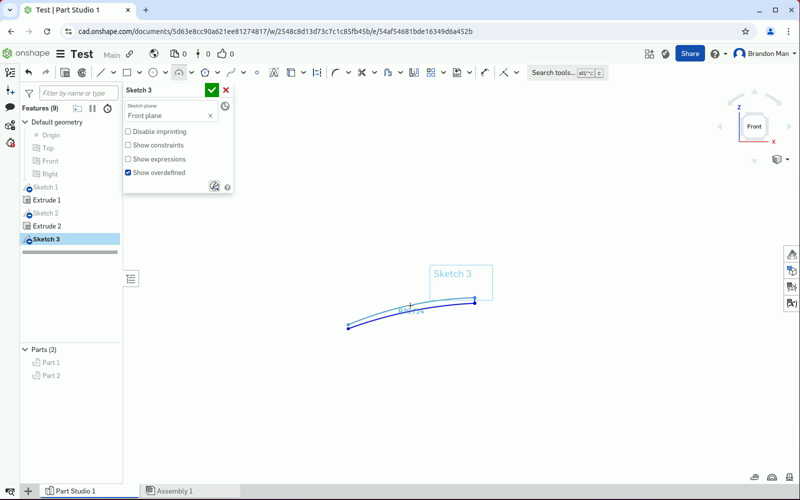
key_up(shift)
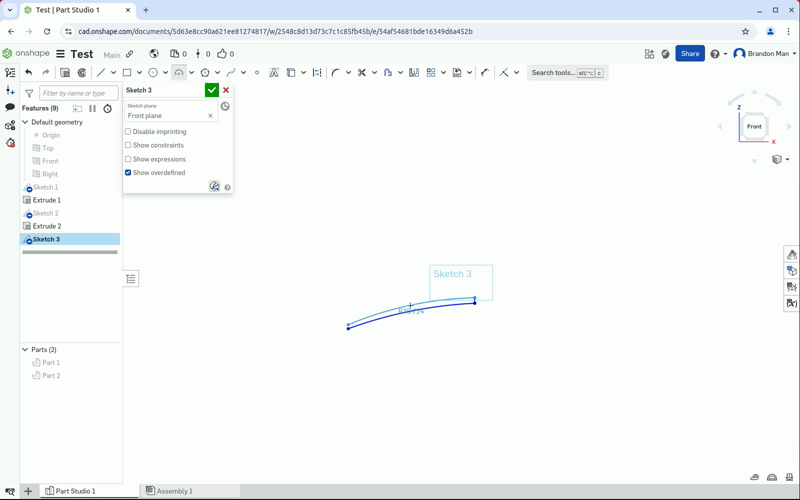
key(esc)
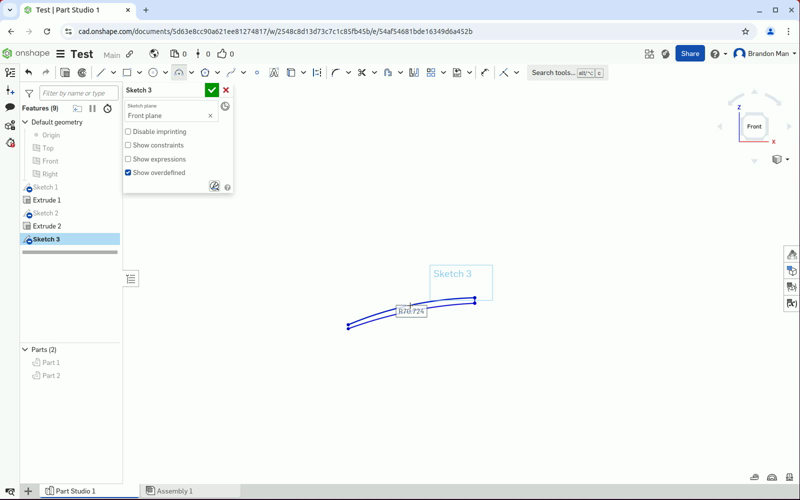
key(l)
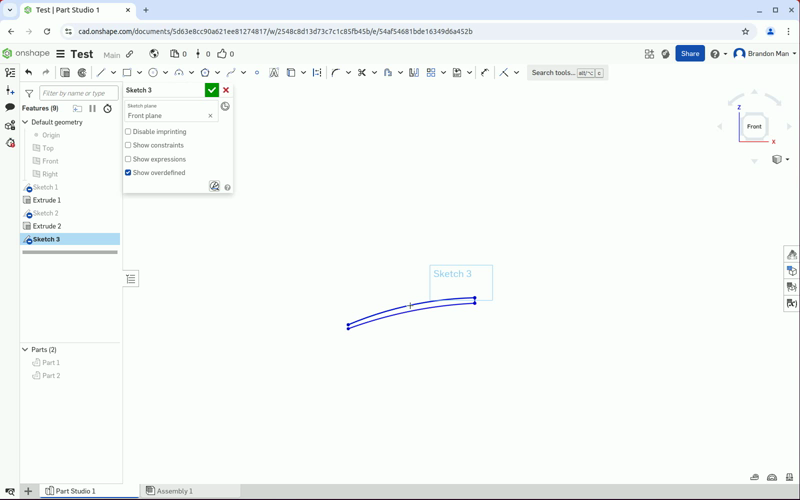
mouse_move(348, 324)
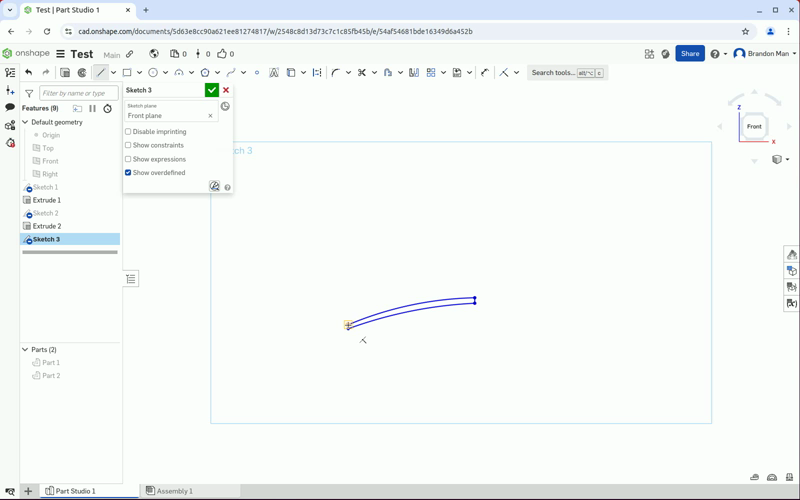
scroll(6)
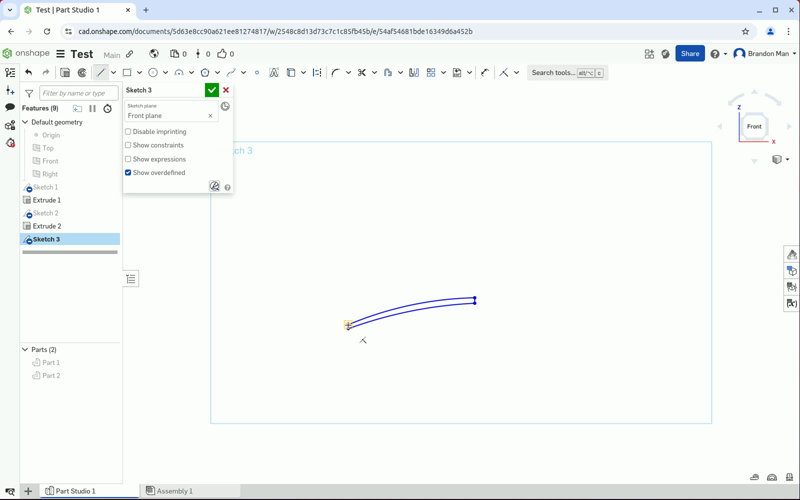
scroll(6)
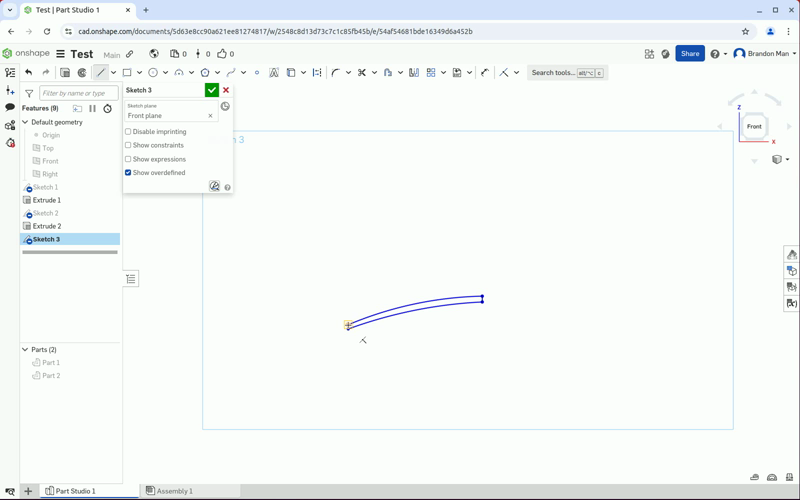
scroll(6)
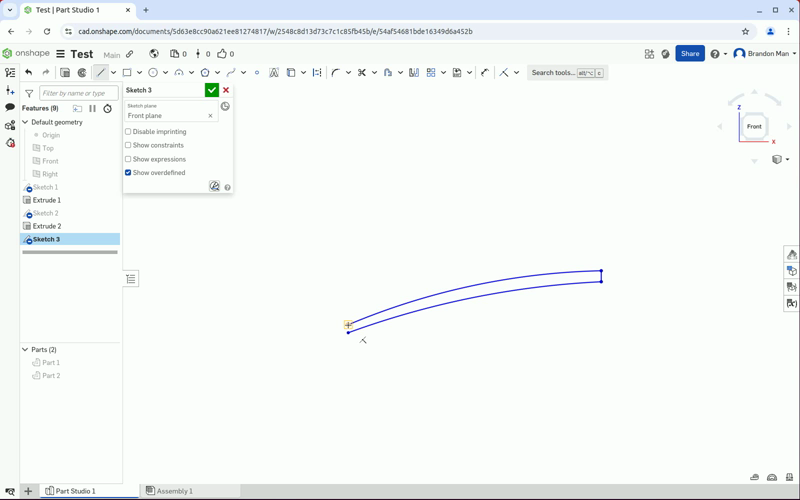
scroll(6)
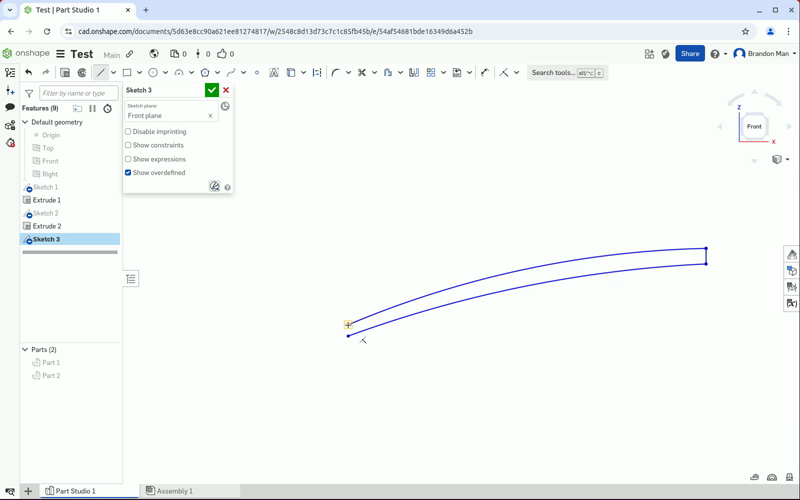
scroll(6)
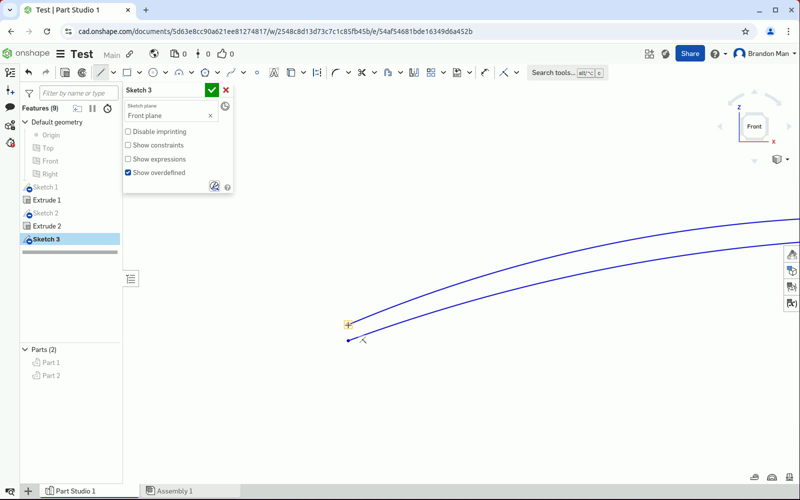
scroll(6)
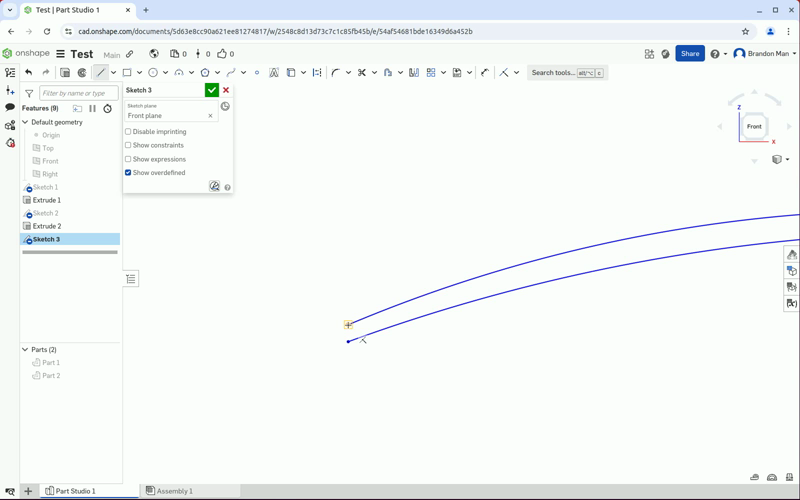
scroll(6)
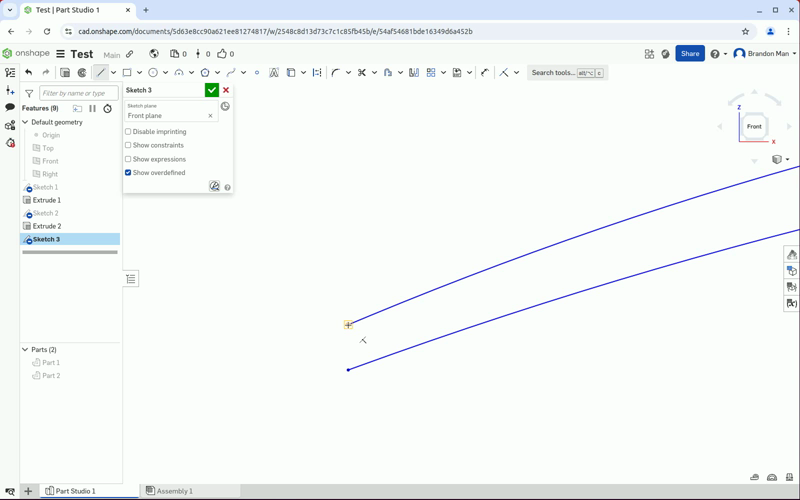
click(348, 324)
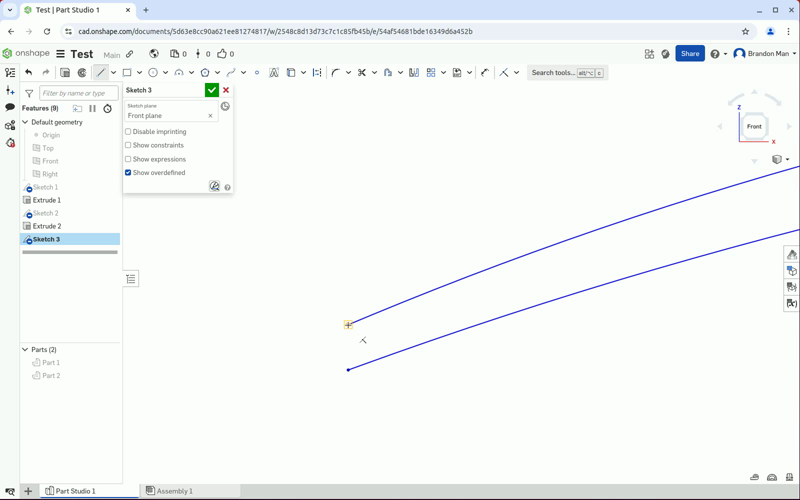
scroll(-6)
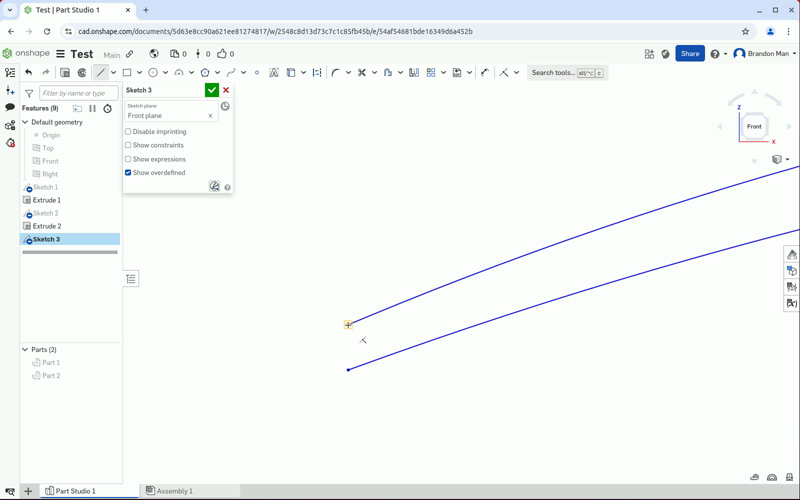
scroll(-6)
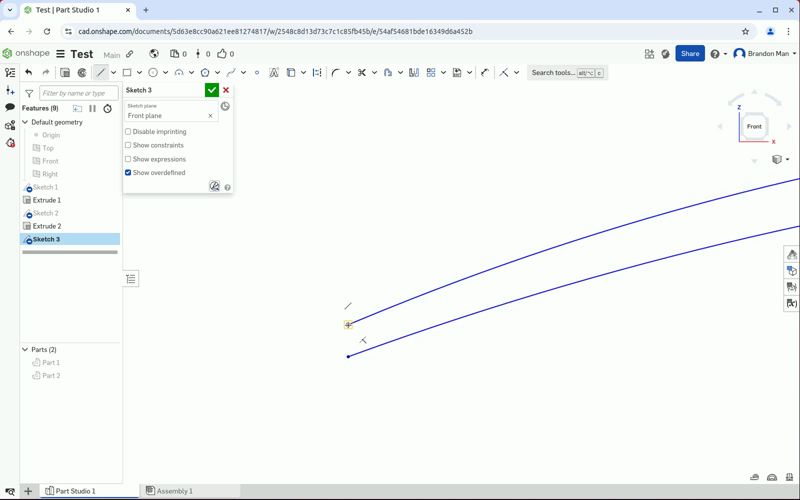
scroll(-6)
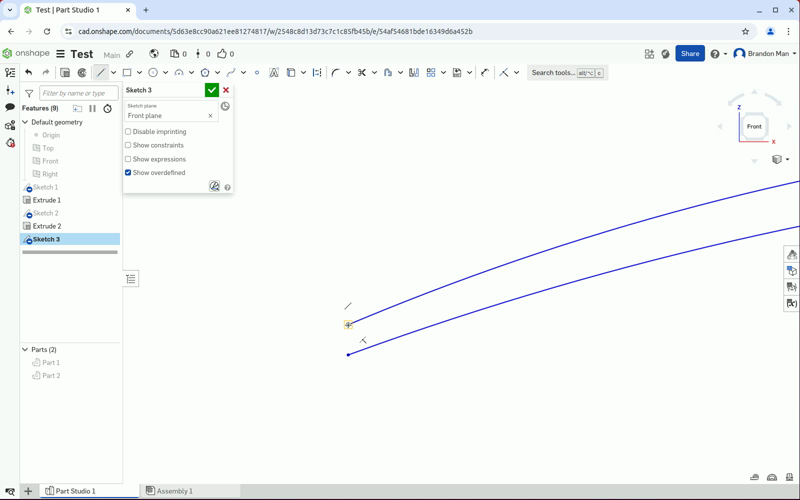
scroll(-6)
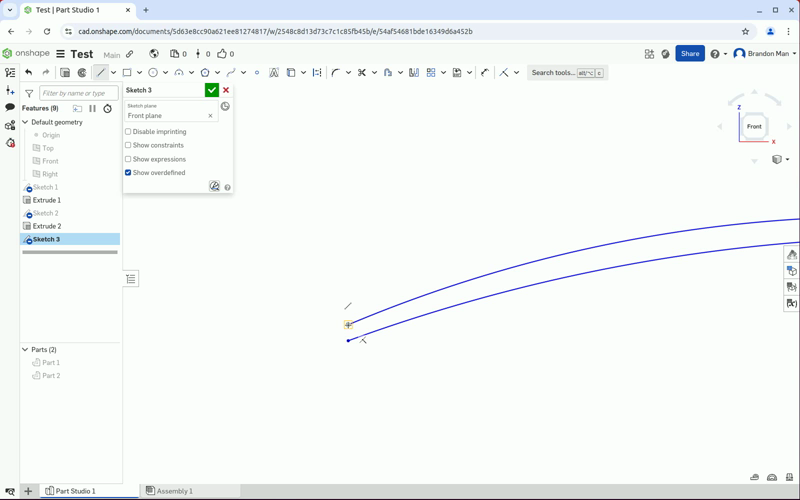
scroll(-6)
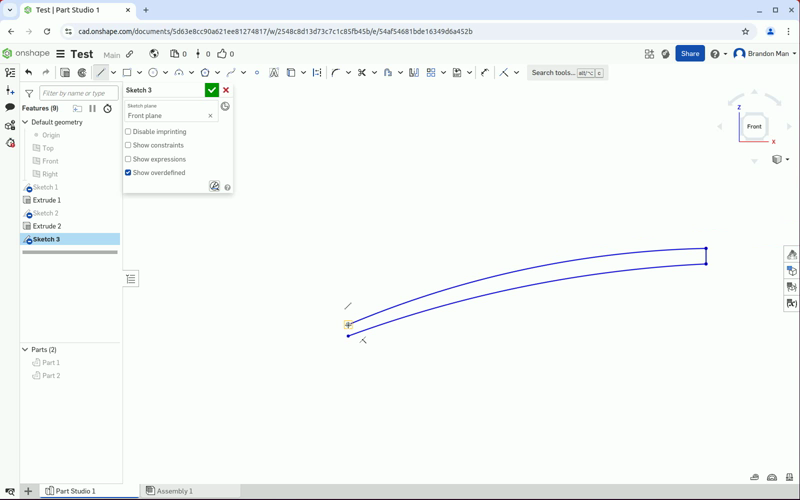
scroll(-6)
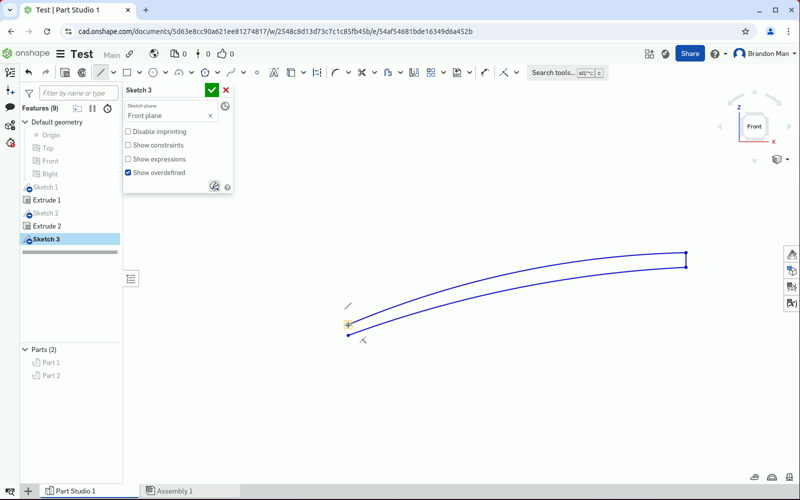
scroll(-6)
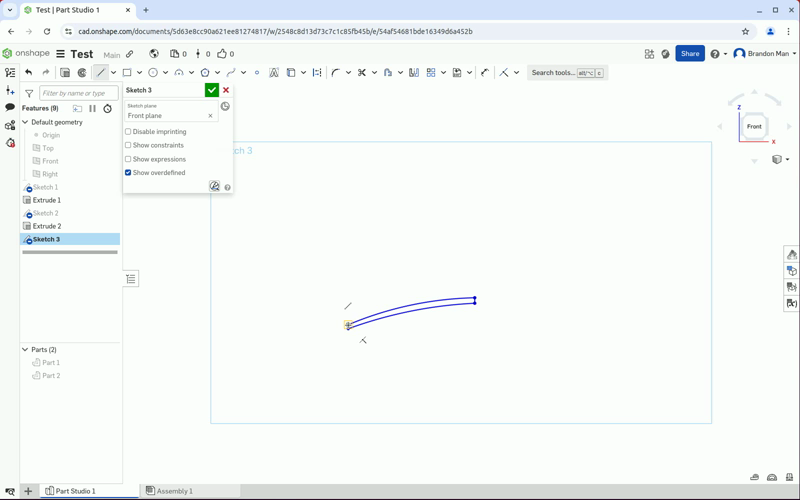
mouse_move(378, 324)
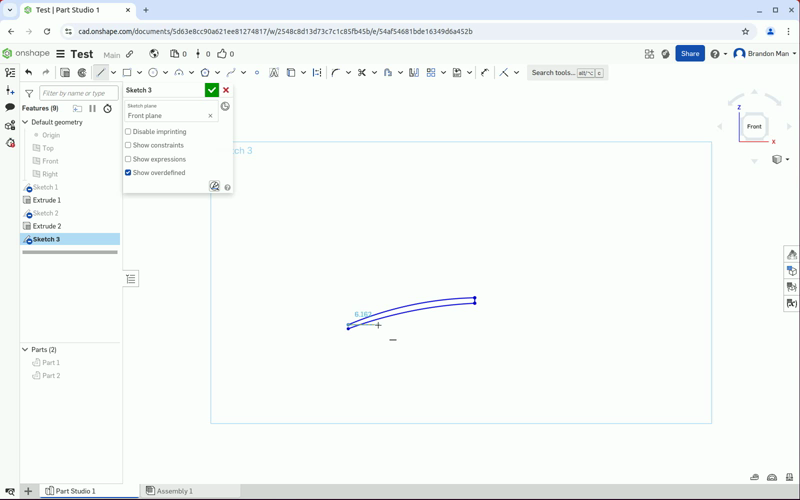
key_down(shift)
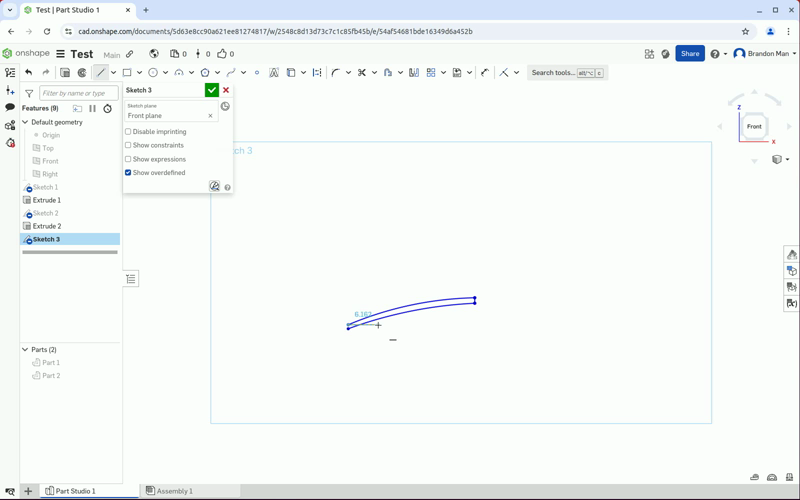
mouse_move(348, 328)
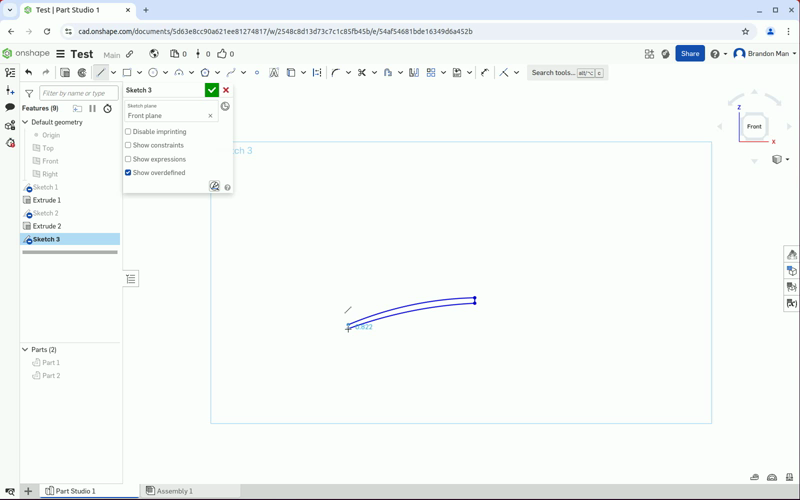
scroll(6)
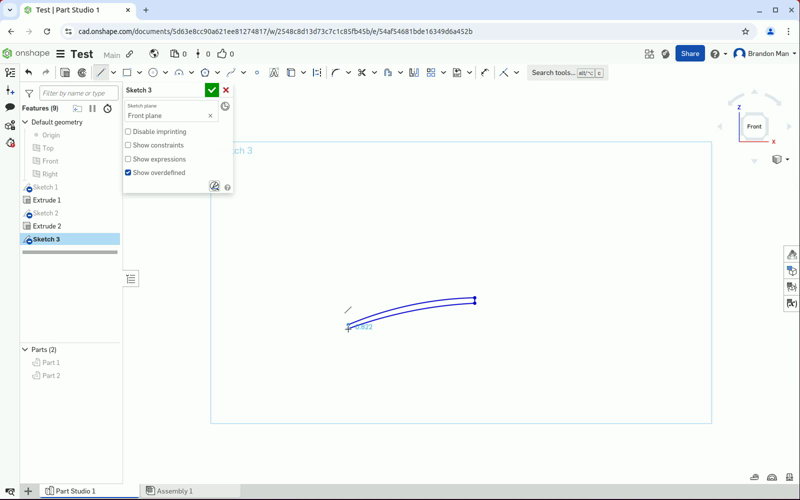
scroll(6)
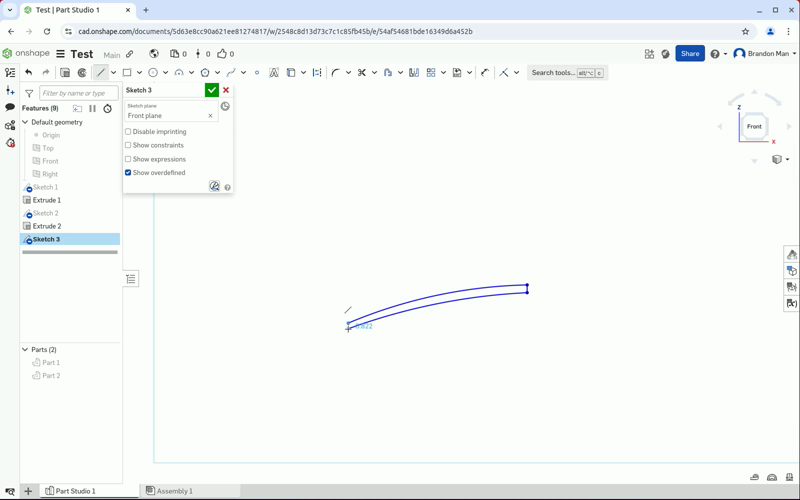
scroll(6)
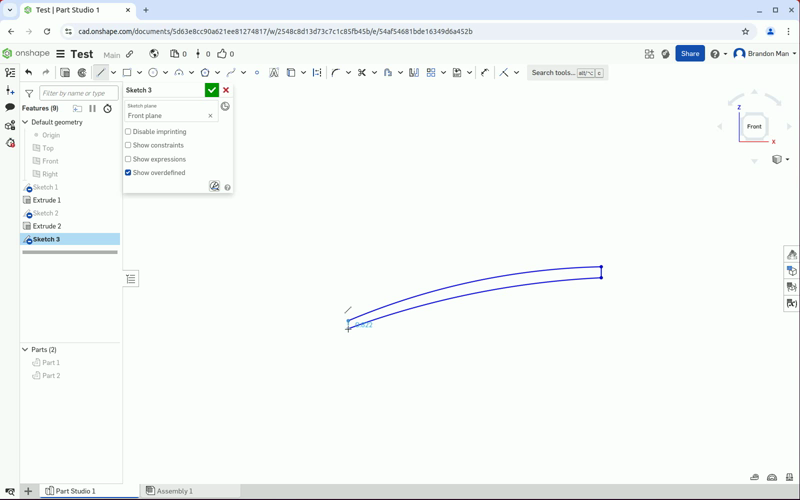
scroll(6)
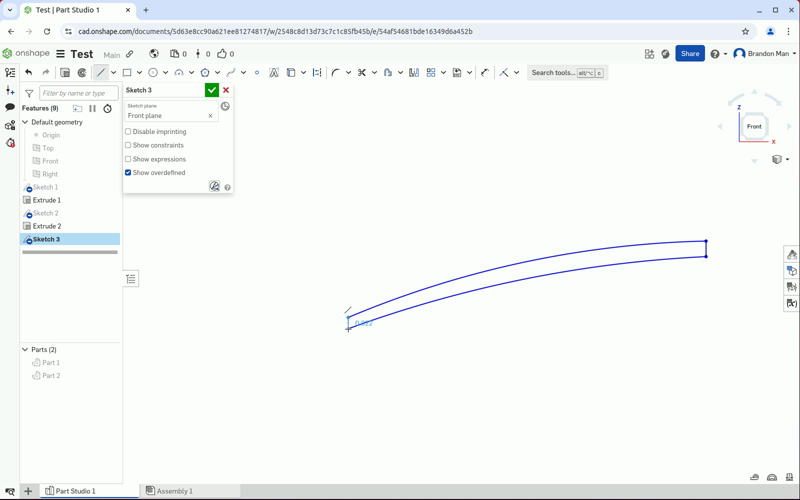
scroll(6)
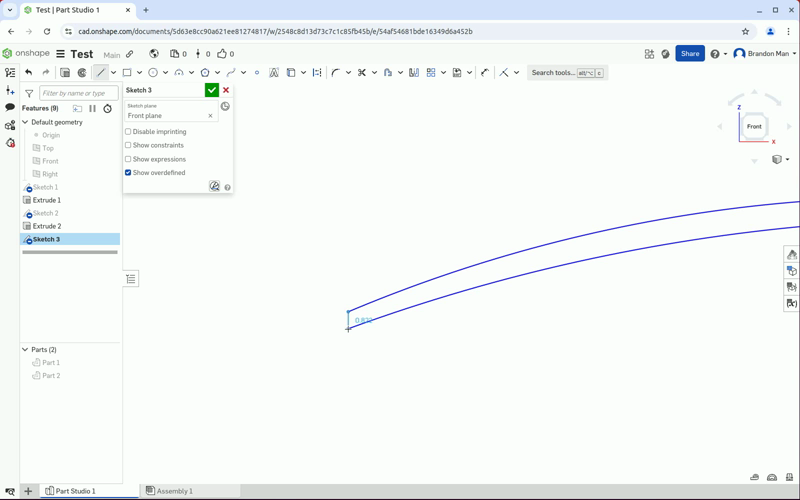
scroll(6)
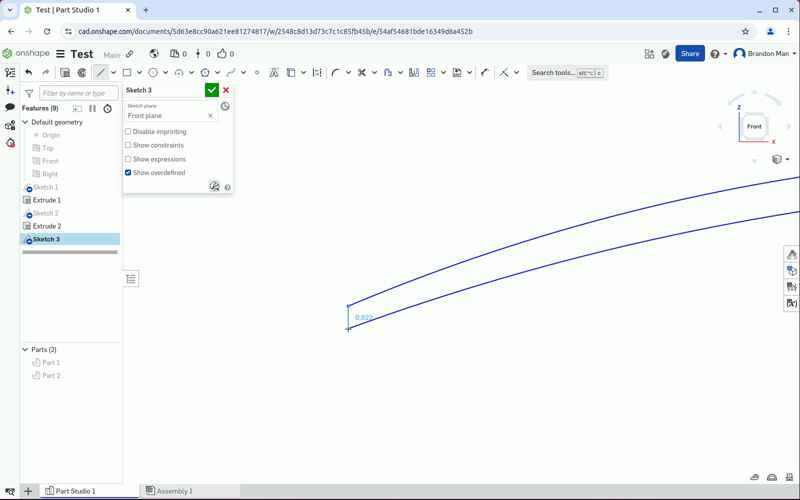
scroll(6)
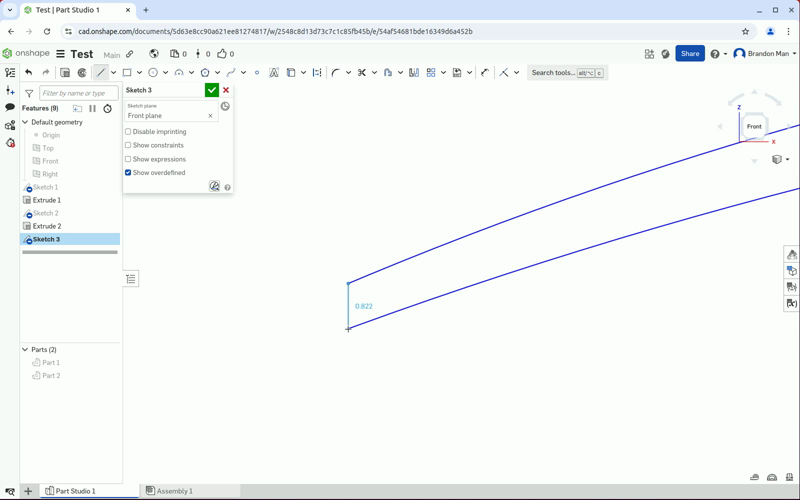
key_up(shift)
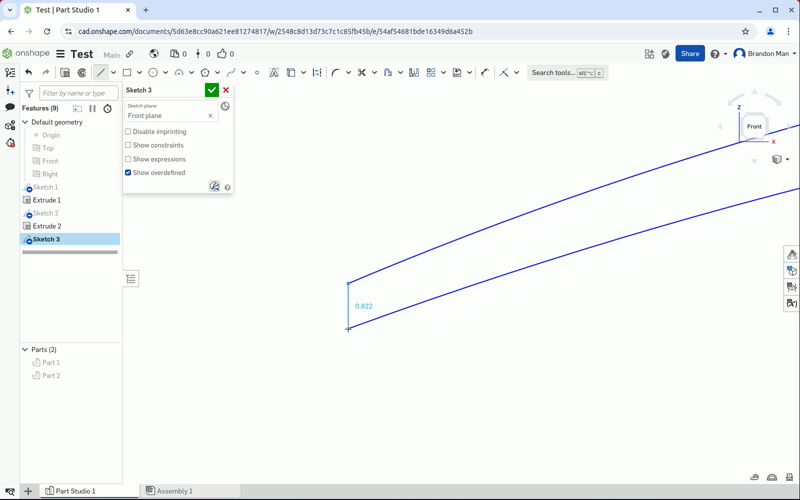
click(348, 328)
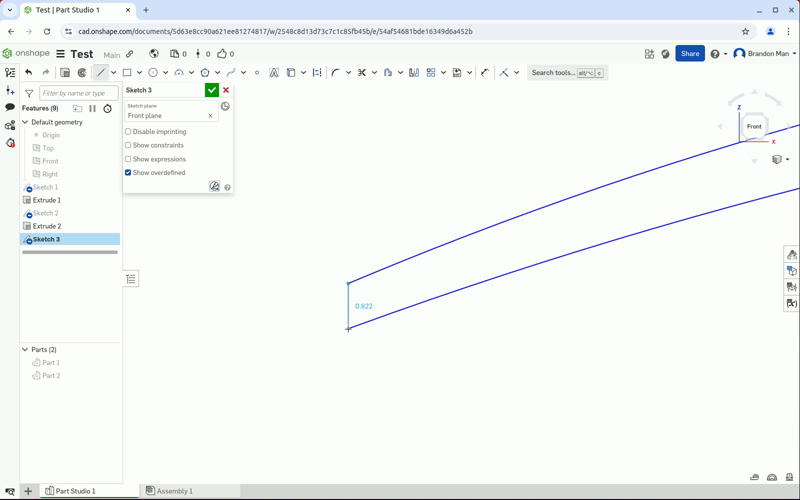
scroll(-6)
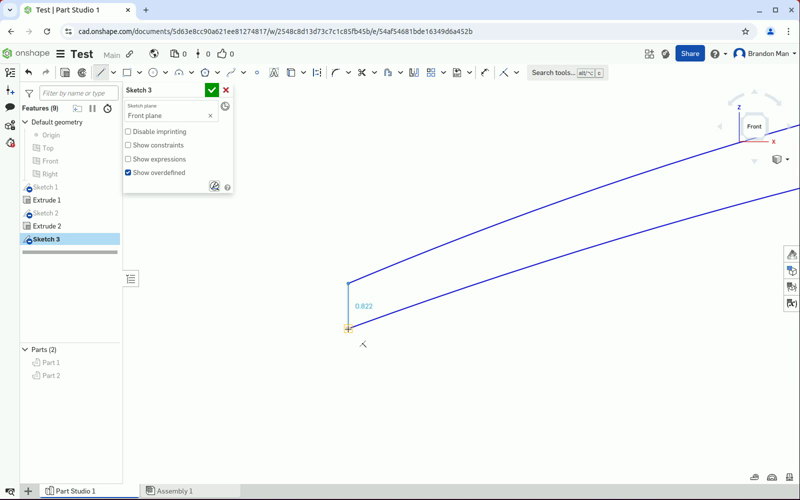
scroll(-6)
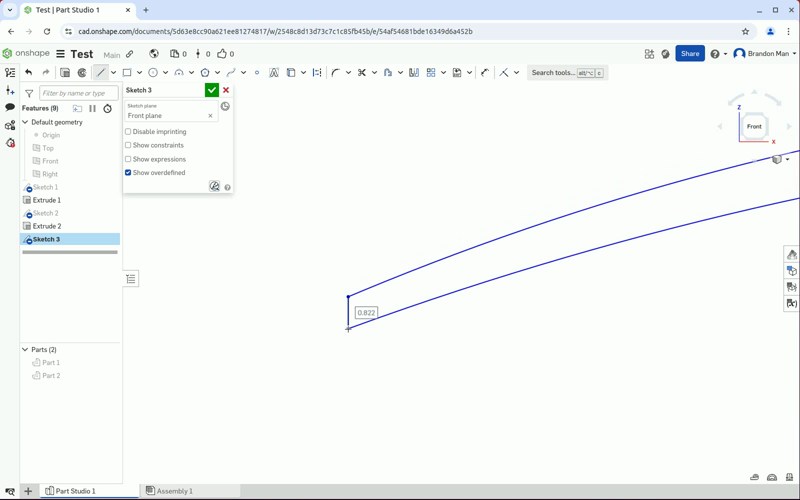
scroll(-6)
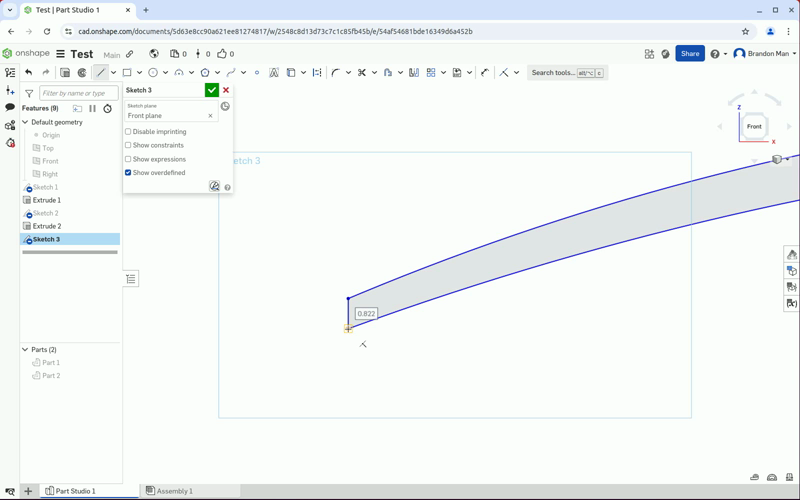
scroll(-6)
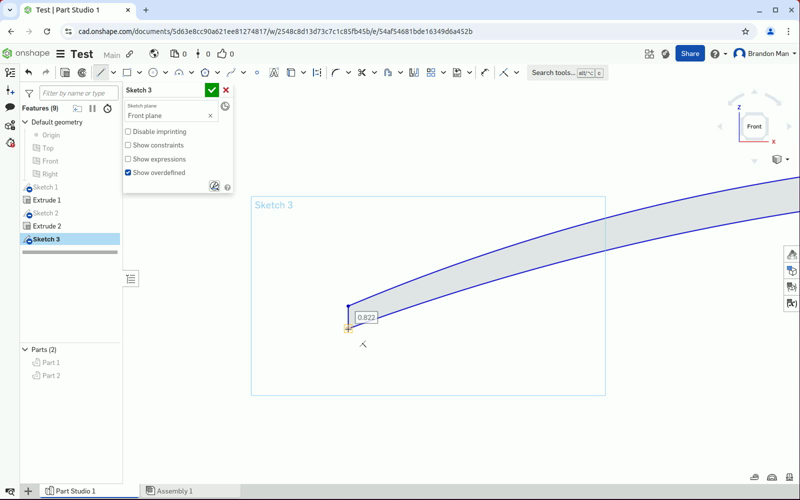
scroll(-6)
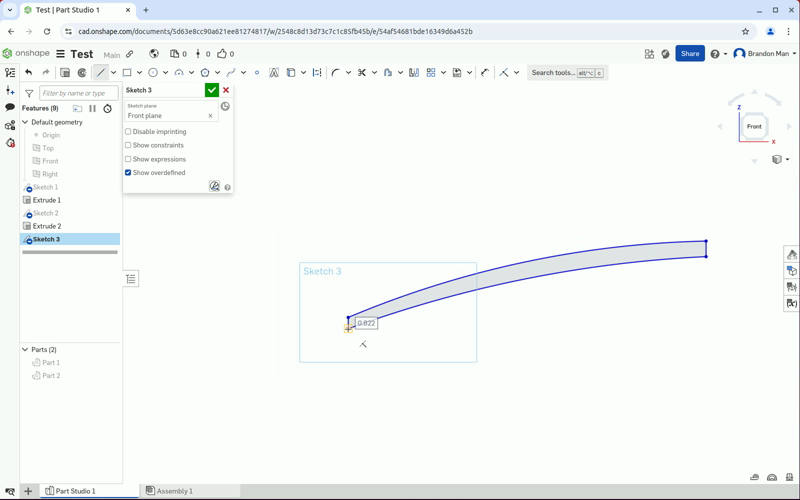
scroll(-6)
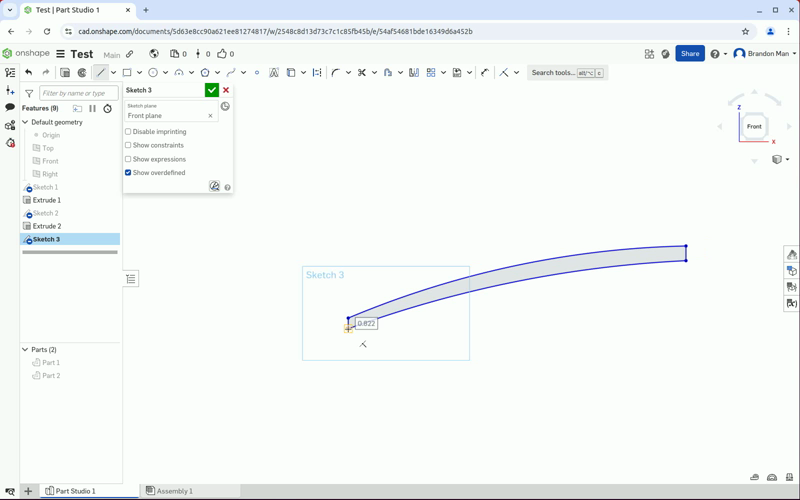
scroll(-6)
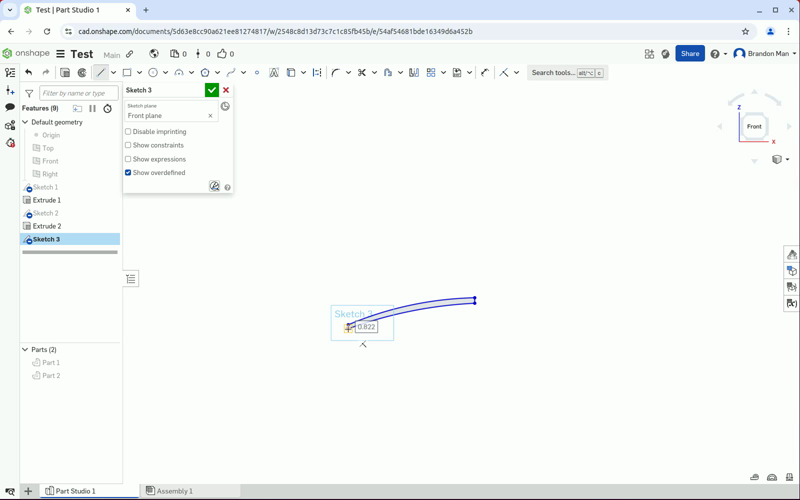
key(esc)
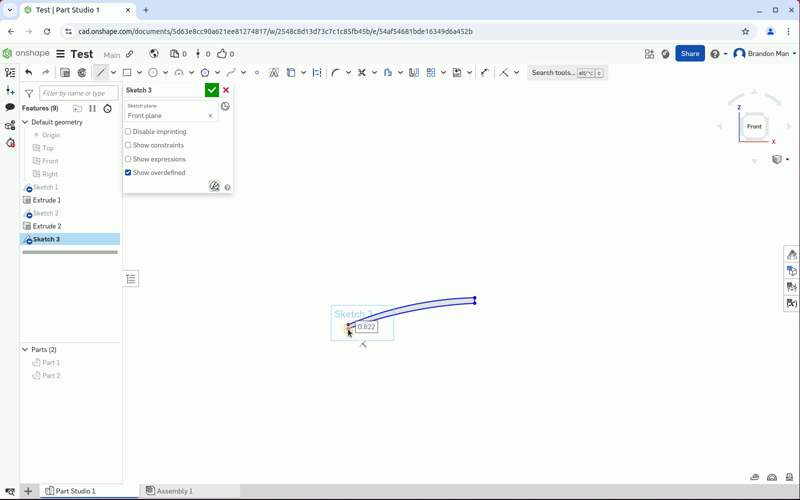
mouse_move(421, 305)
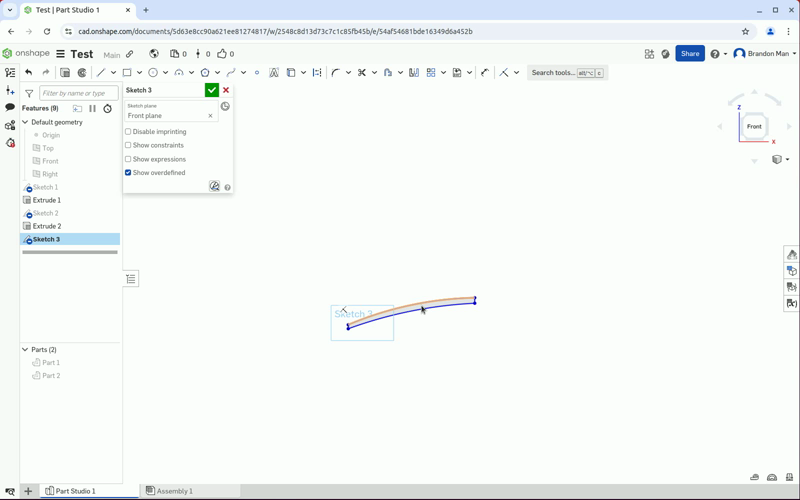
scroll(6)
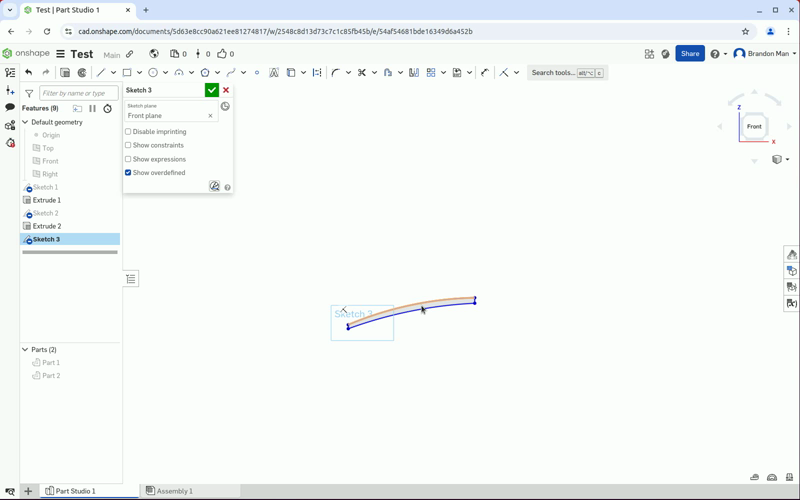
scroll(6)
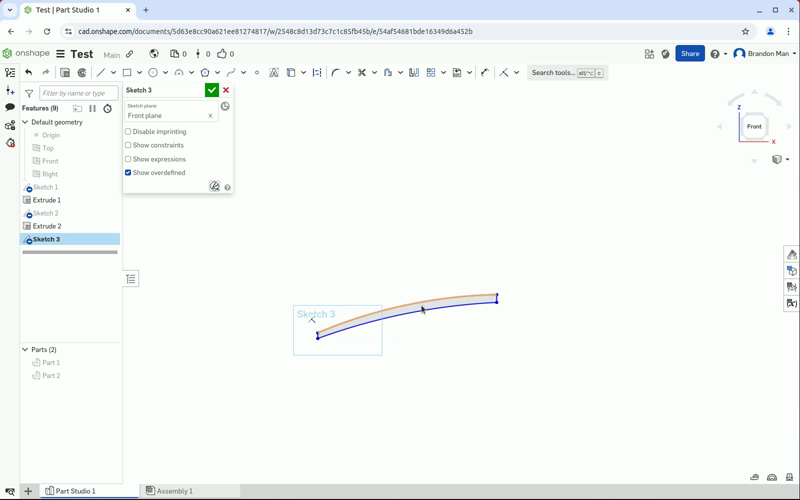
scroll(6)
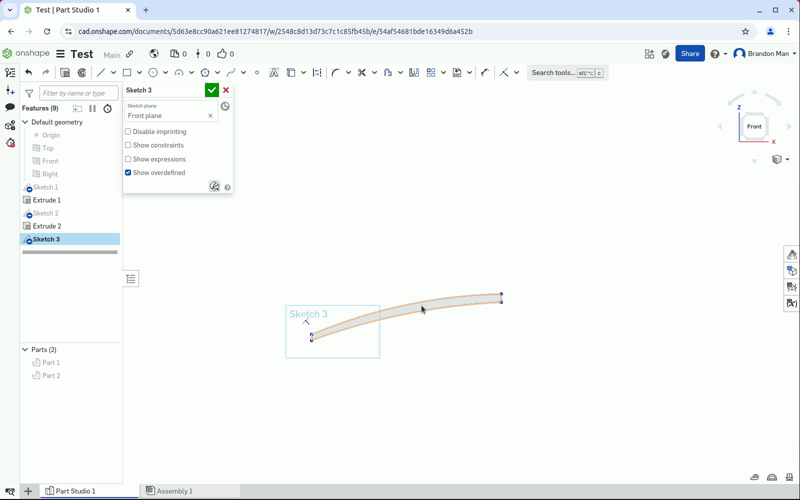
scroll(6)
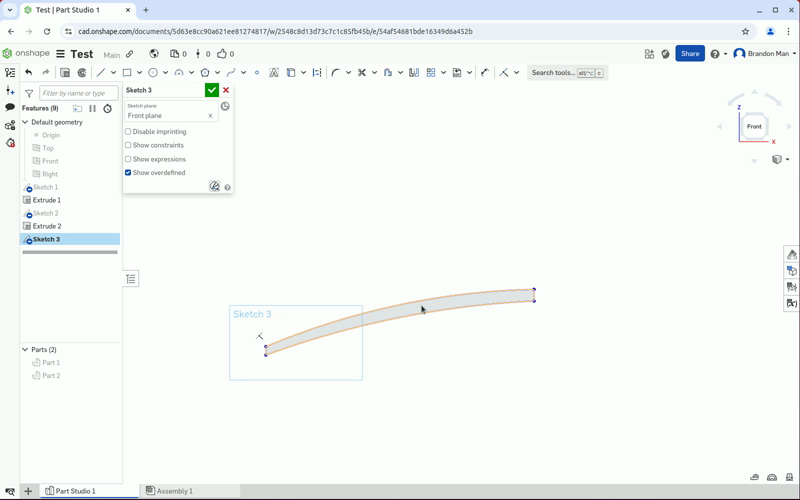
scroll(6)
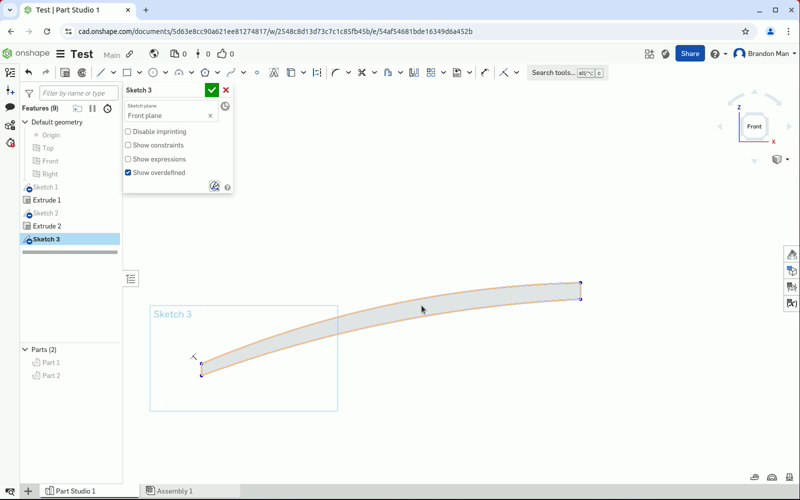
scroll(6)
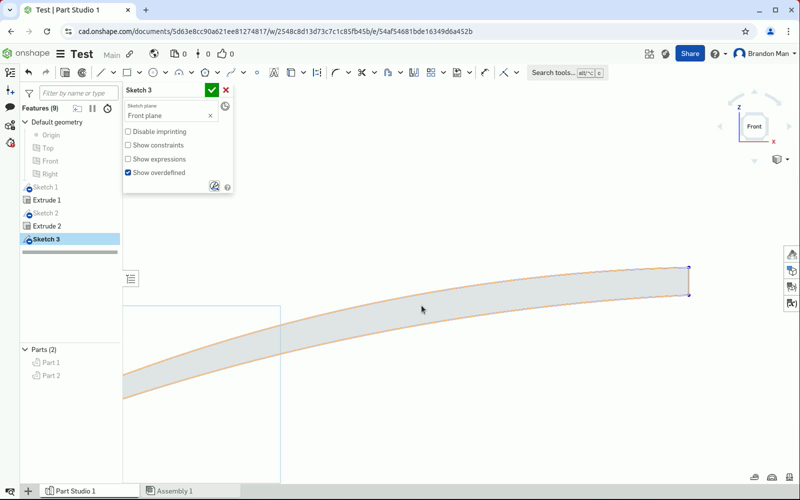
scroll(6)
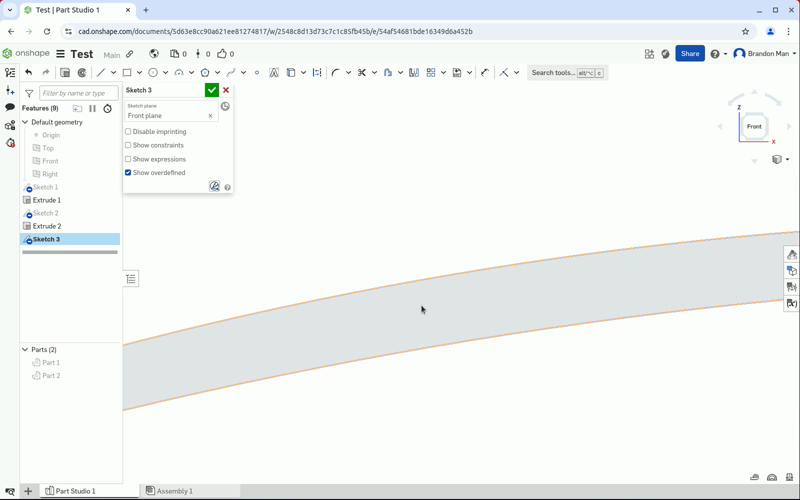
click(421, 305)
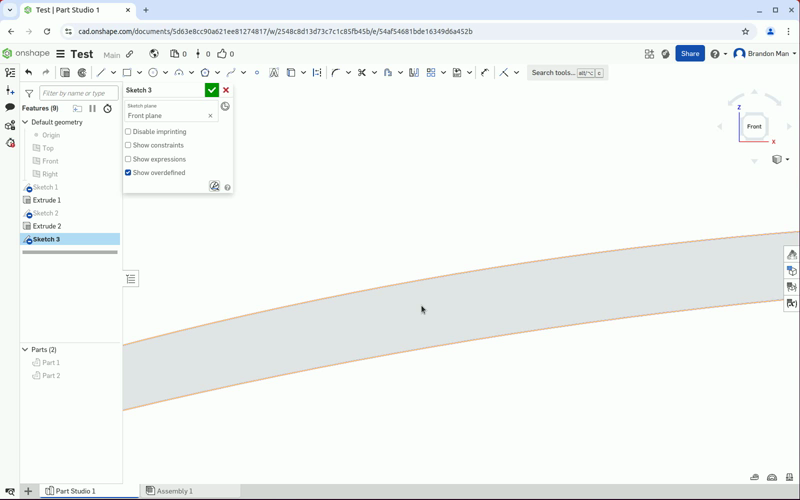
scroll(-6)
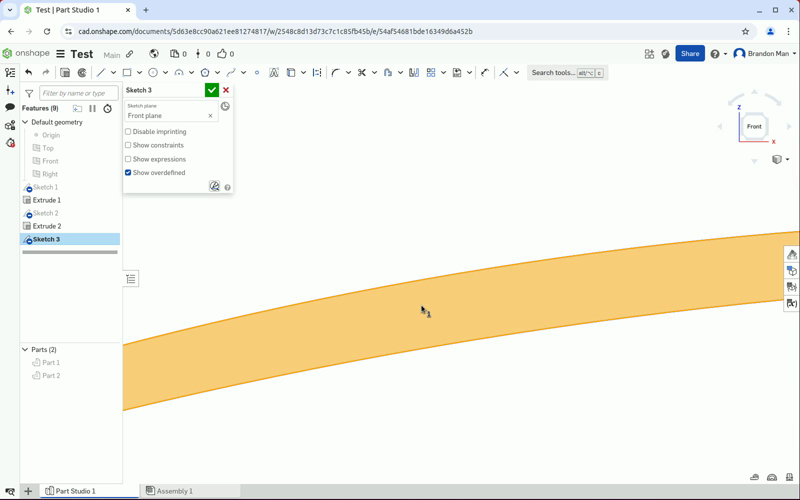
scroll(-6)
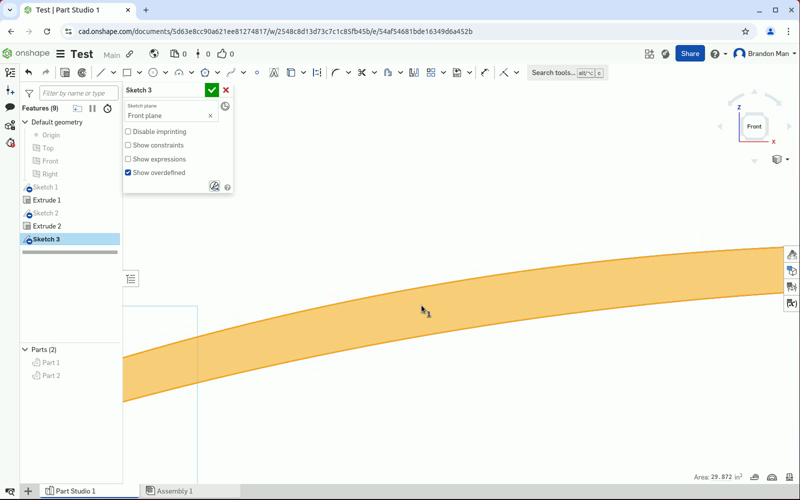
scroll(-6)
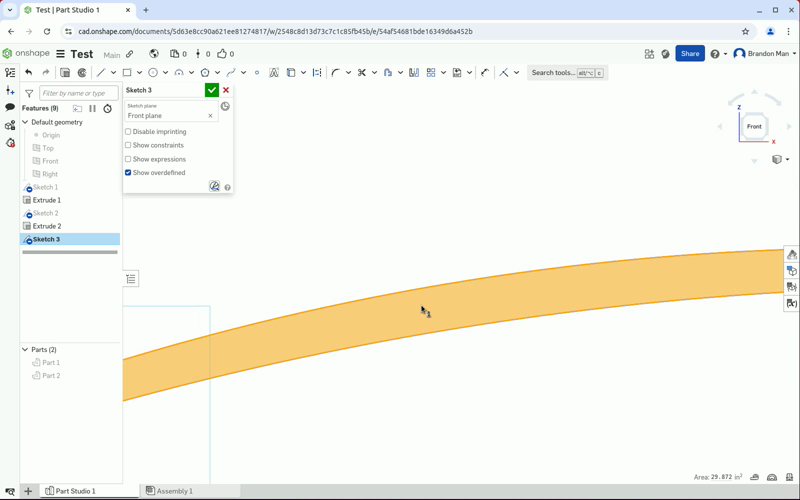
scroll(-6)
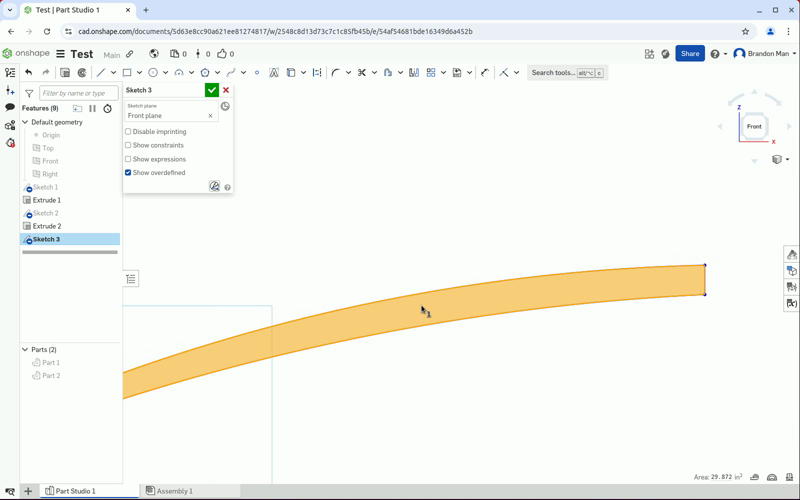
scroll(-6)
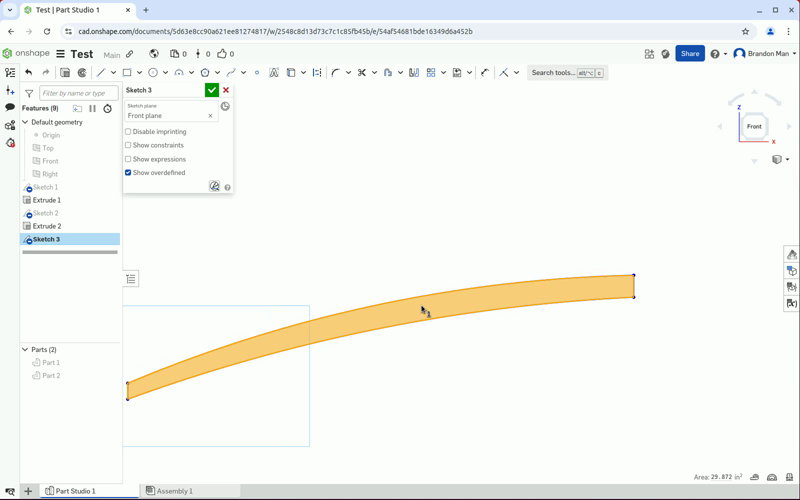
scroll(-6)
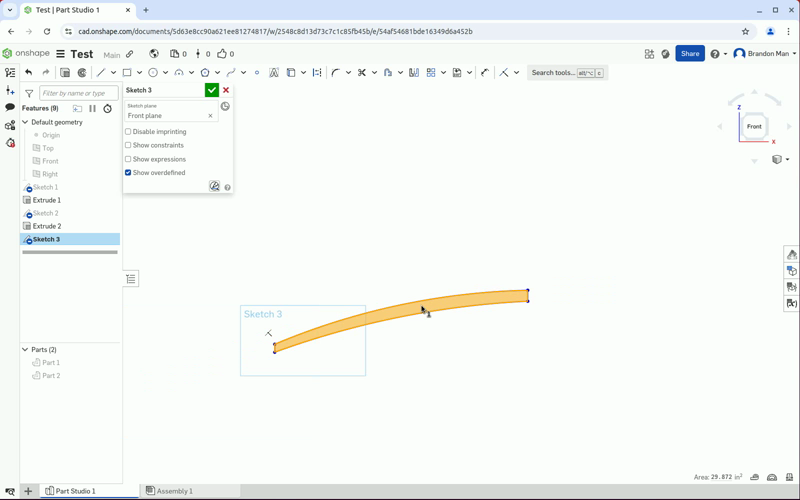
scroll(-6)
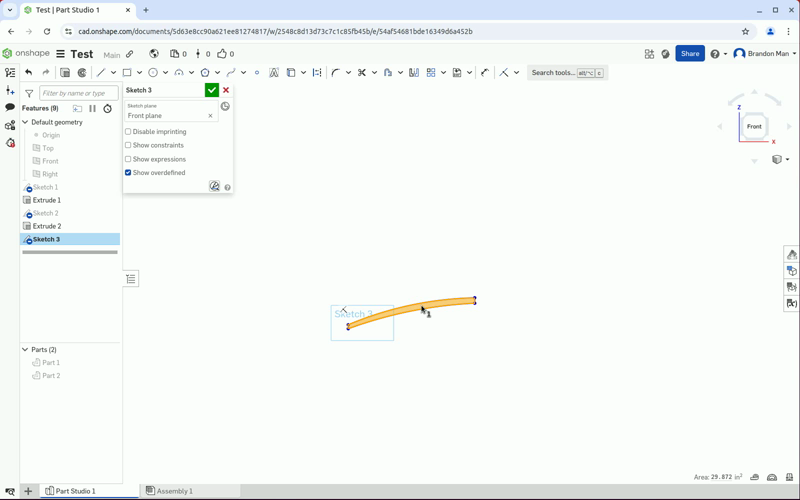
mouse_move(73, 352)
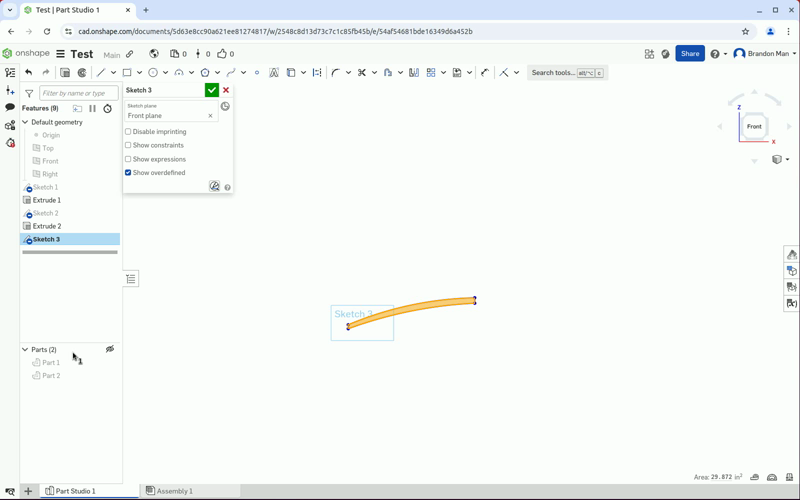
key(shift+y)
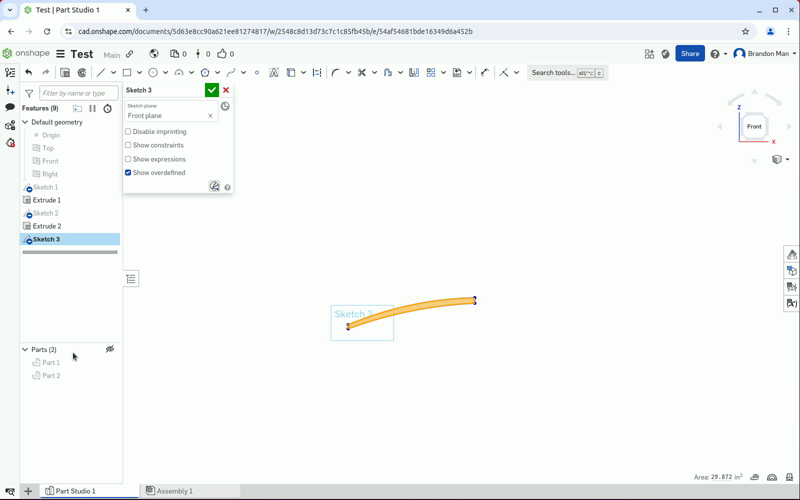
key(shift+e)
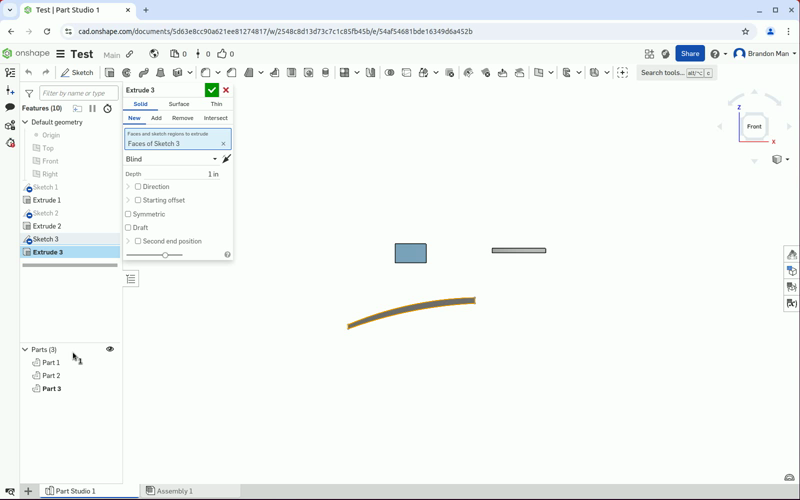
mouse_move(143, 106)
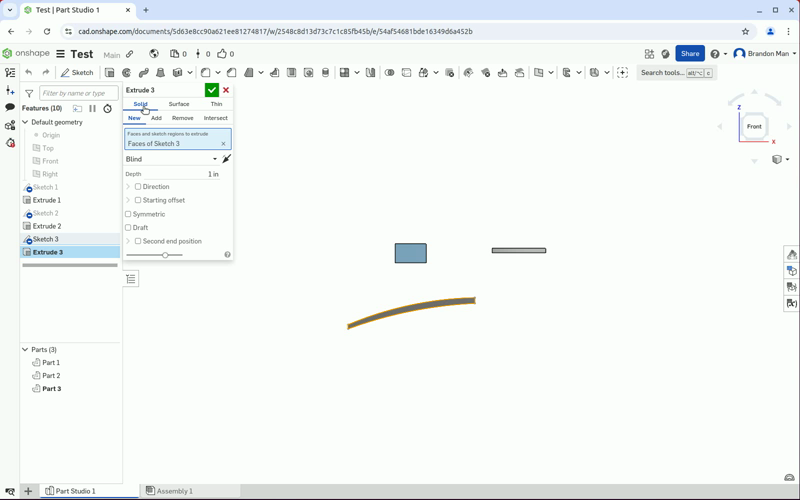
click(143, 106)
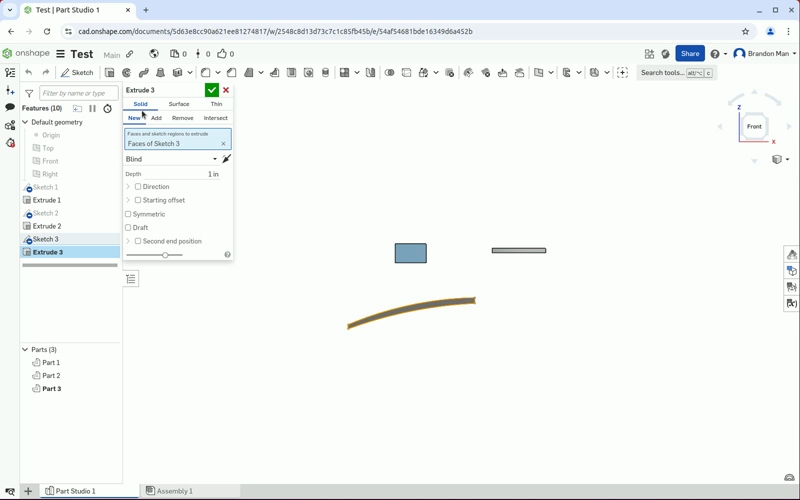
mouse_move(137, 120)
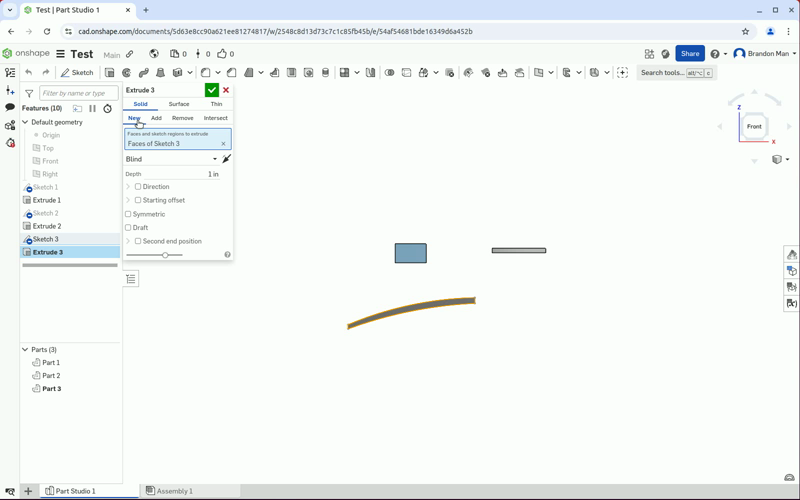
click(137, 120)
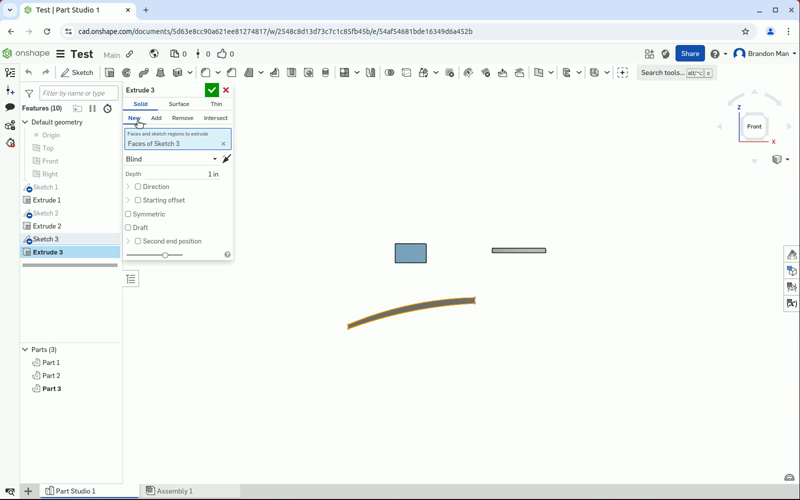
key(tab, 4)
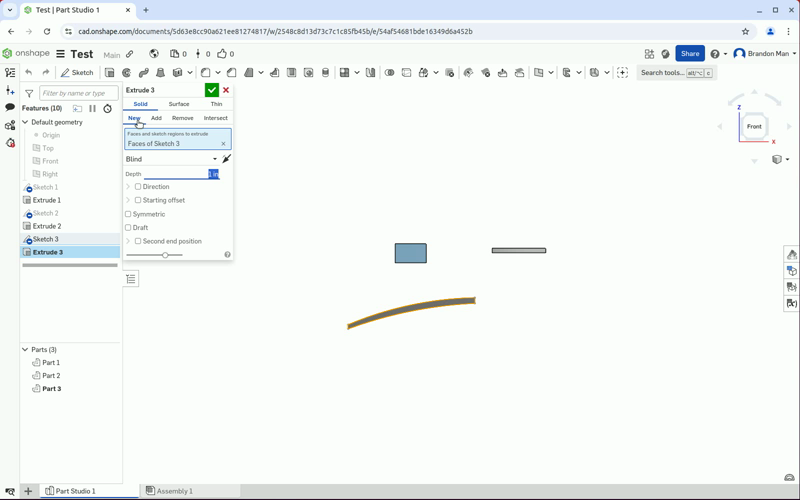
text(1.926)
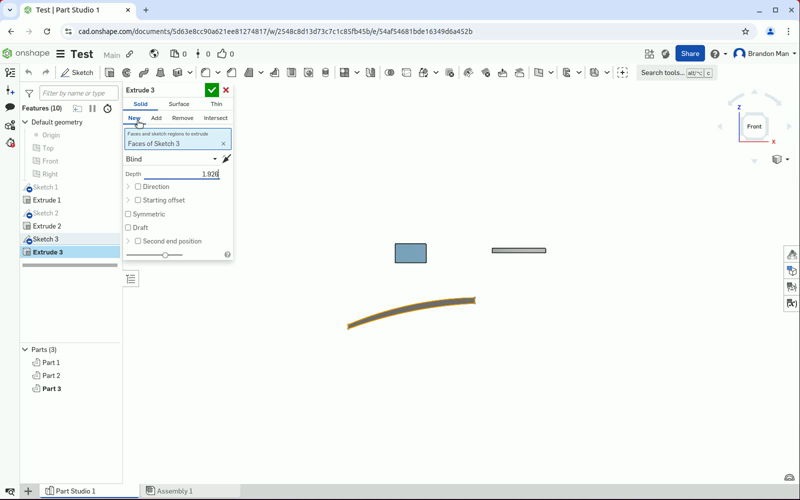
key(enter)
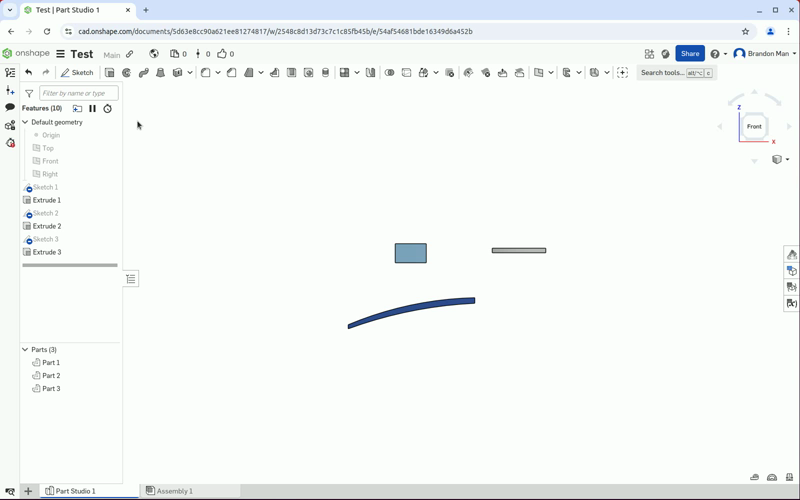
key(shift+h)
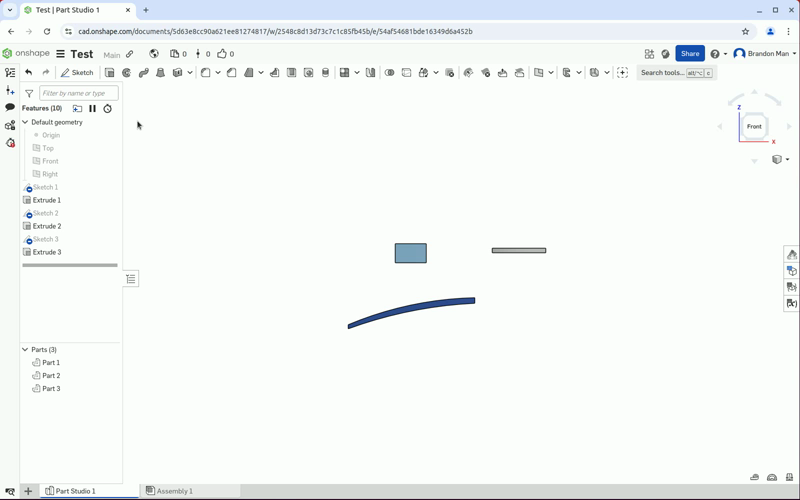
key(shift+h)
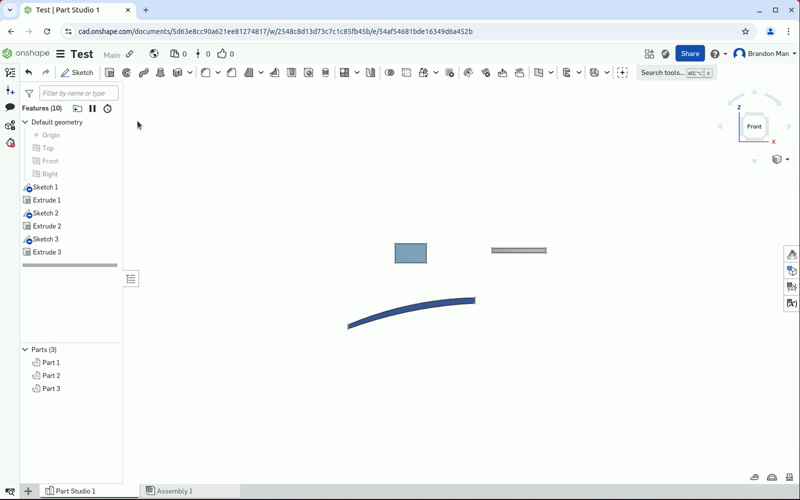
key(shift+7)
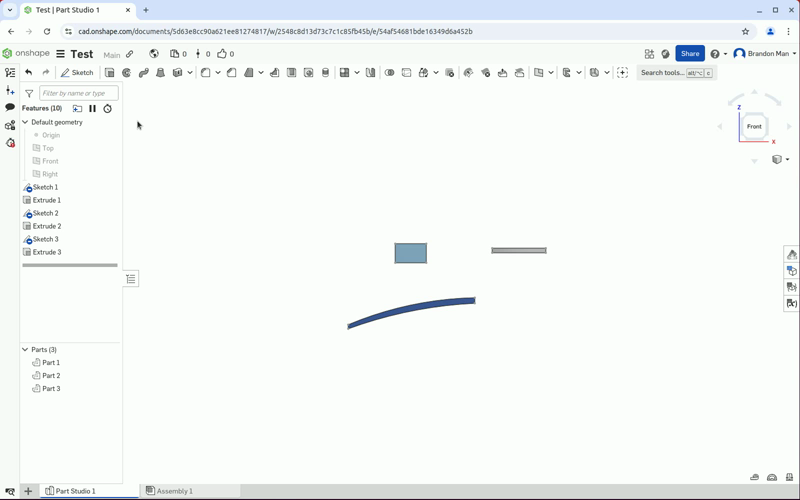
key(left, 2)
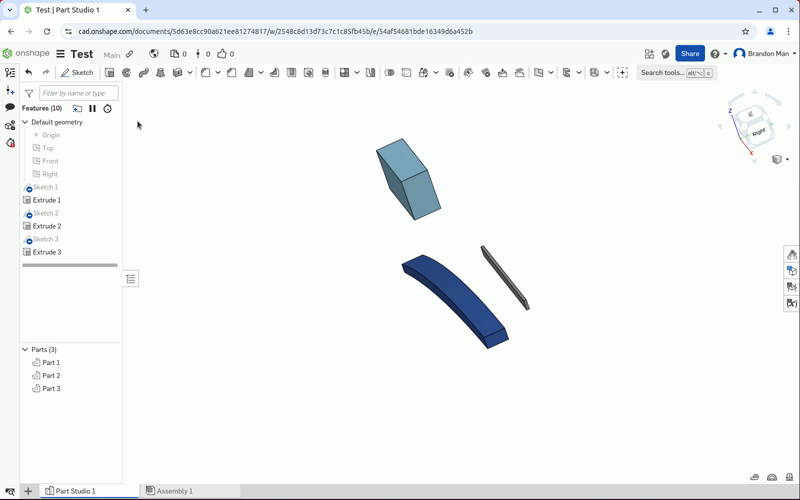
key(down, 2)
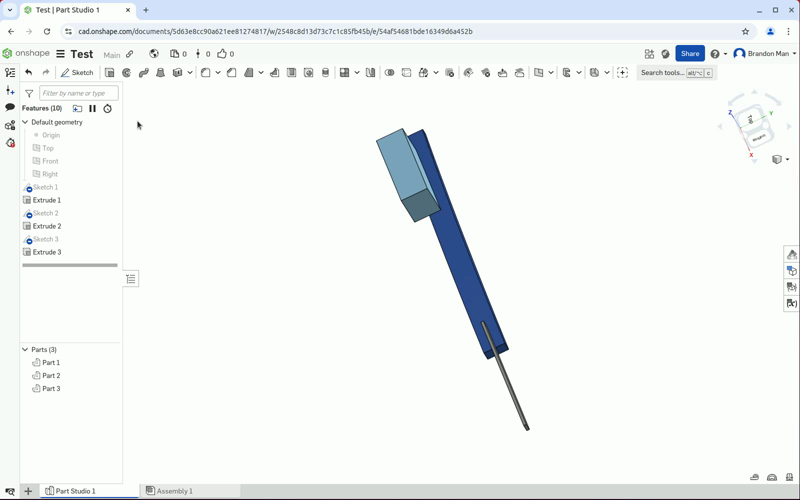
key(up, 2)
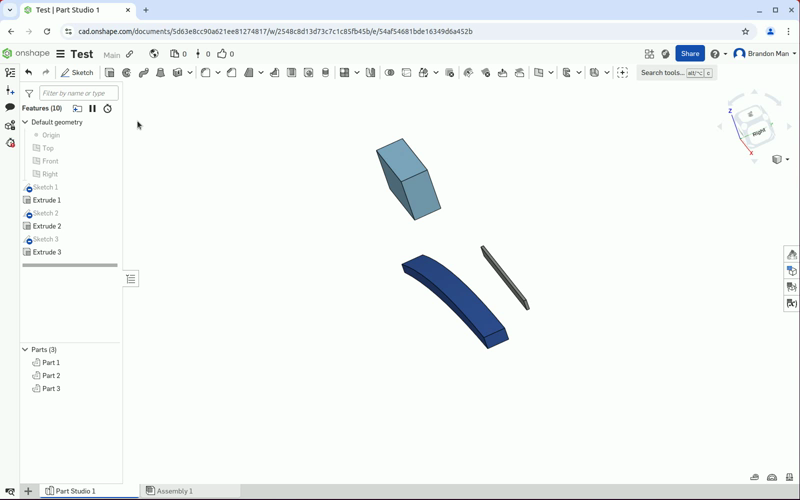
key(right, 2)
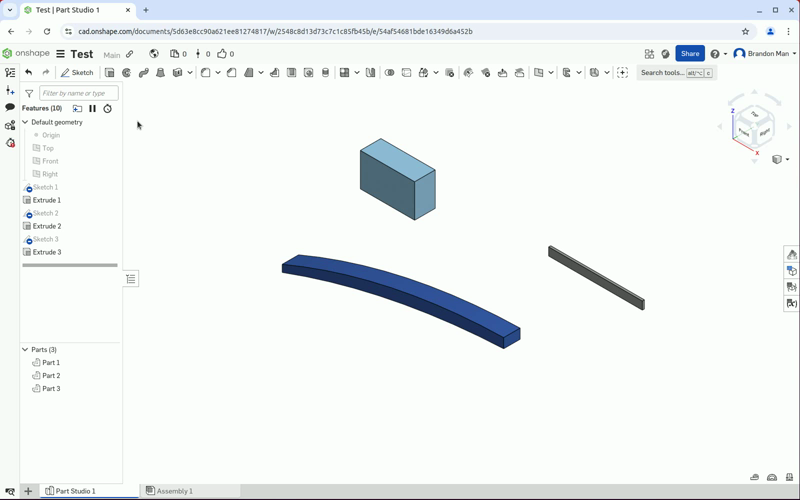
mouse_move(73, 189)
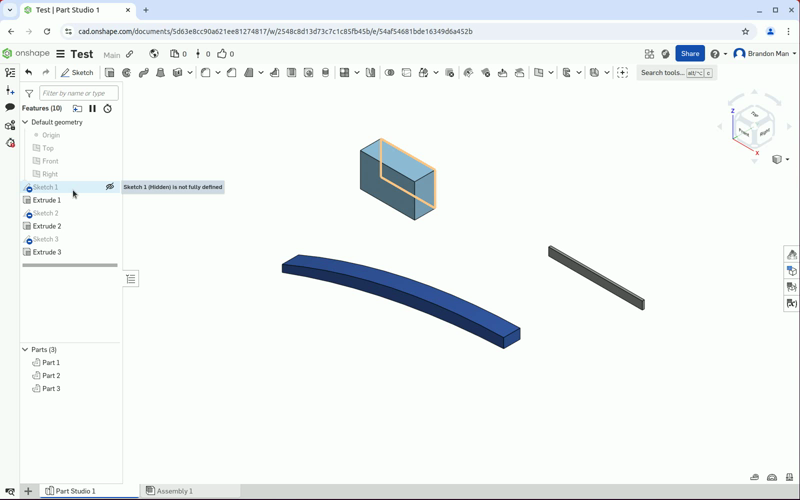
click(73, 189)